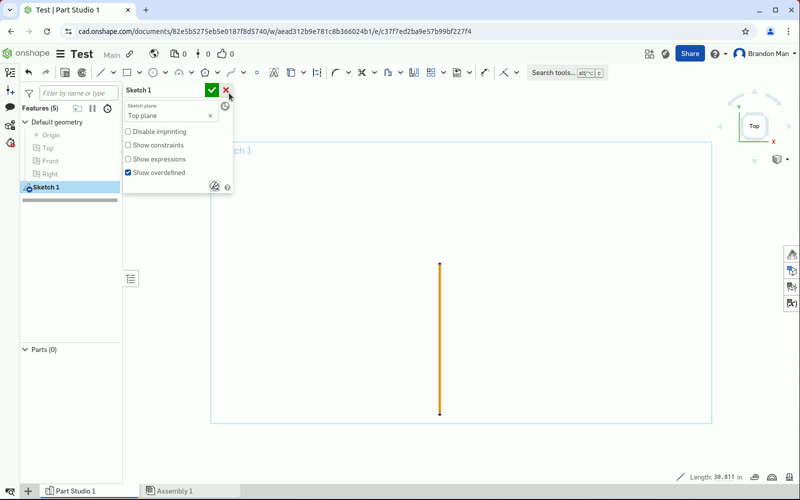
key(shift+h)
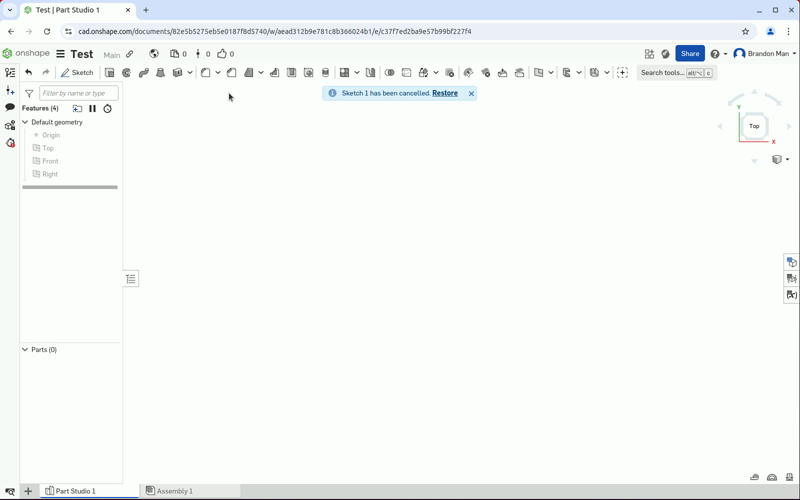
mouse_move(73, 352)
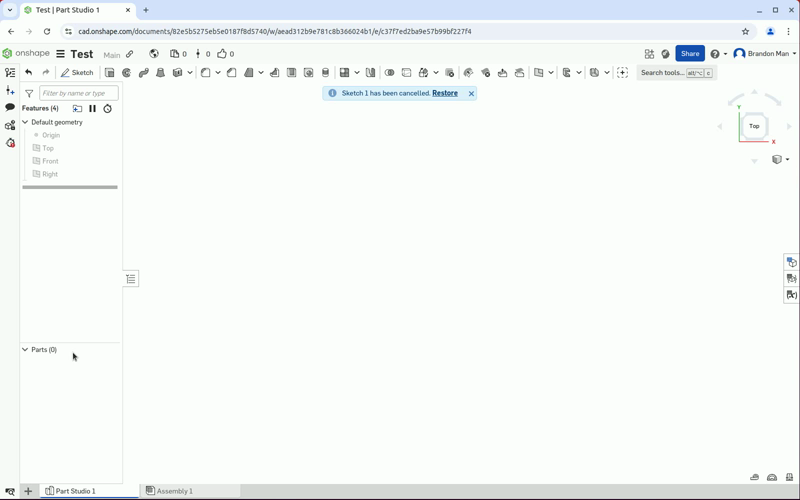
key(y)
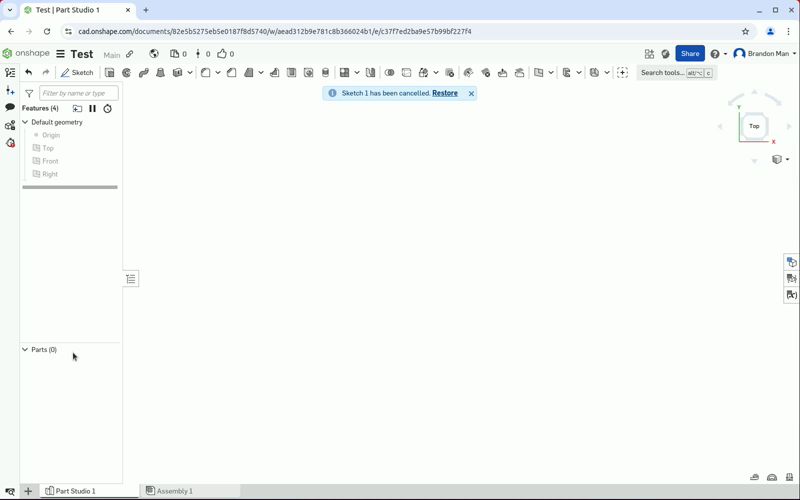
key(shift+p)
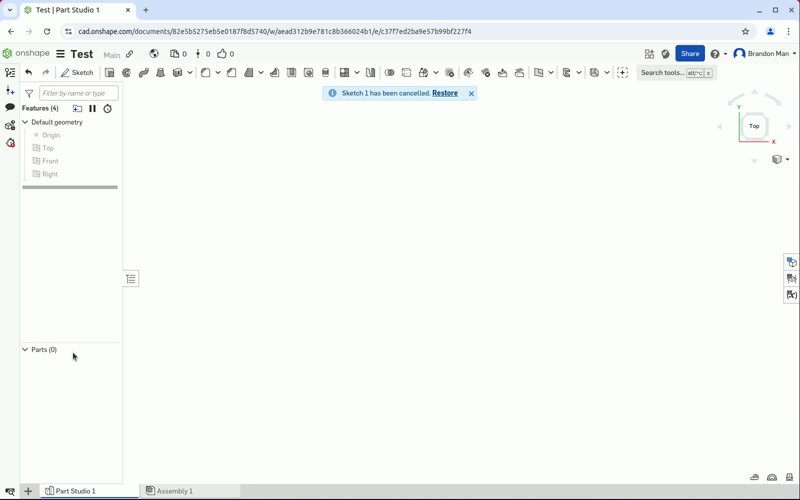
key(space)
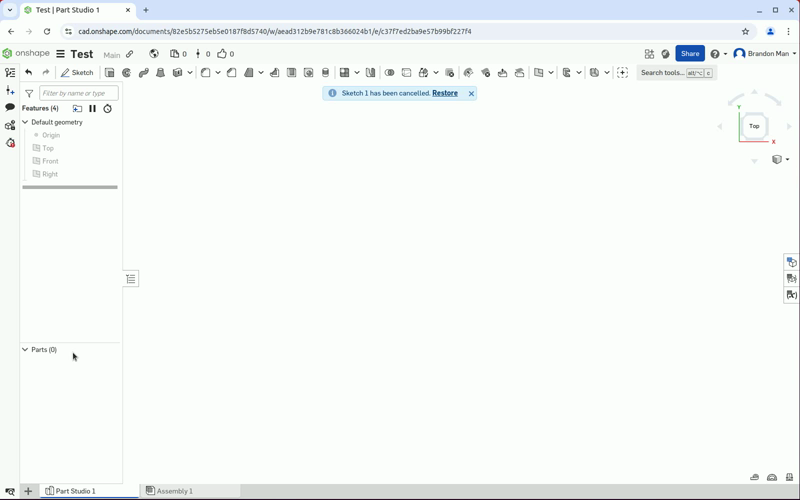
key_down(shift)
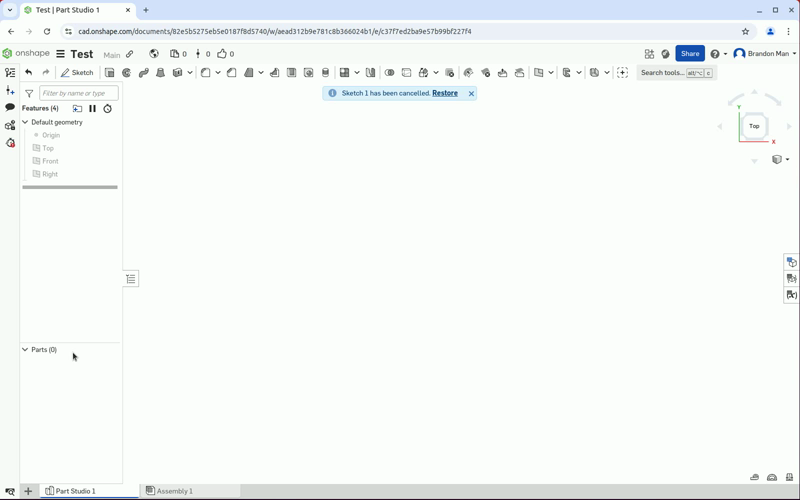
key(up)
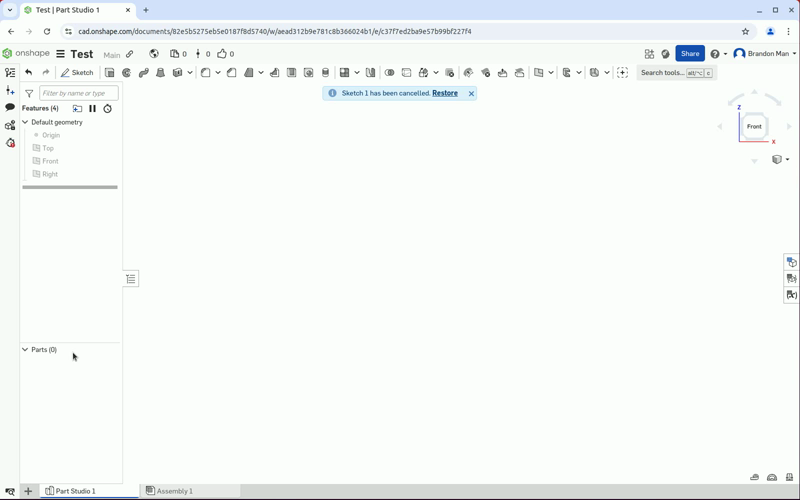
key_up(shift)
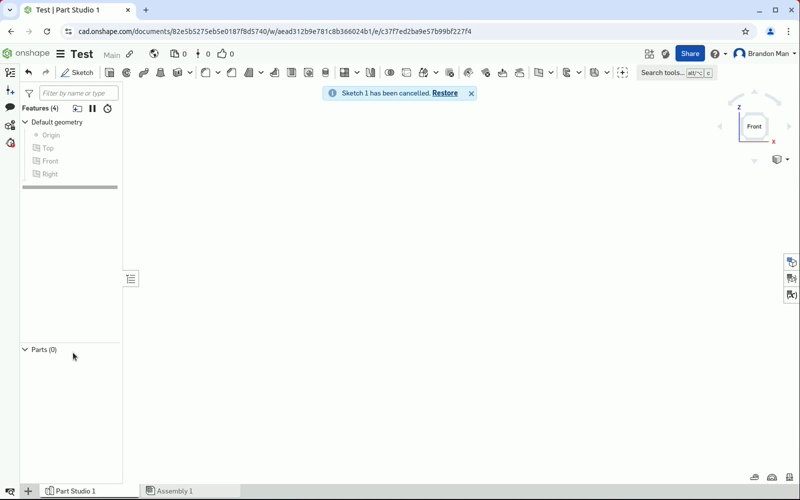
mouse_move(73, 352)
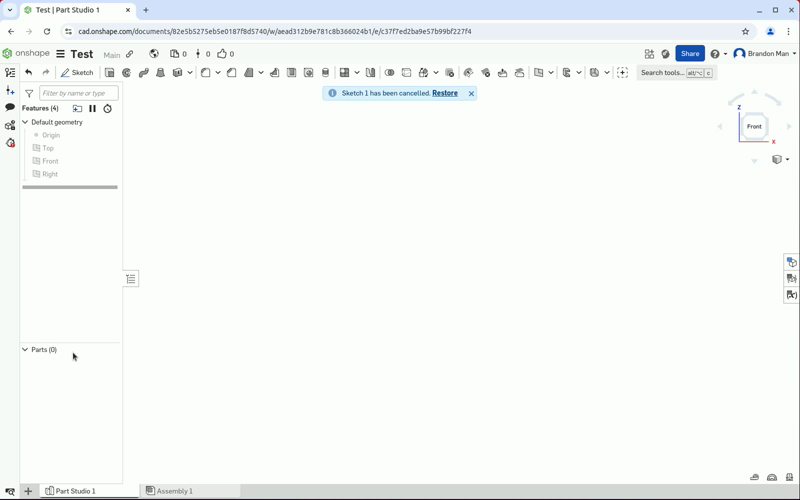
key(shift+y)
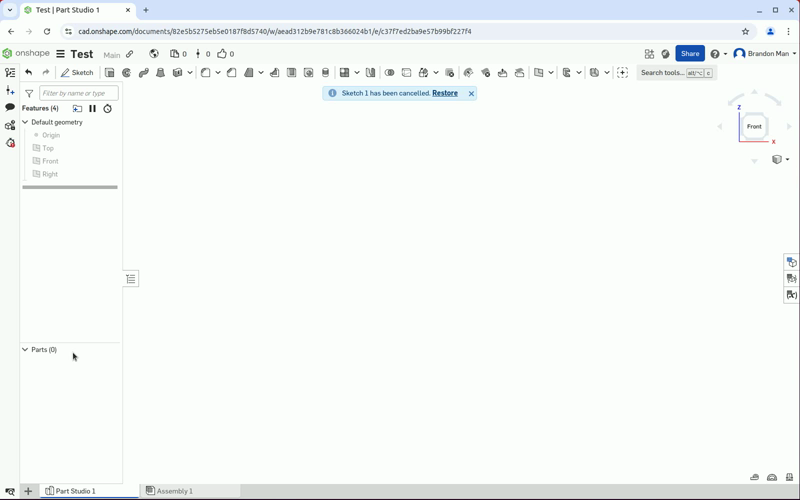
key(shift+s)
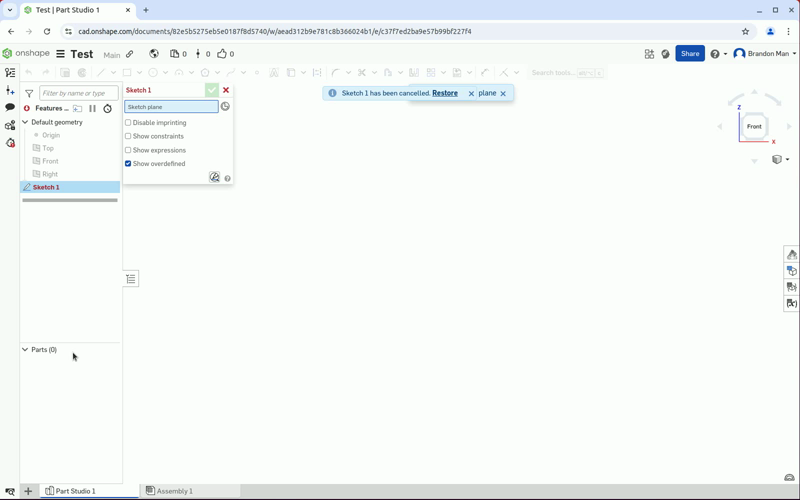
mouse_move(73, 163)
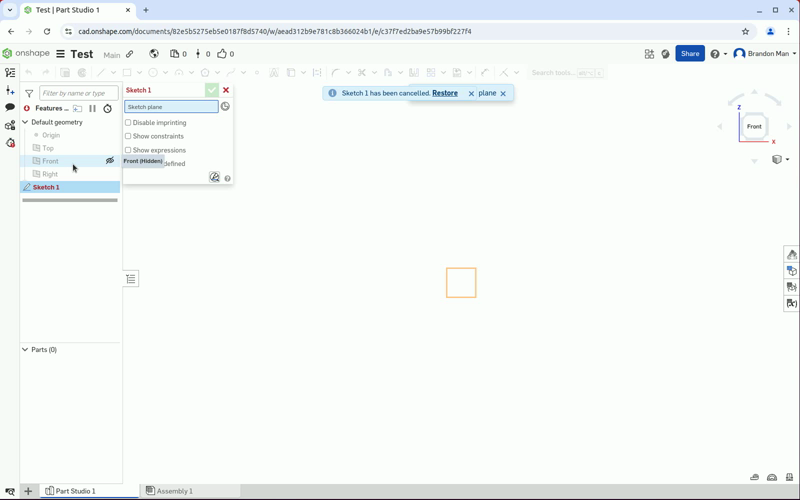
click(73, 163)
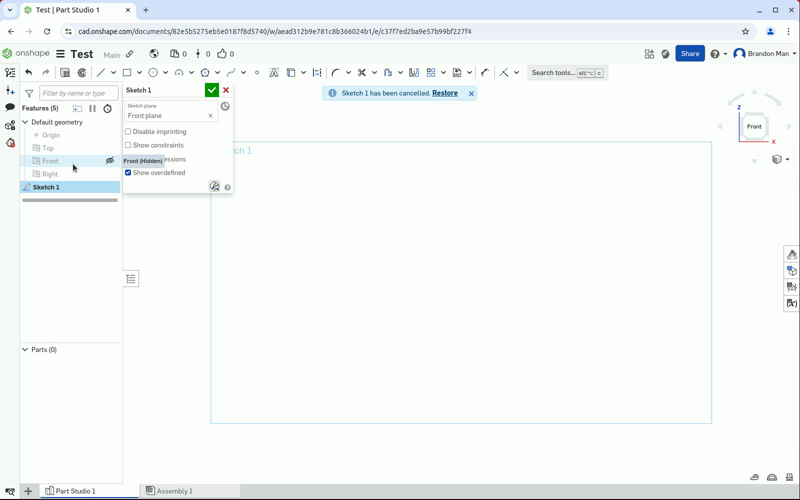
mouse_move(73, 352)
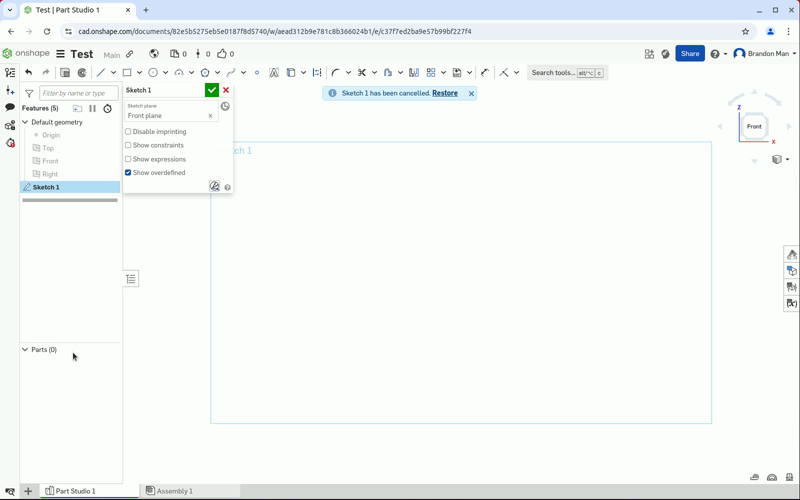
key(y)
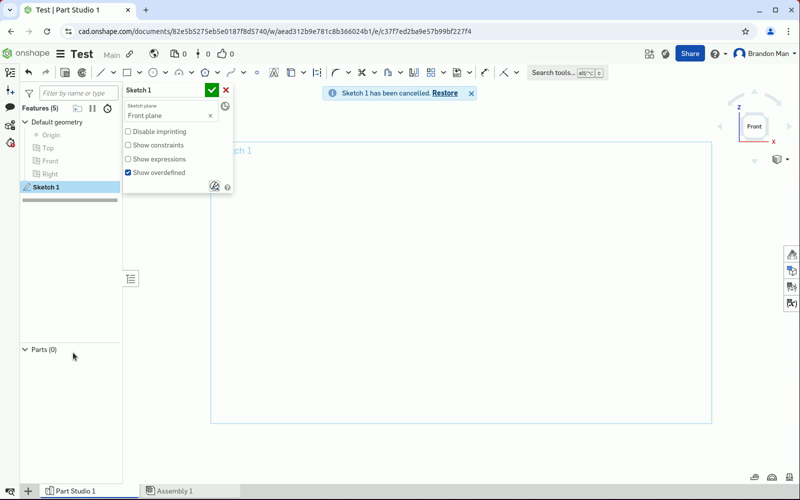
key(c)
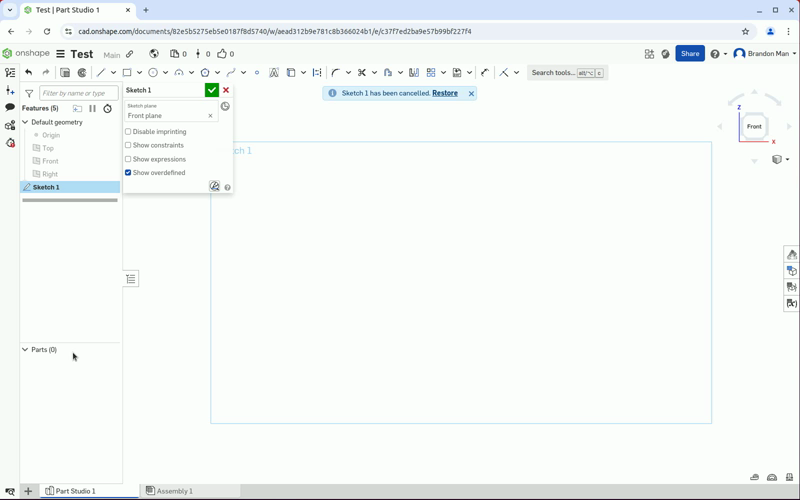
key_down(shift)
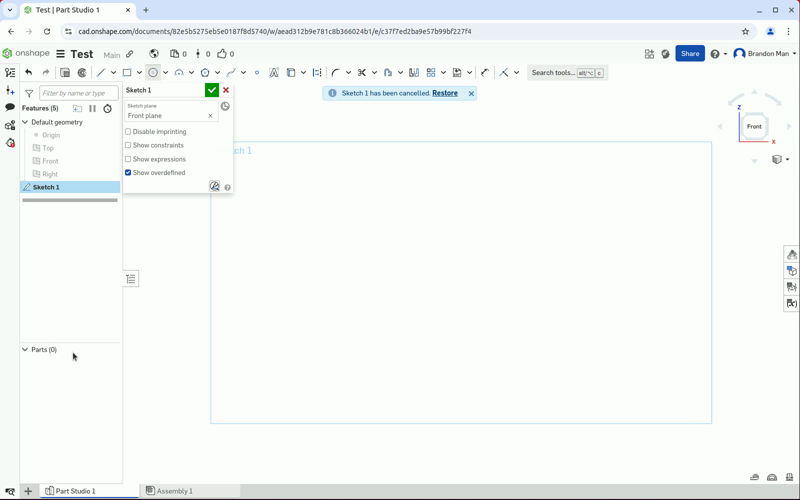
mouse_move(461, 282)
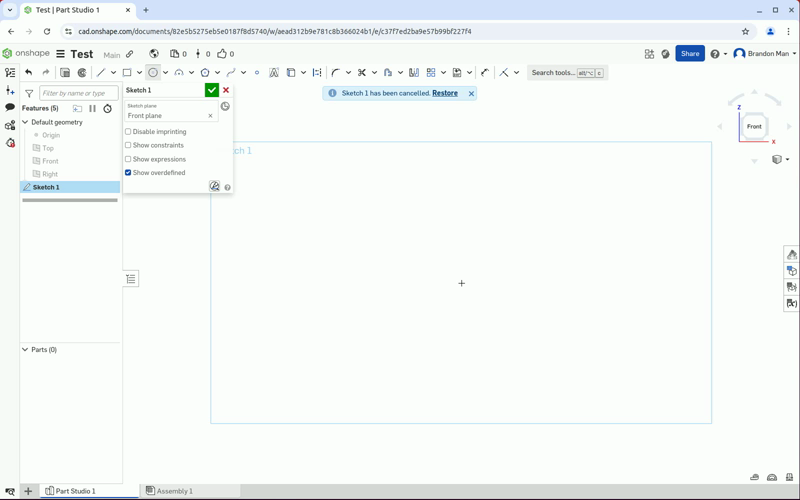
click(461, 282)
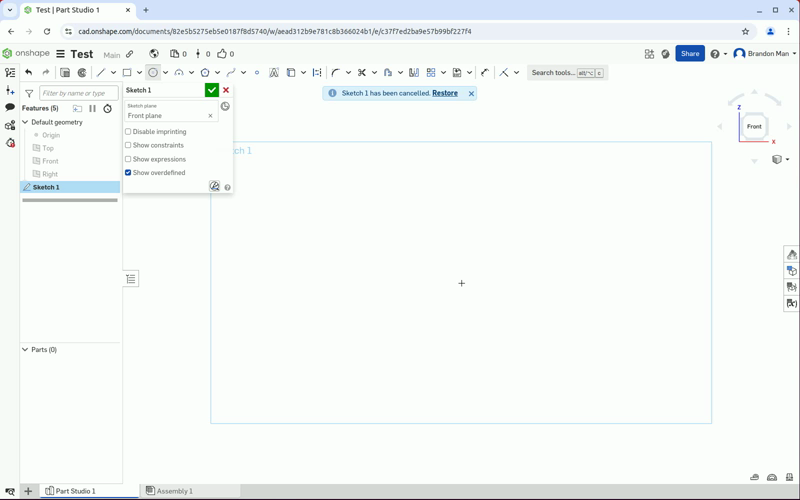
key_up(shift)
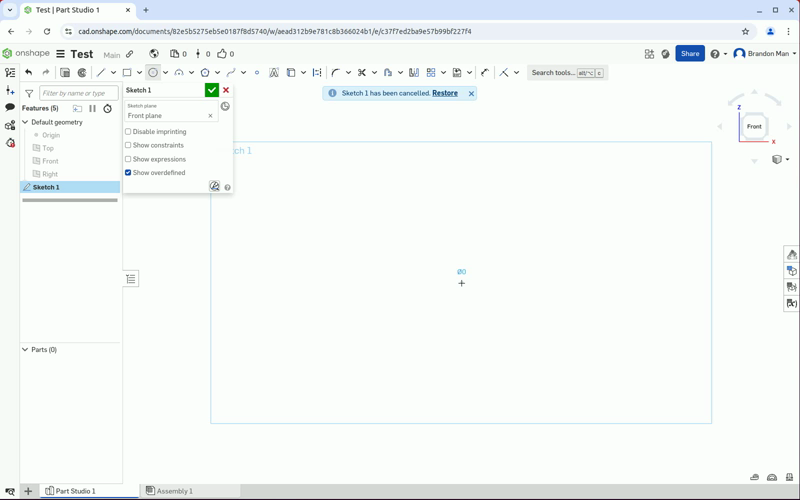
mouse_move(486, 282)
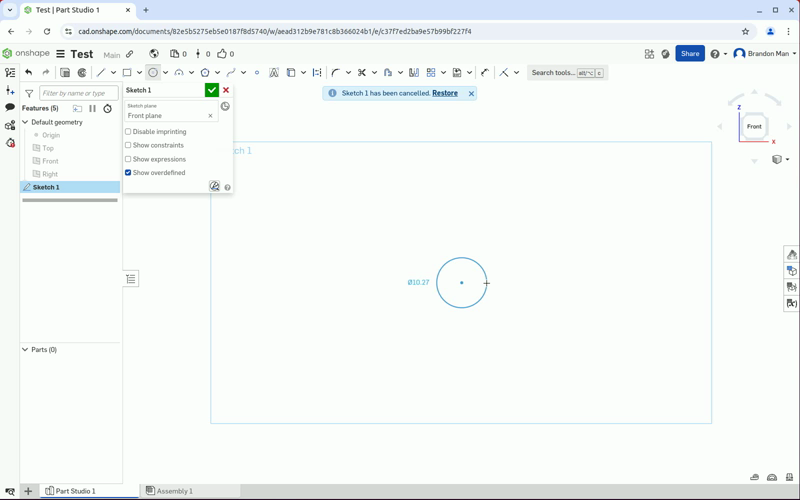
click(486, 282)
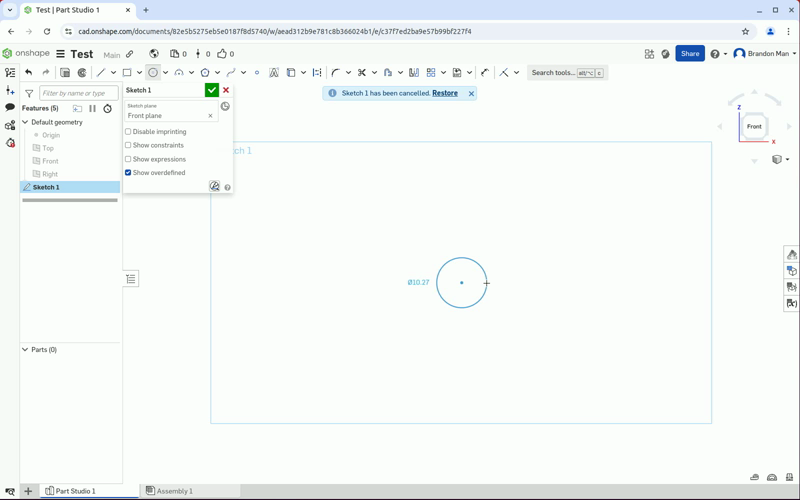
key(esc)
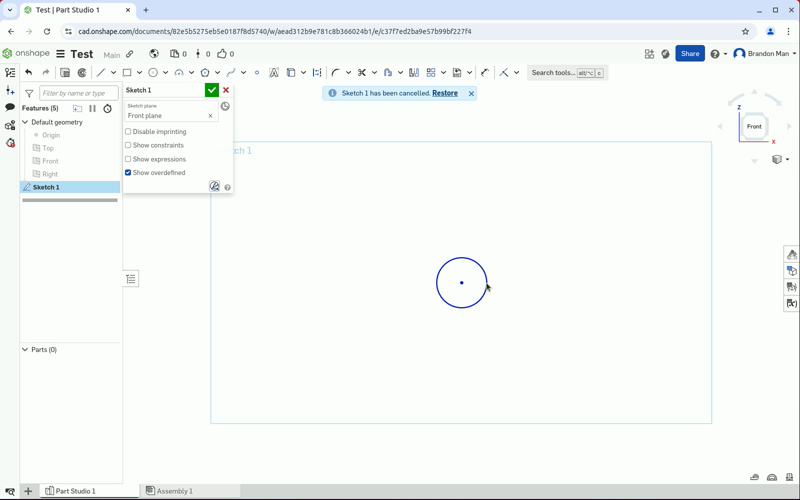
mouse_move(460, 289)
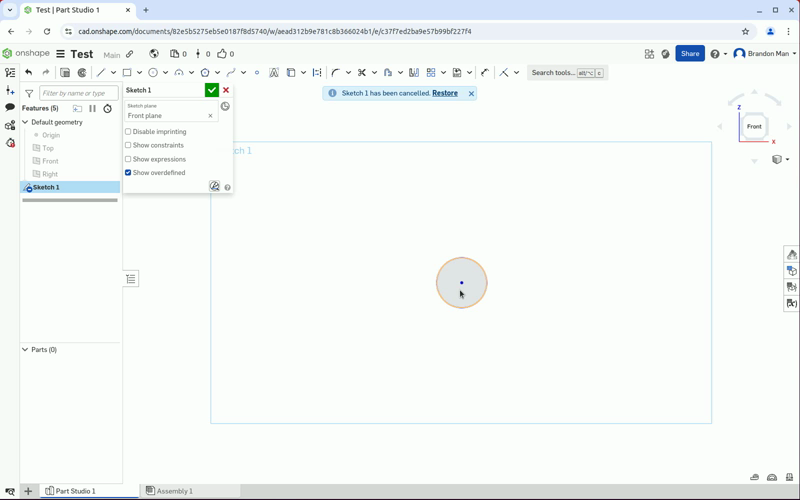
click(460, 289)
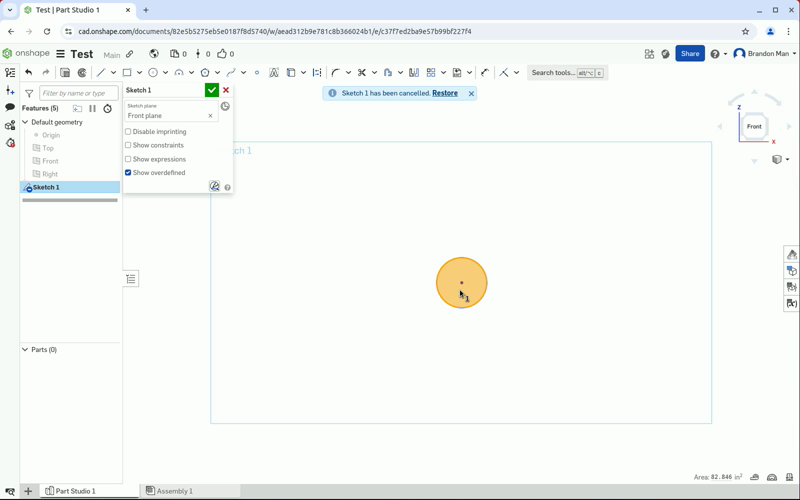
mouse_move(73, 352)
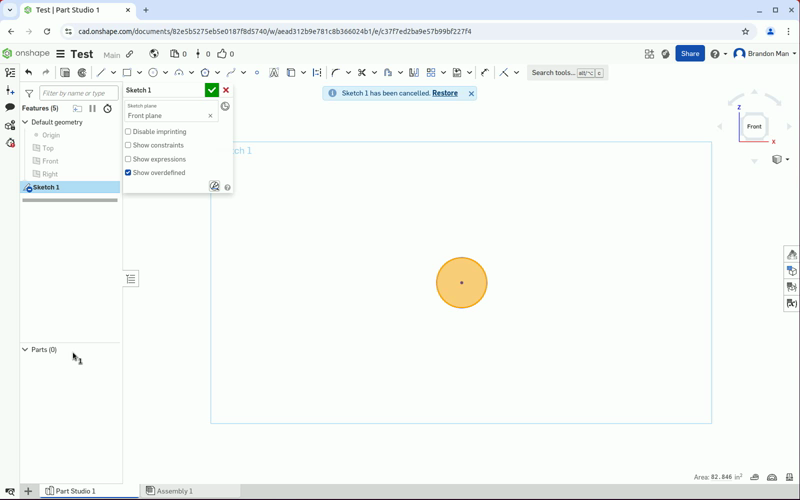
key(shift+y)
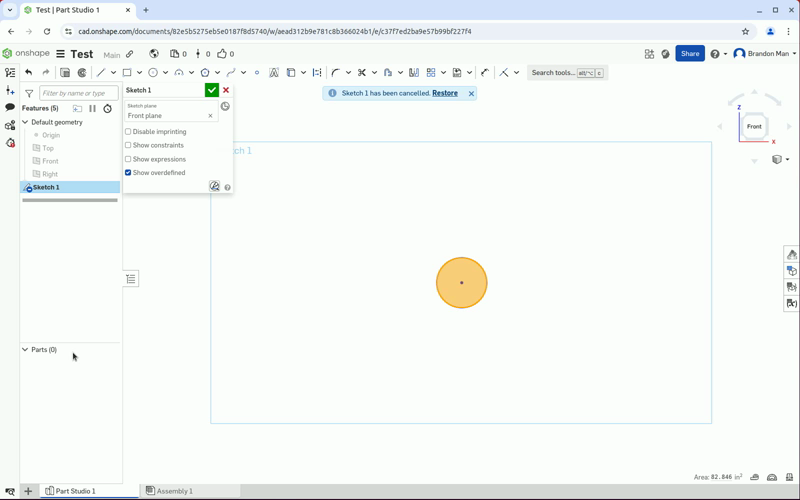
key(shift+e)
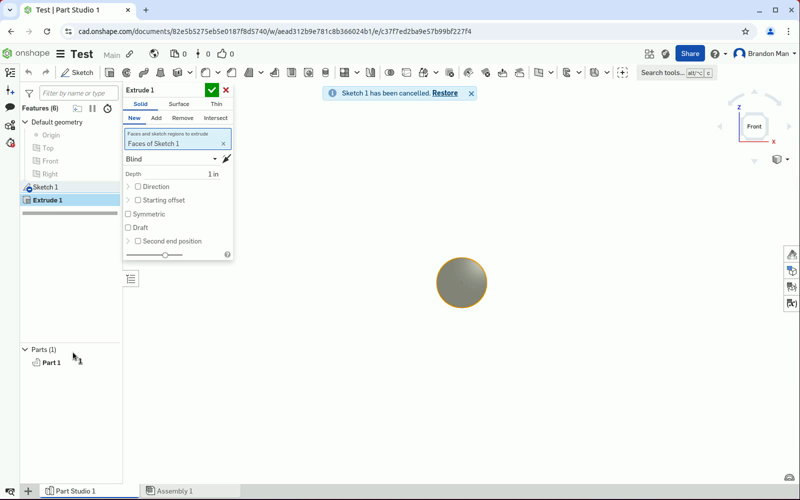
mouse_move(143, 106)
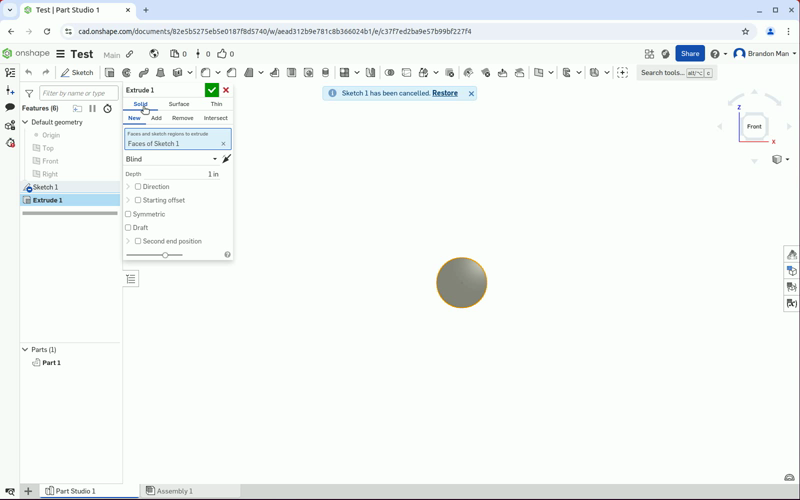
click(143, 106)
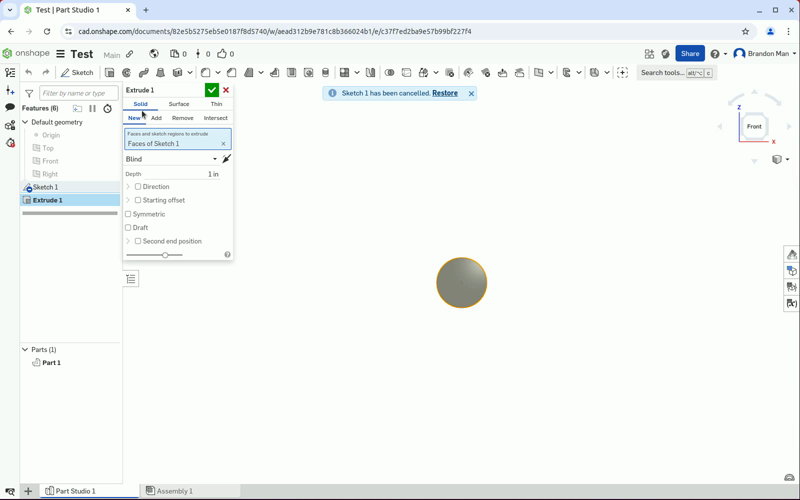
mouse_move(137, 120)
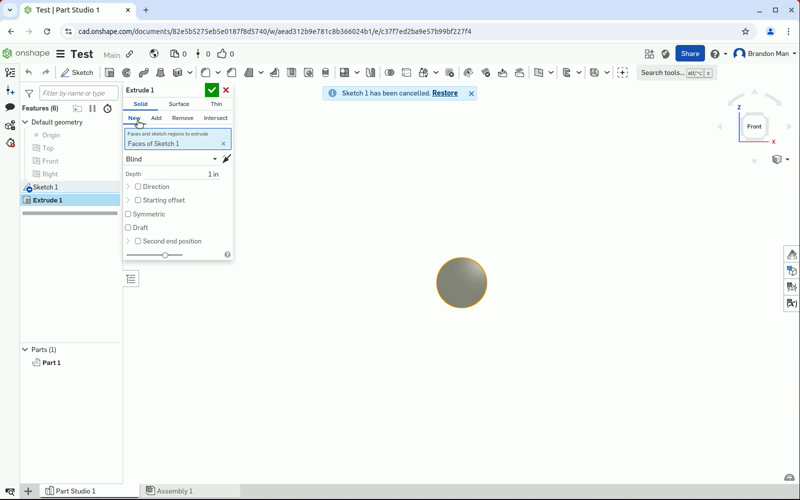
click(137, 120)
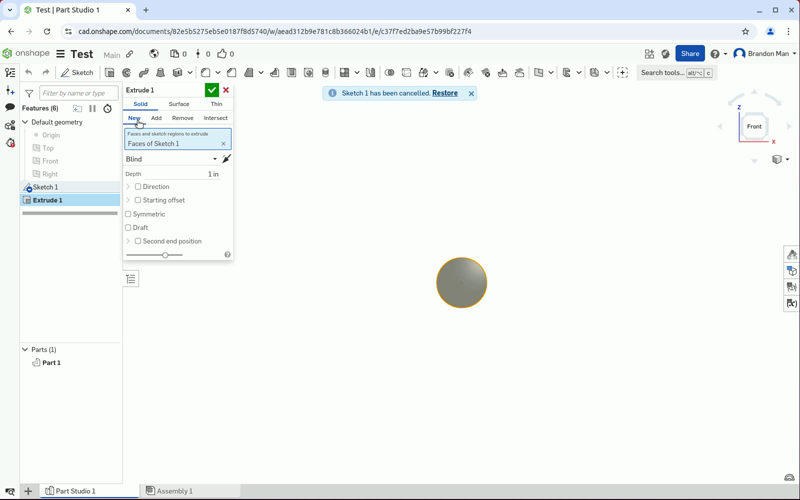
key(tab, 4)
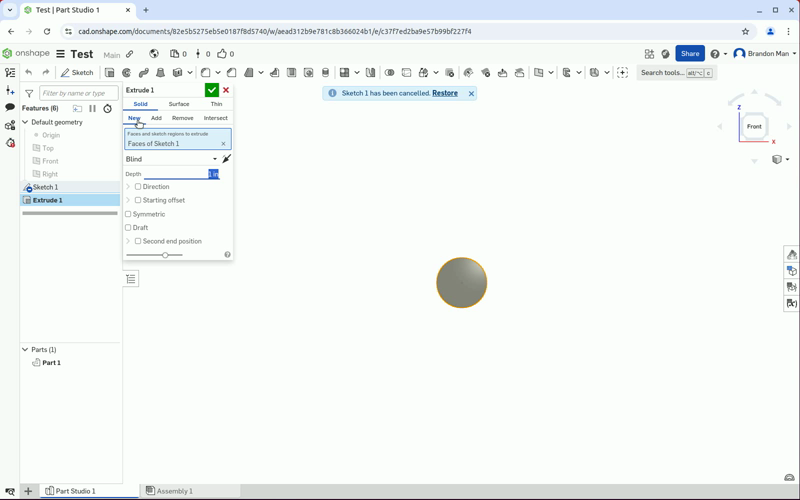
text(46.216)
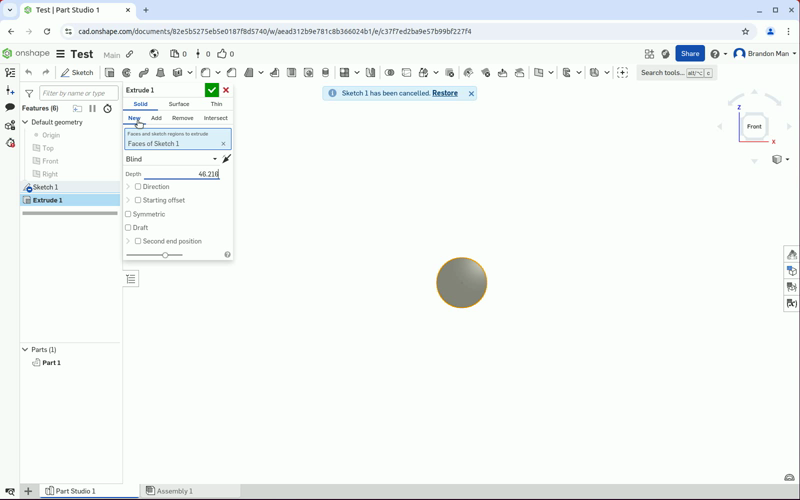
key(tab, 3)
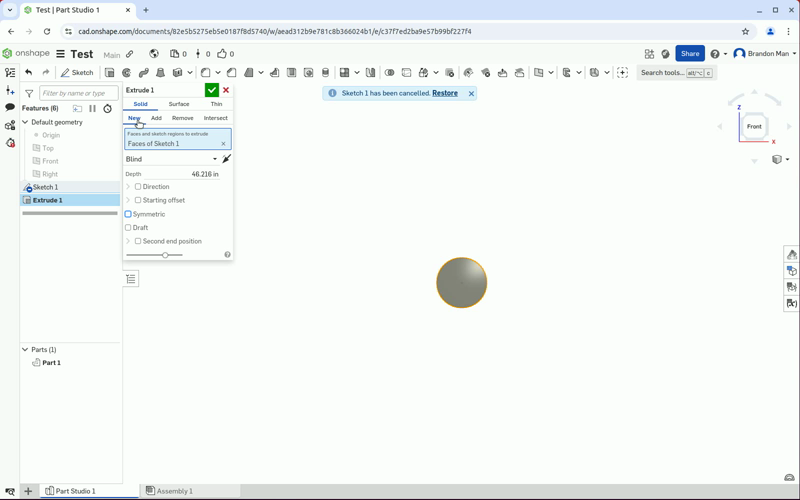
key(space)
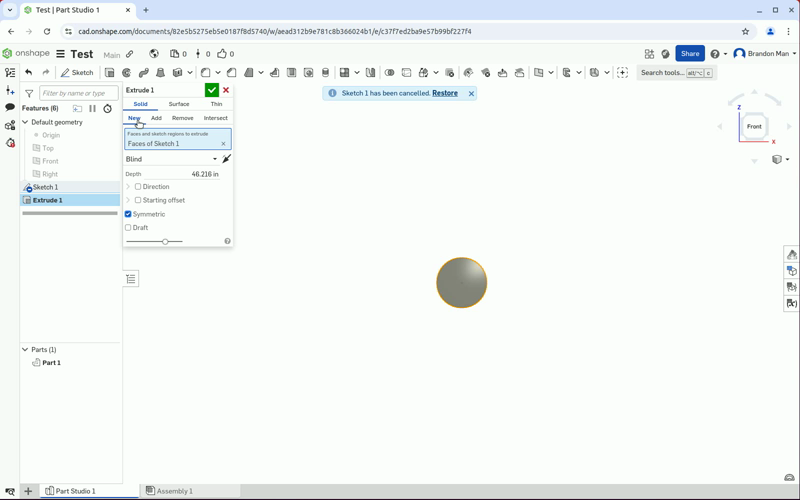
key(enter)
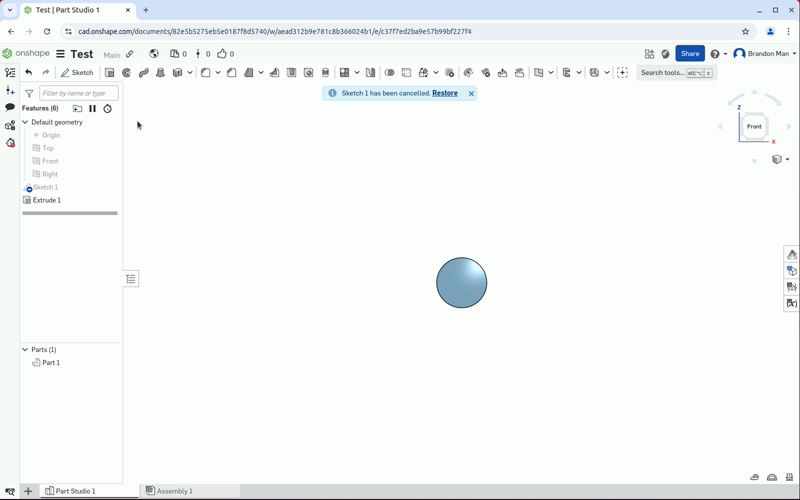
key(shift+h)
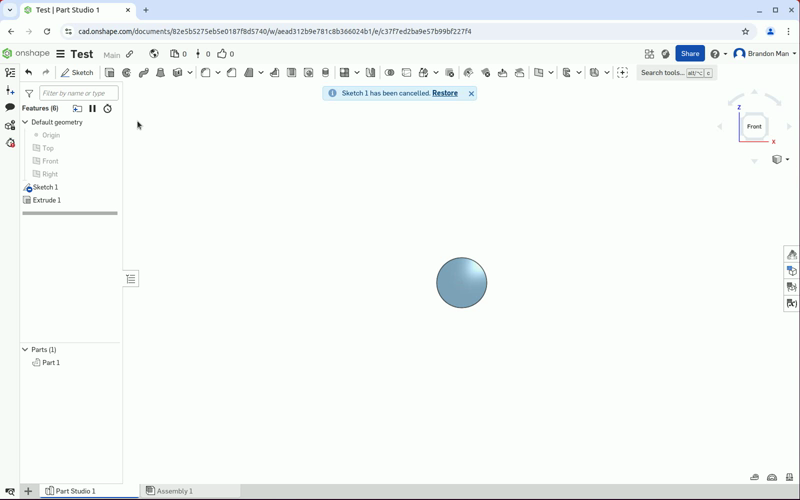
key(shift+h)
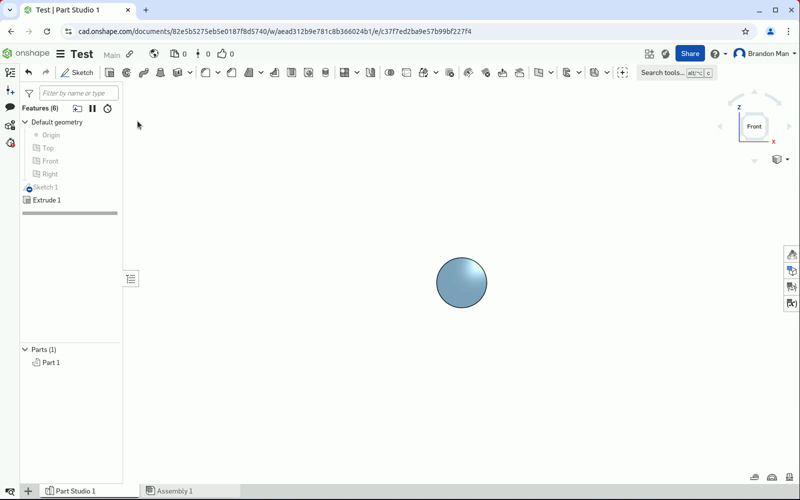
mouse_move(73, 189)
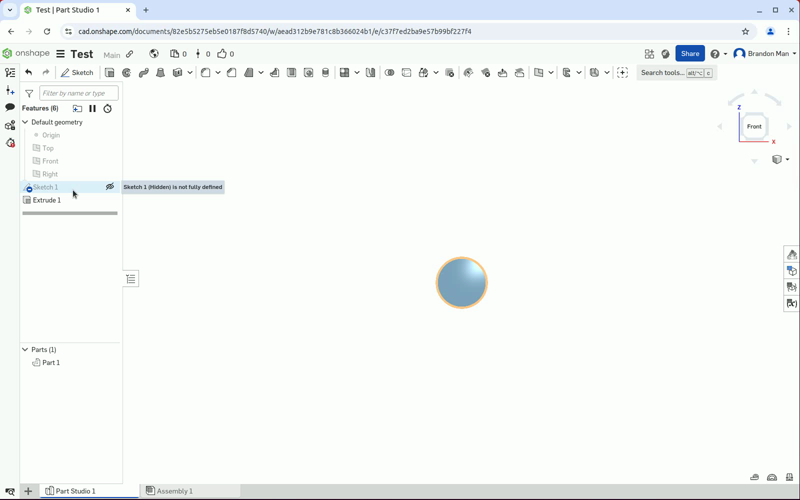
click(73, 189)
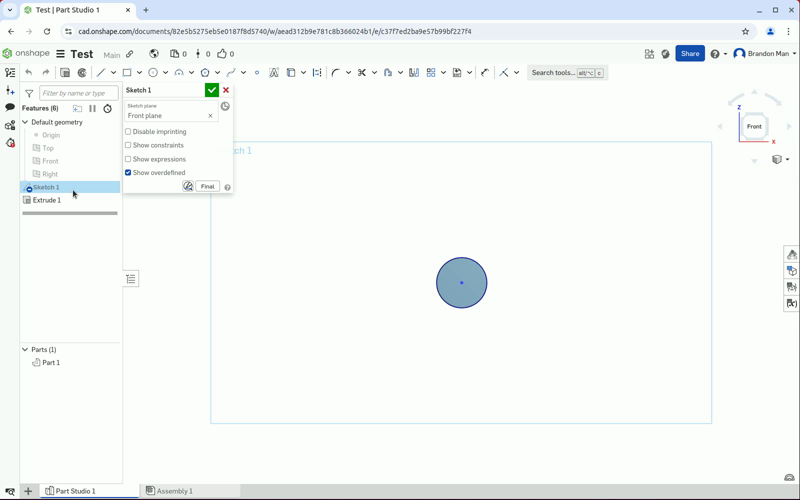
mouse_move(229, 92)
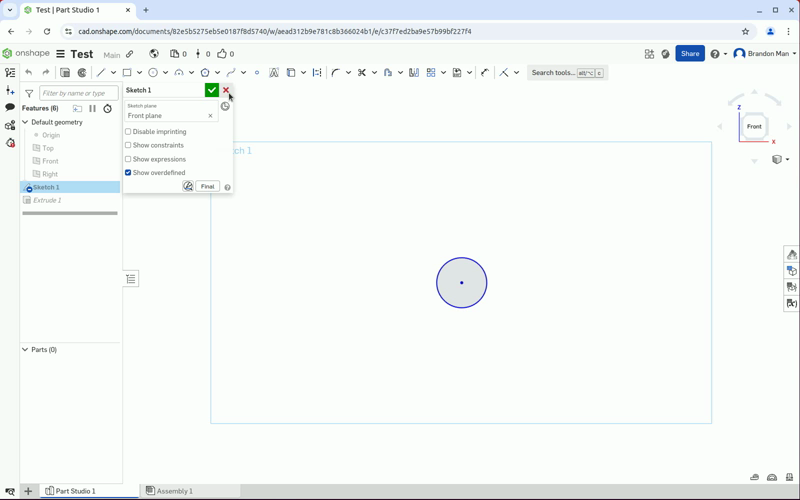
click(229, 92)
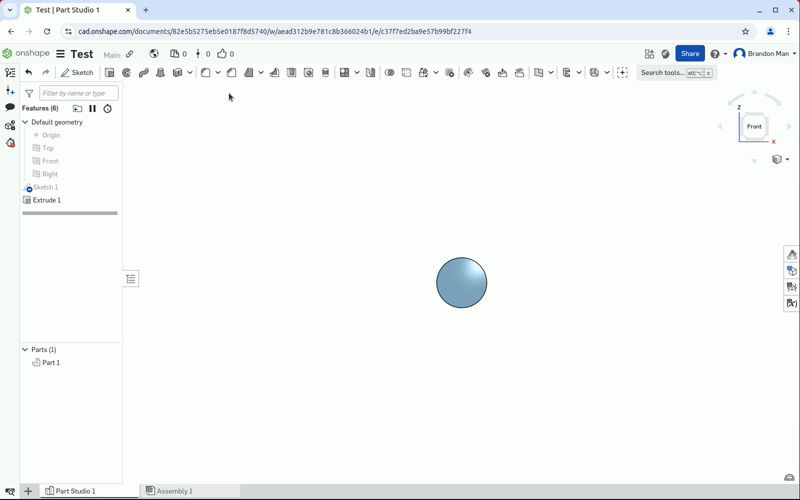
mouse_move(73, 352)
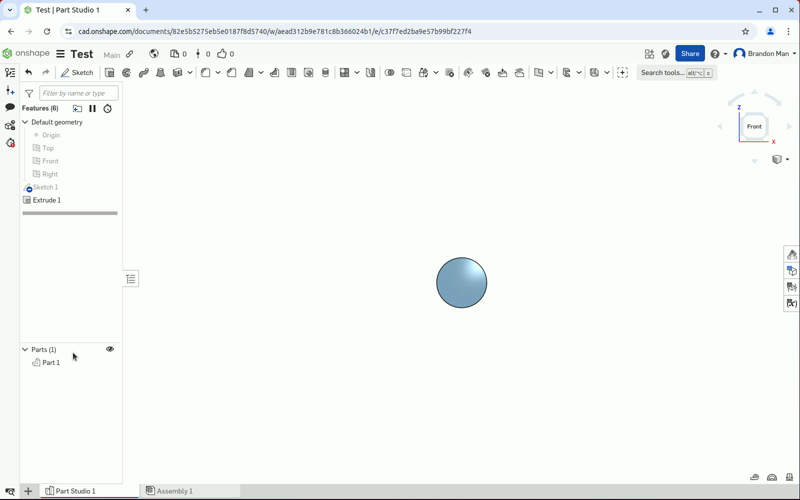
key(y)
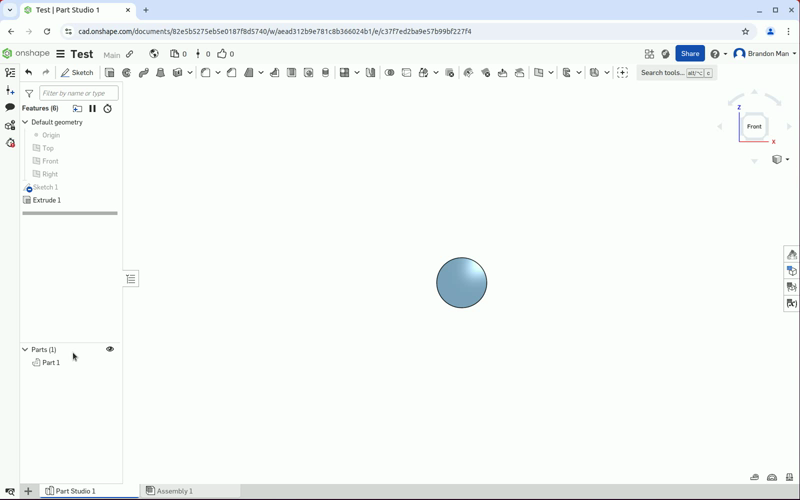
key(shift+p)
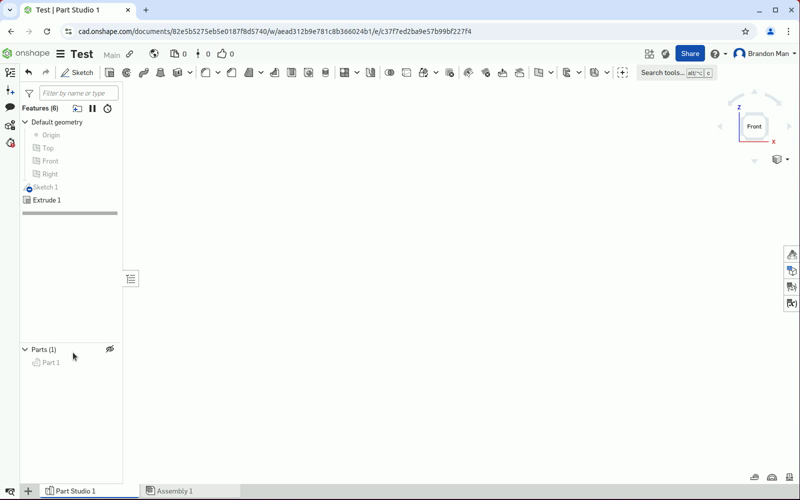
key(space)
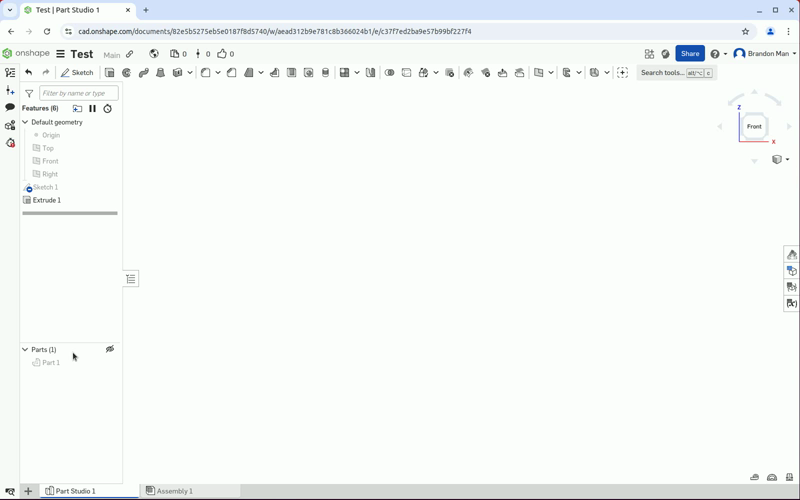
key_down(shift)
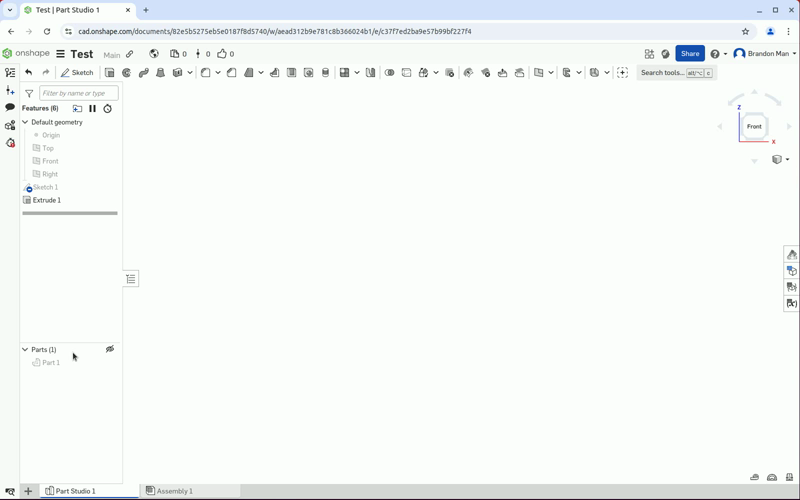
key(down)
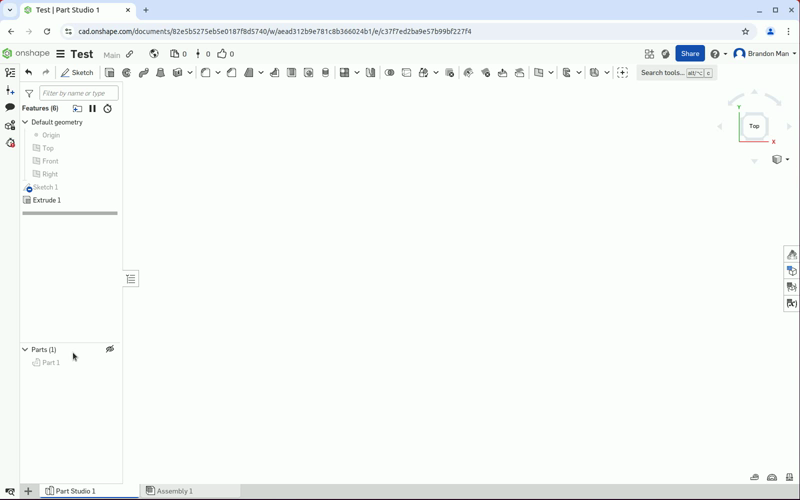
key_up(shift)
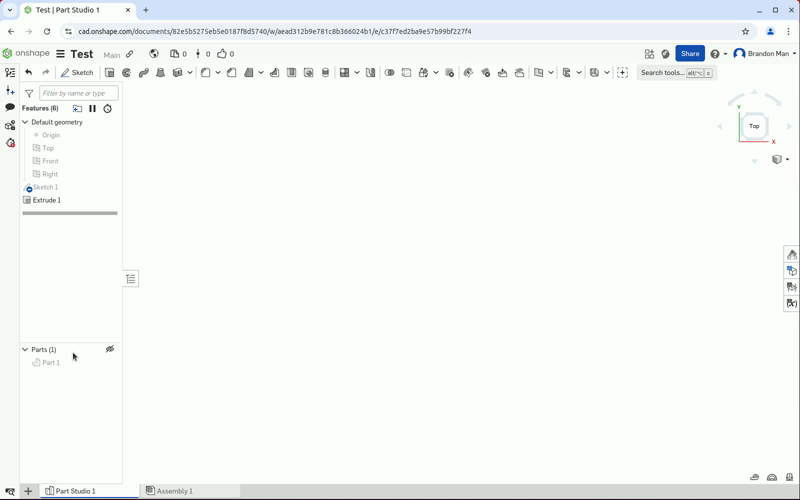
mouse_move(73, 352)
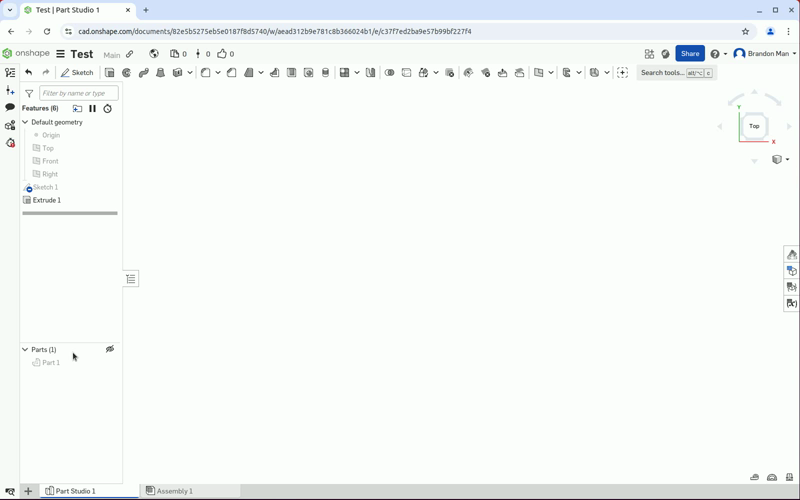
key(shift+y)
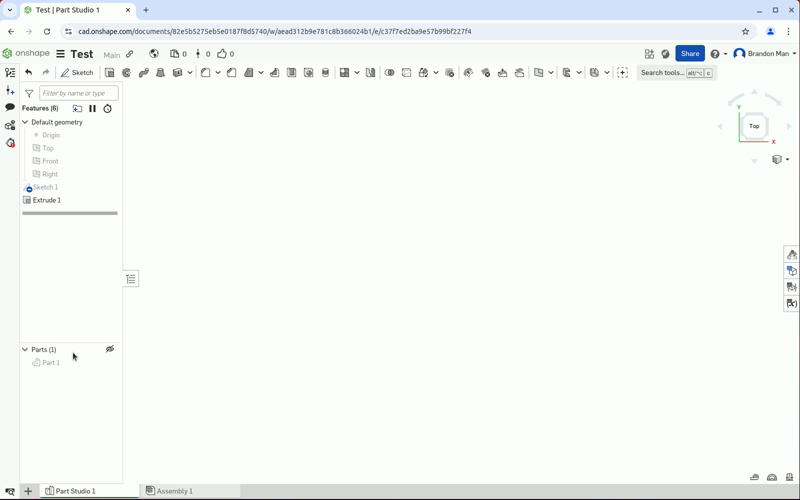
key(shift+s)
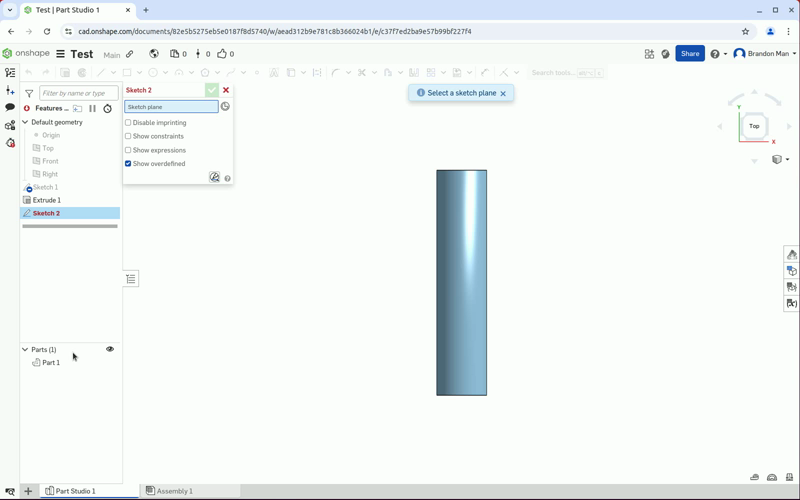
mouse_move(73, 150)
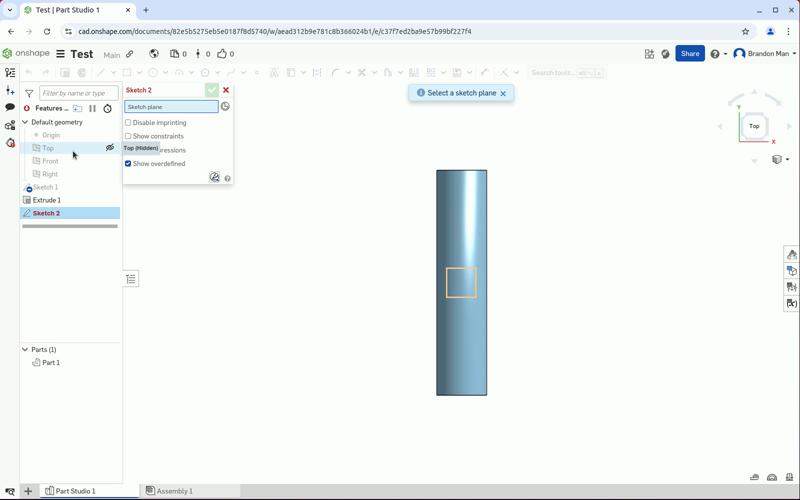
click(73, 150)
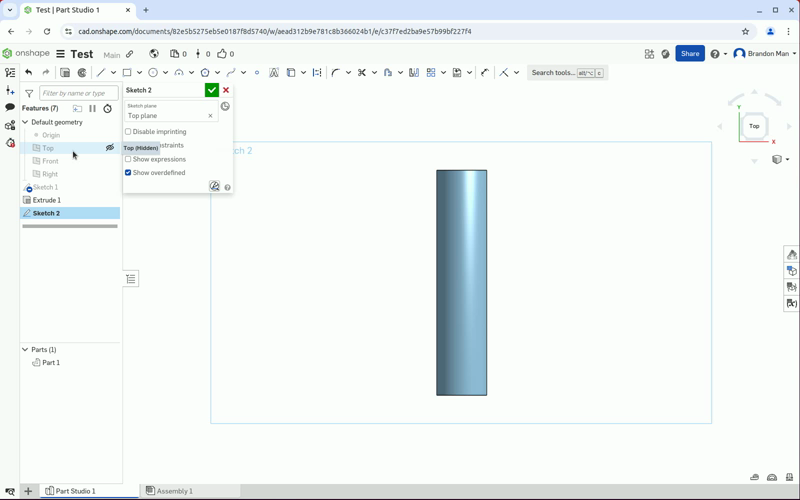
mouse_move(73, 352)
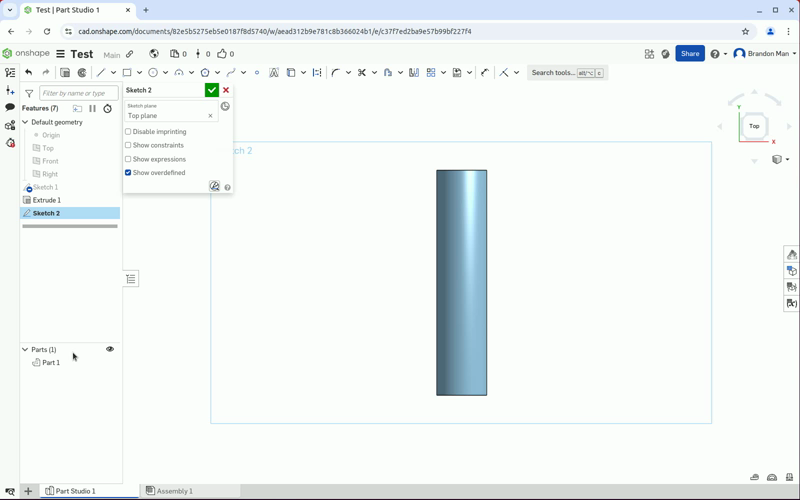
key(y)
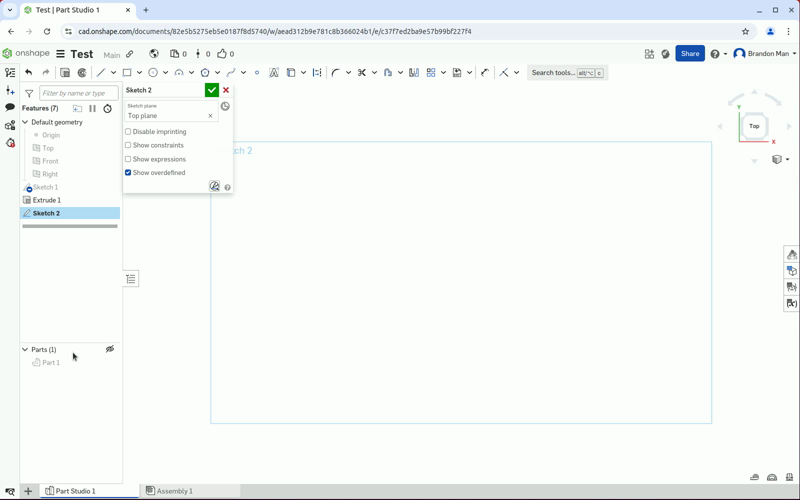
key(c)
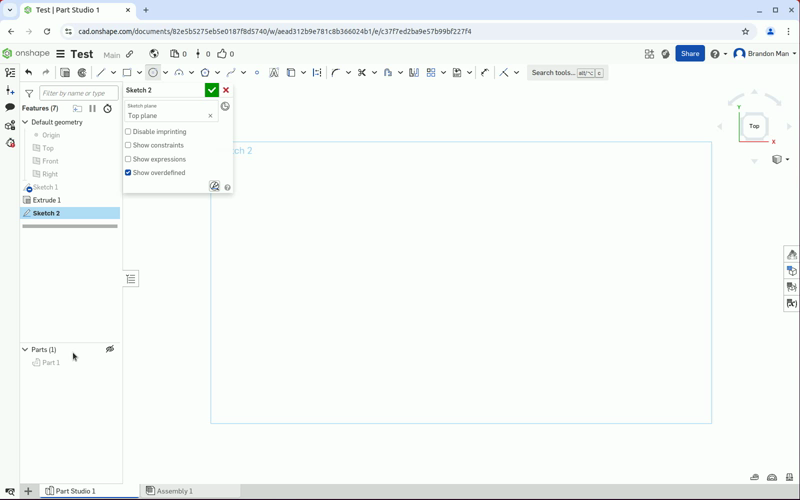
key_down(shift)
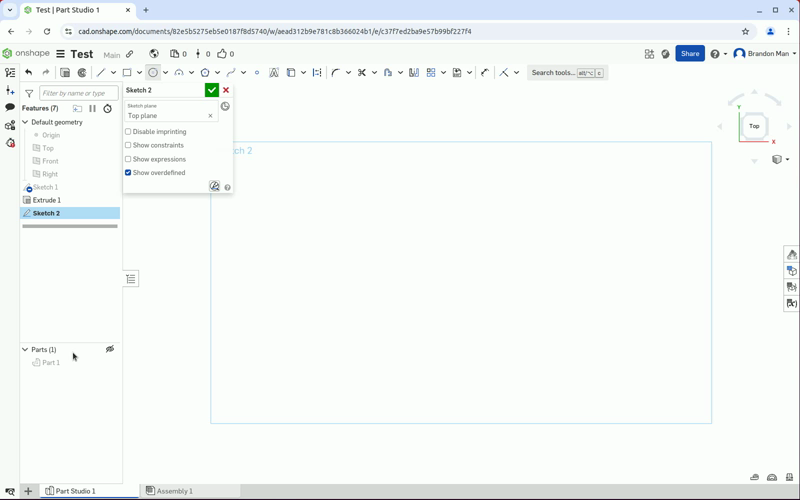
mouse_move(461, 282)
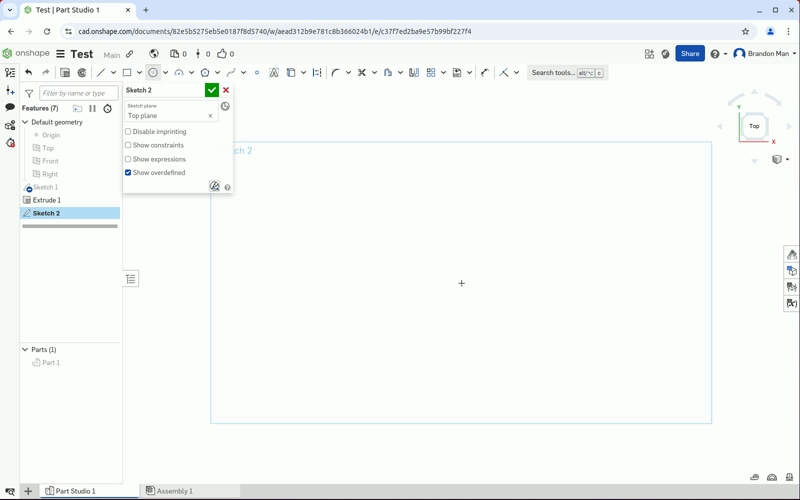
click(461, 282)
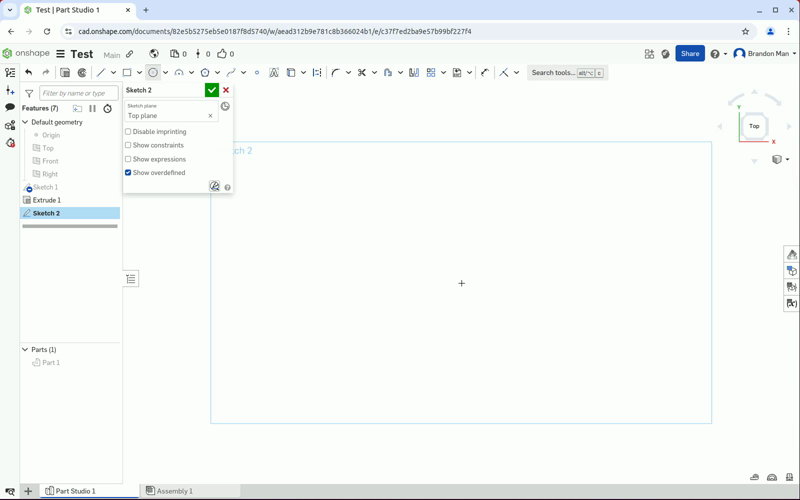
key_up(shift)
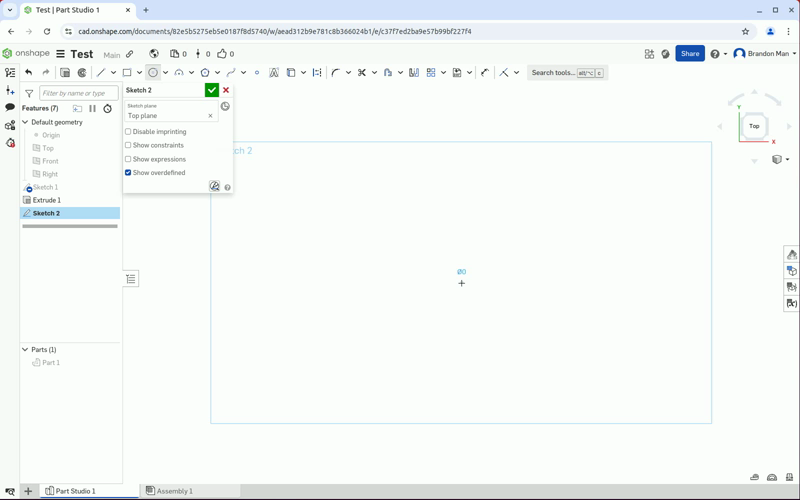
mouse_move(486, 282)
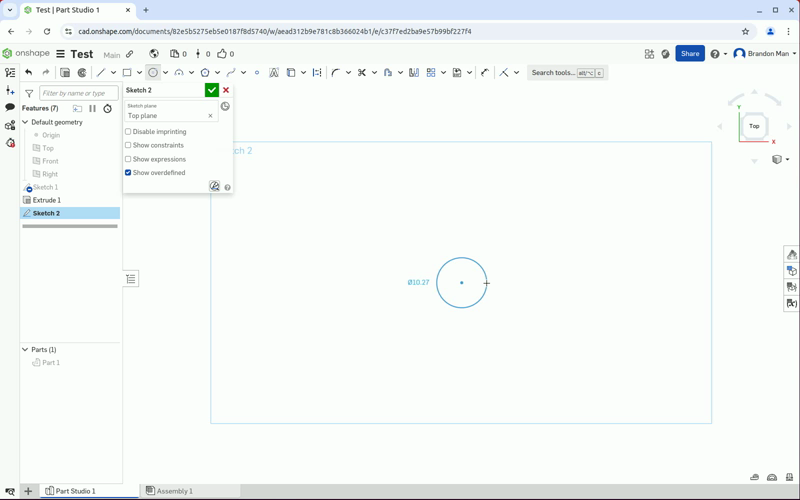
click(486, 282)
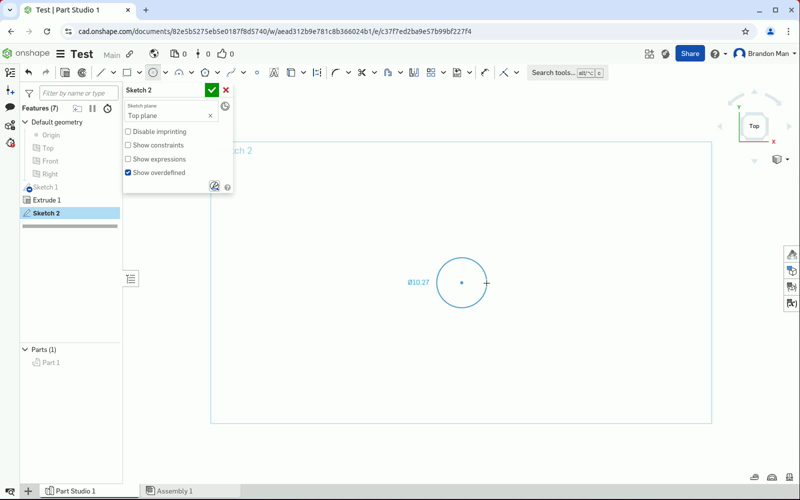
key(esc)
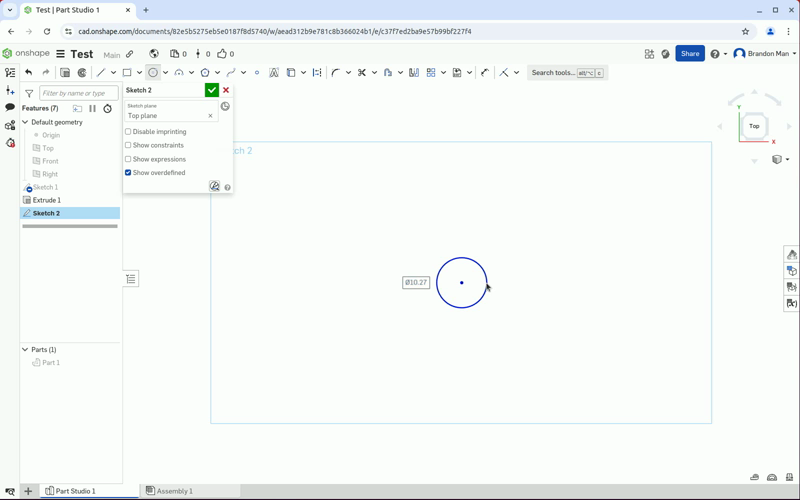
mouse_move(470, 280)
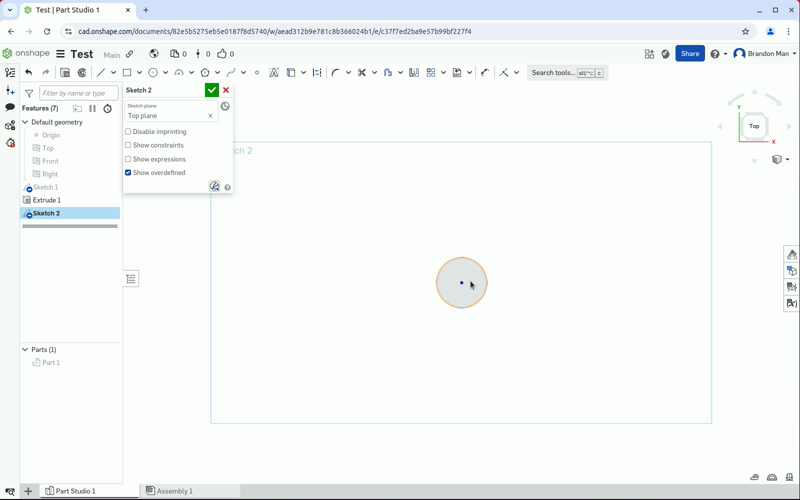
click(470, 280)
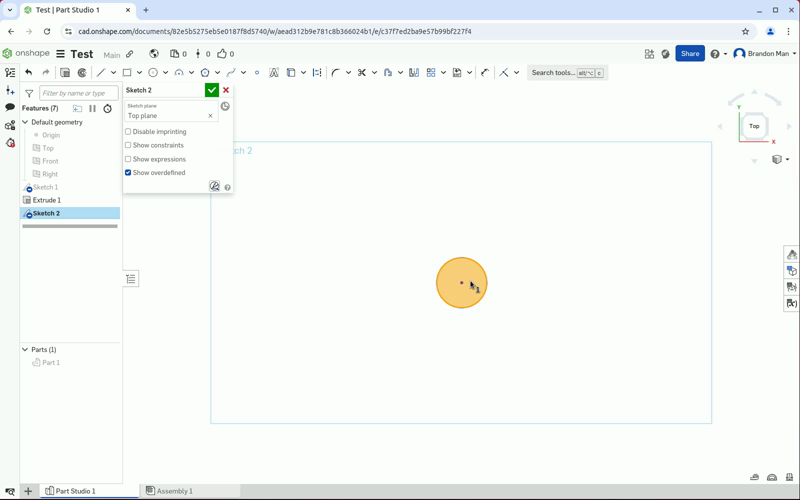
mouse_move(73, 352)
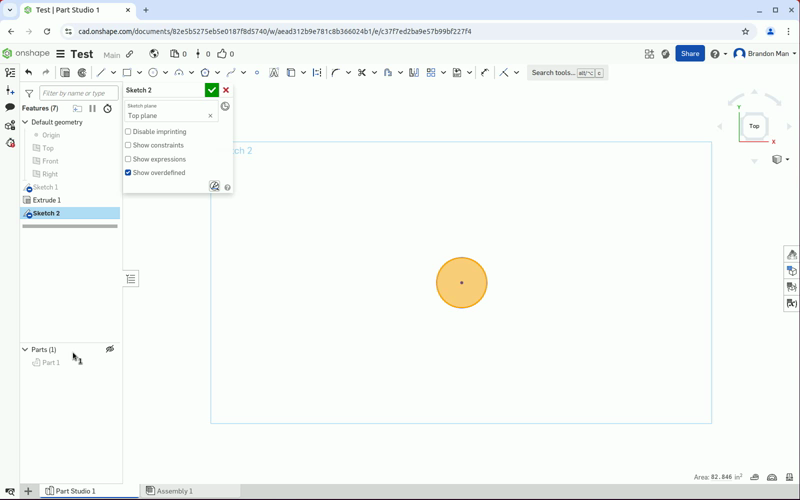
key(shift+y)
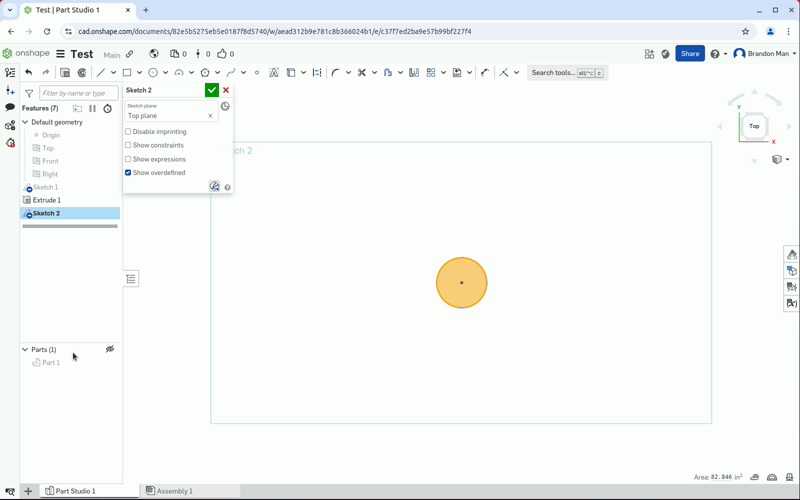
key(shift+e)
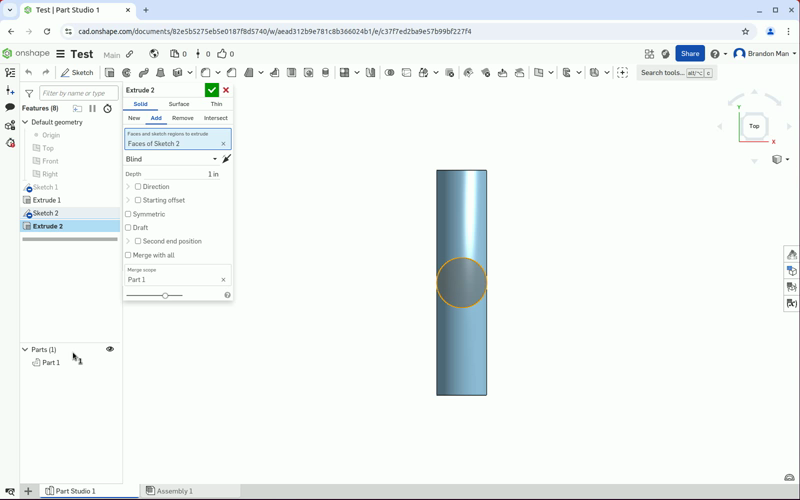
mouse_move(143, 106)
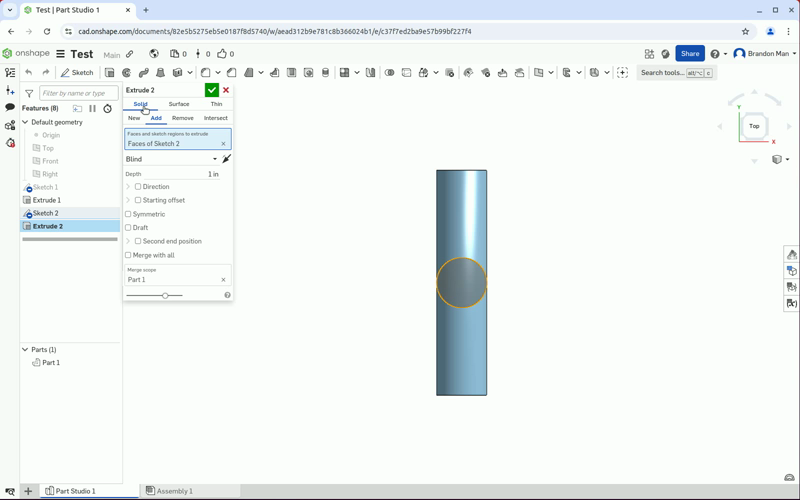
click(143, 106)
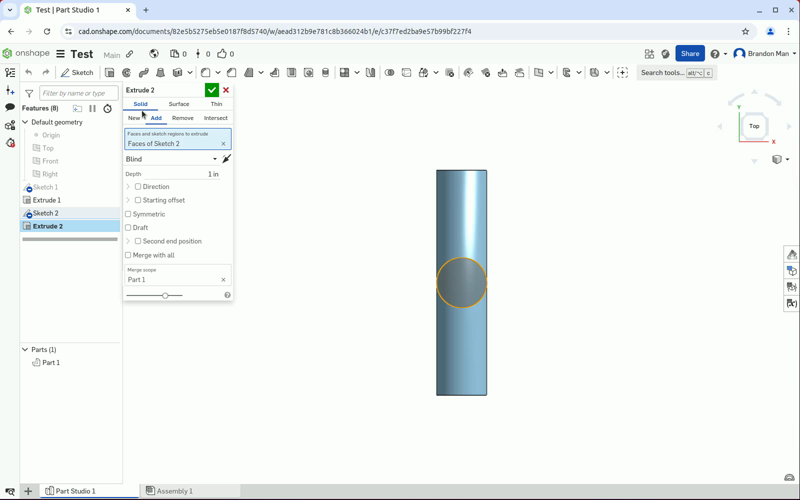
mouse_move(137, 120)
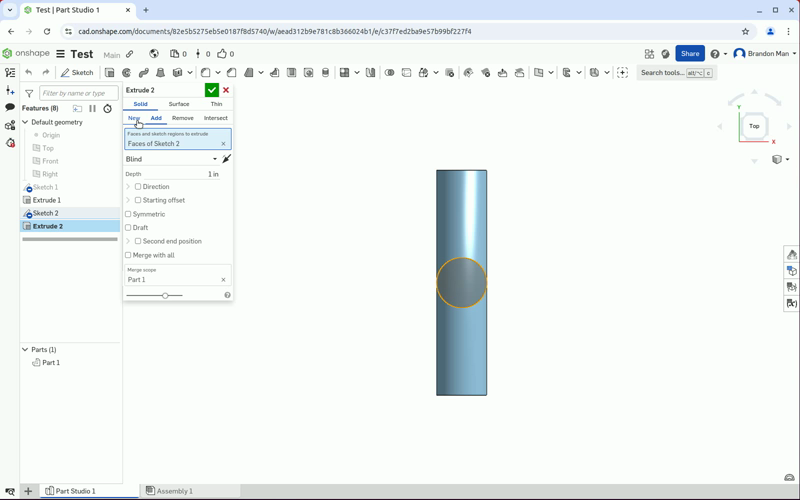
click(137, 120)
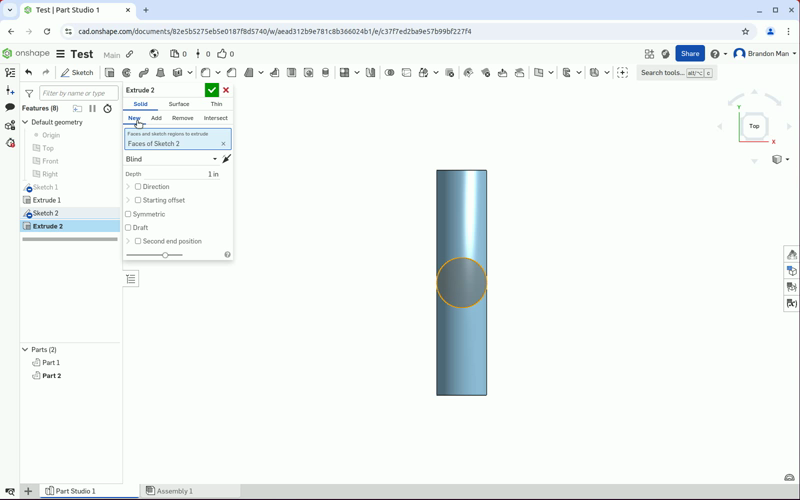
key(tab, 4)
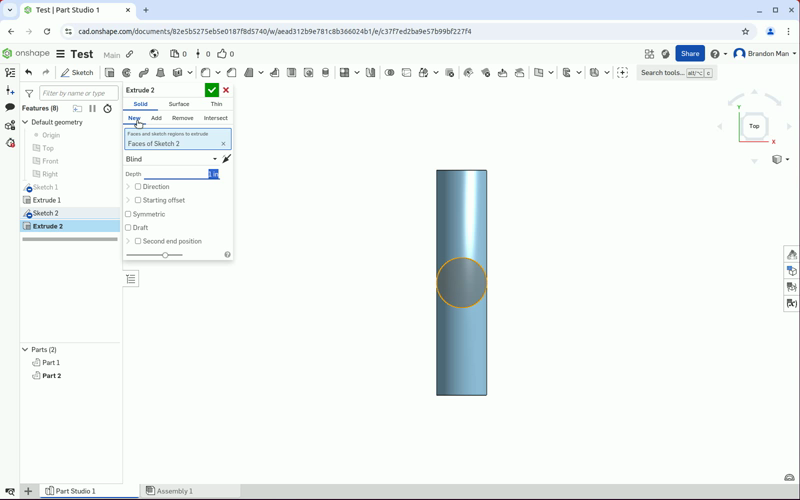
text(23.108)
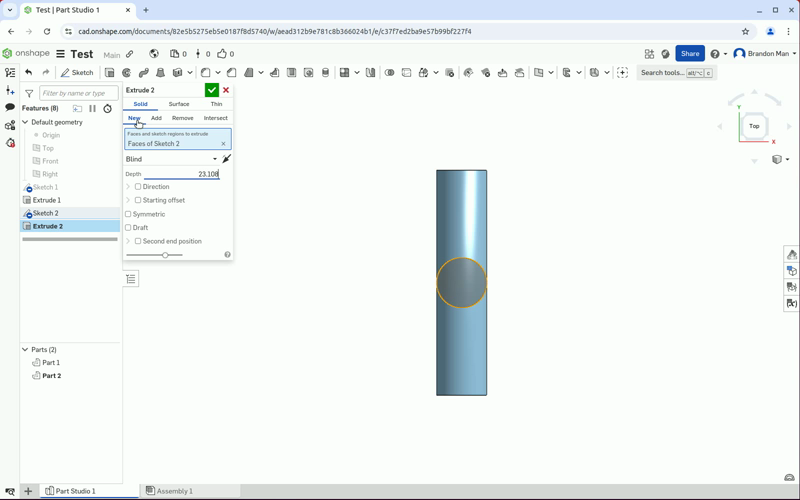
key(enter)
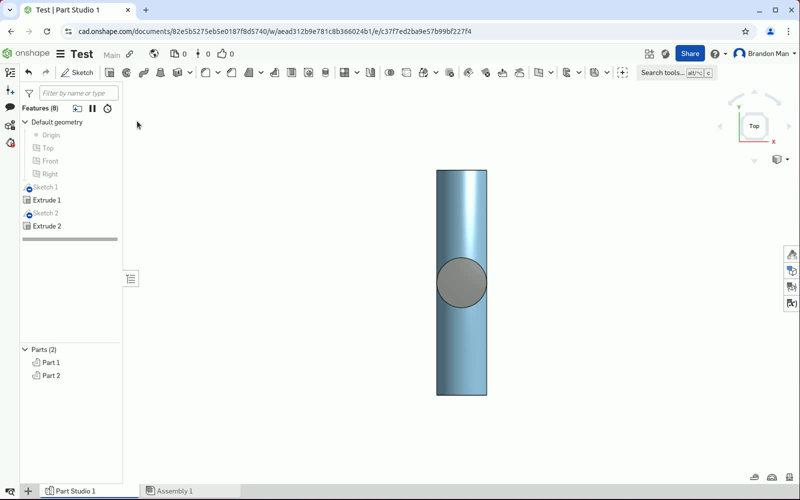
key(shift+h)
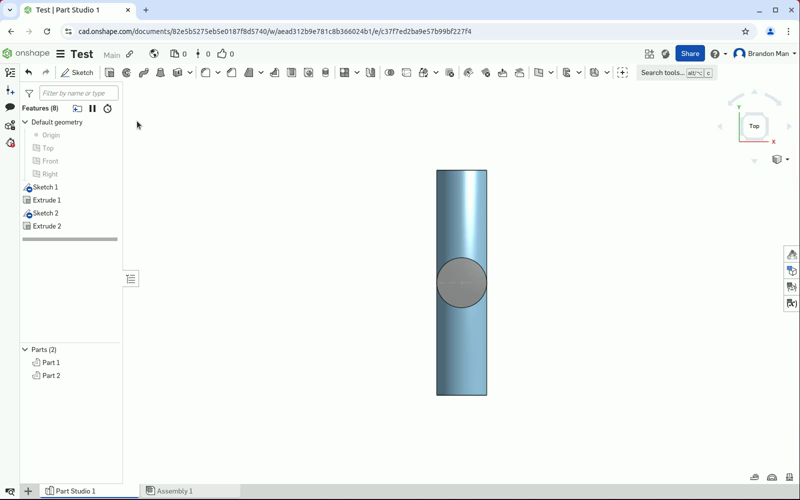
key(shift+h)
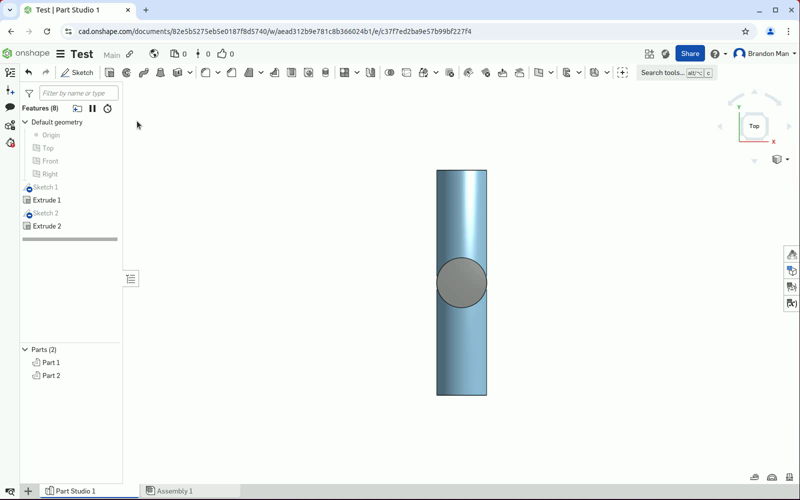
mouse_move(73, 189)
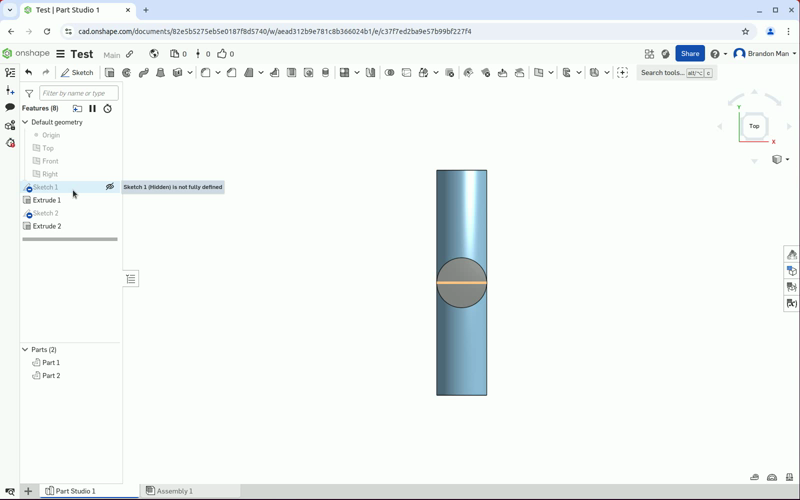
click(73, 189)
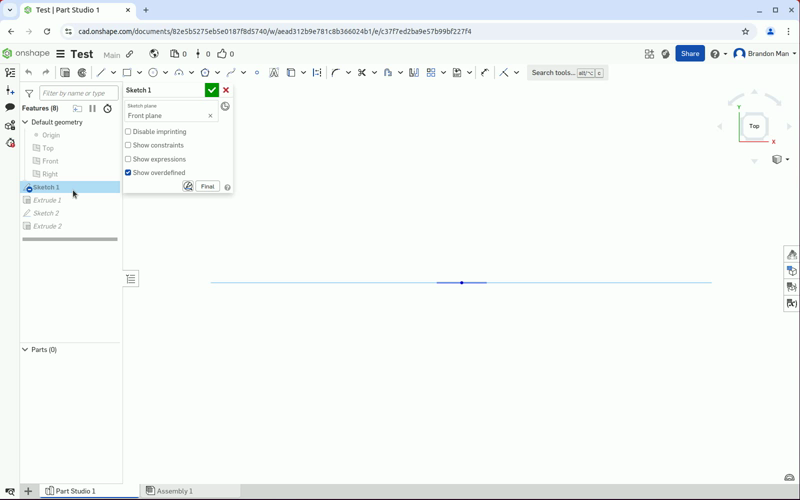
mouse_move(229, 92)
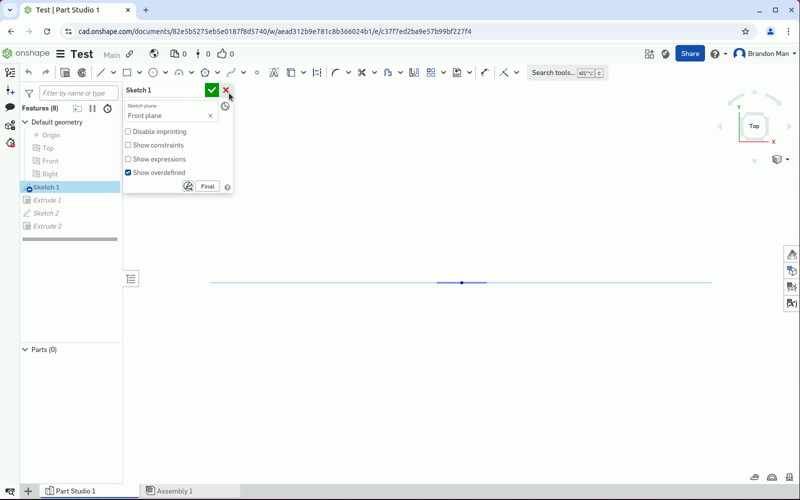
click(229, 92)
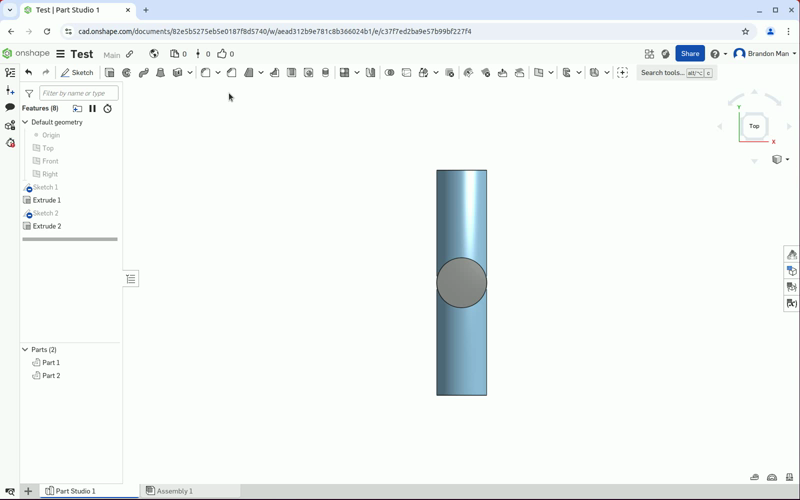
mouse_move(73, 352)
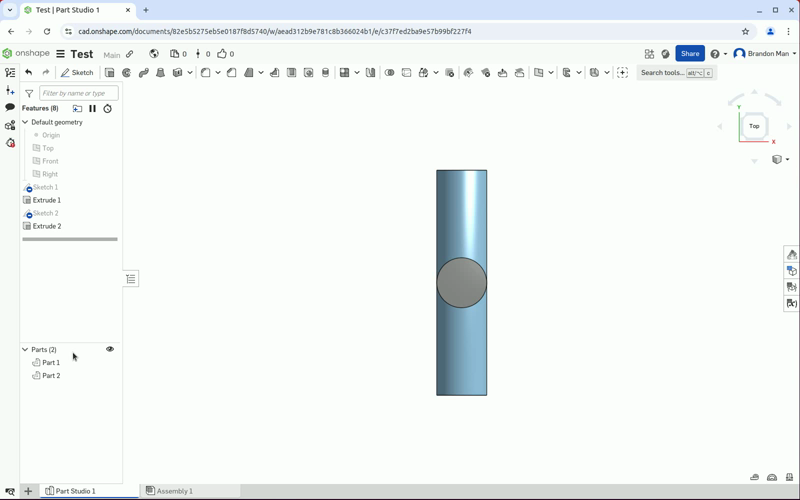
key(y)
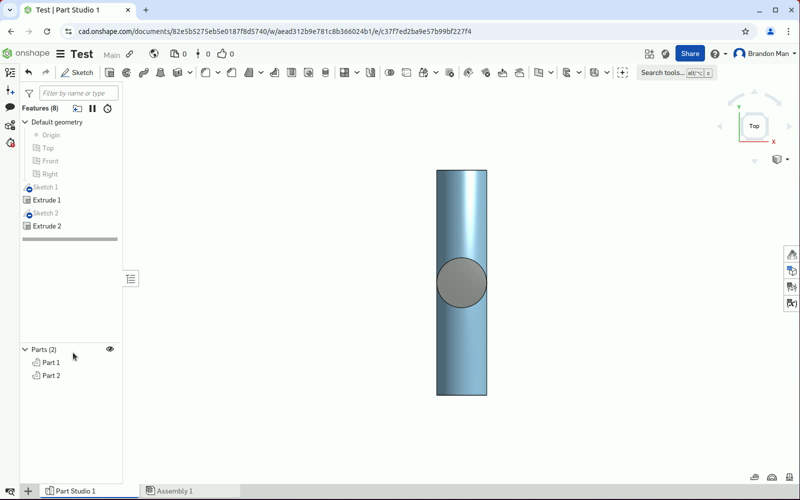
key(shift+p)
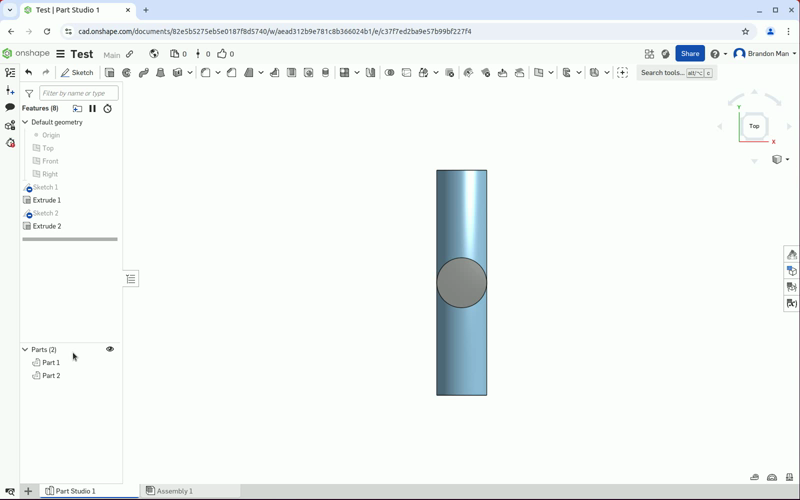
key(space)
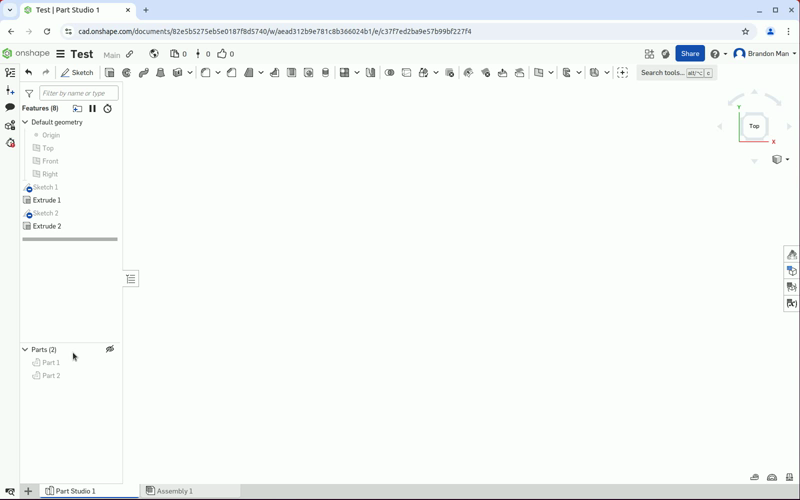
key_down(shift)
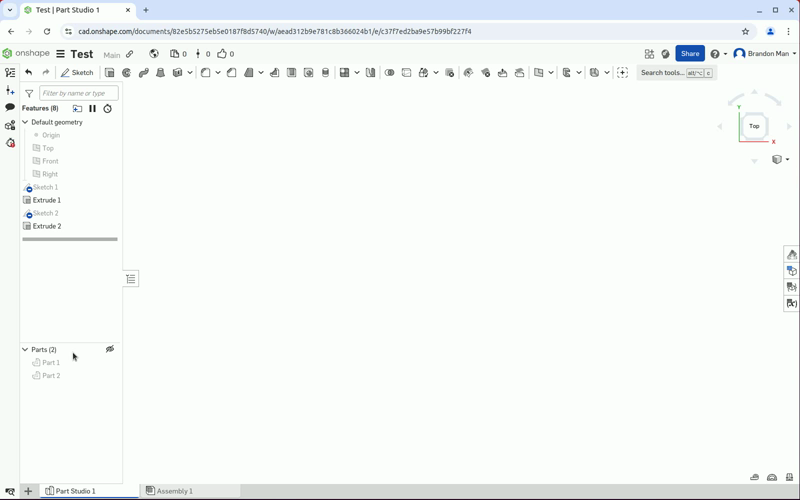
key(up)
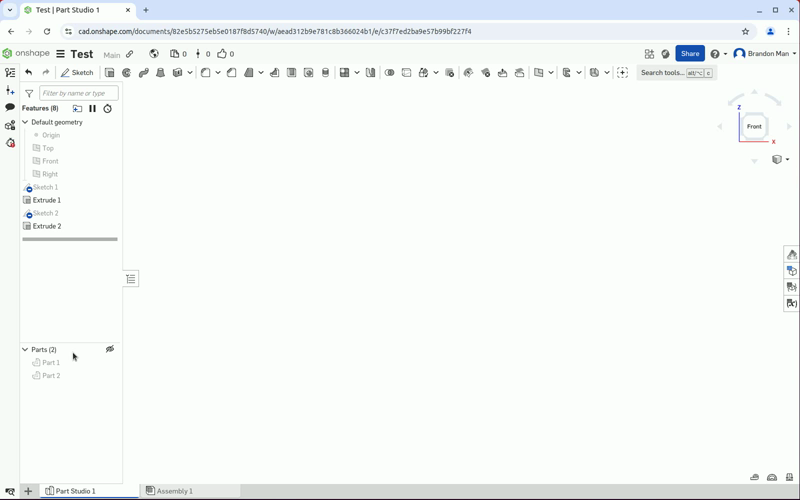
key_up(shift)
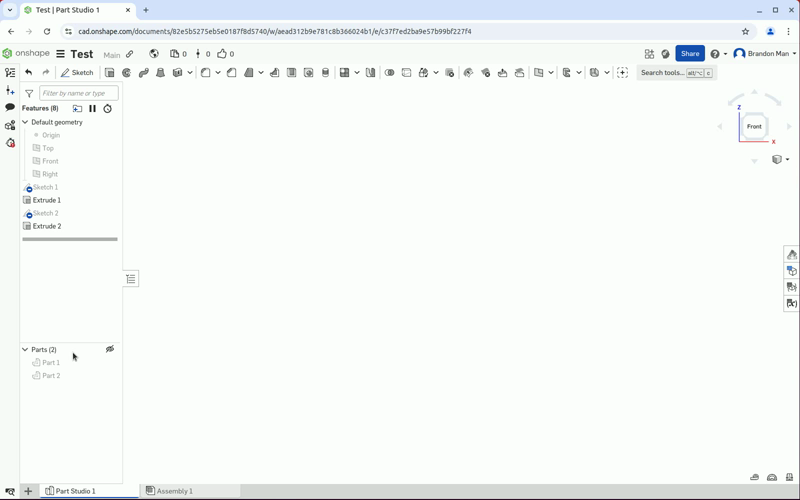
mouse_move(73, 352)
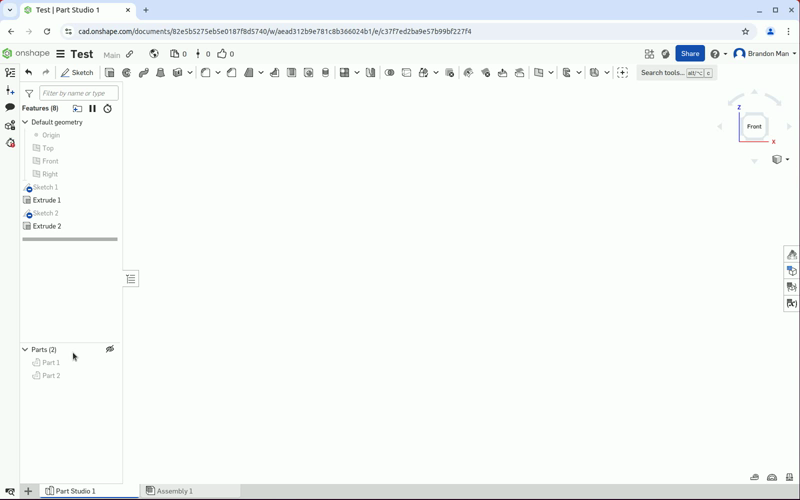
key(shift+y)
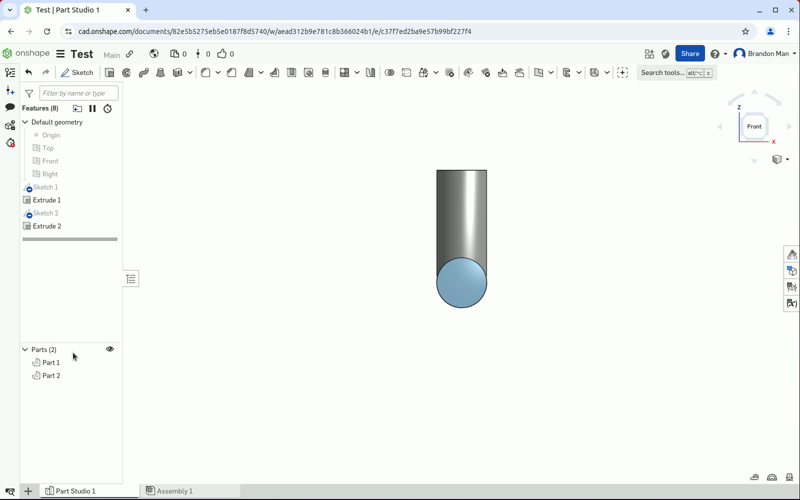
mouse_move(541, 75)
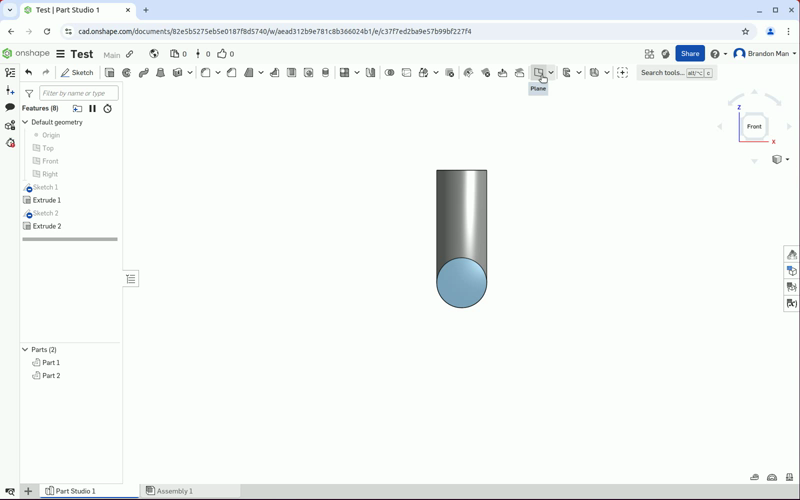
click(541, 75)
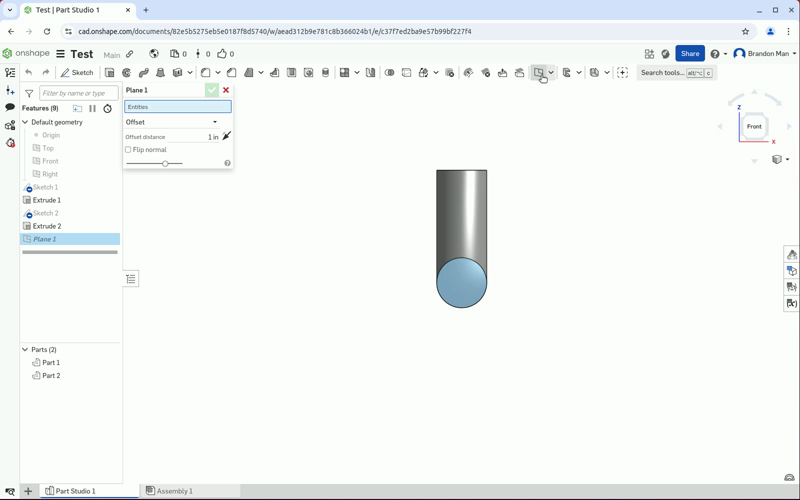
mouse_move(73, 163)
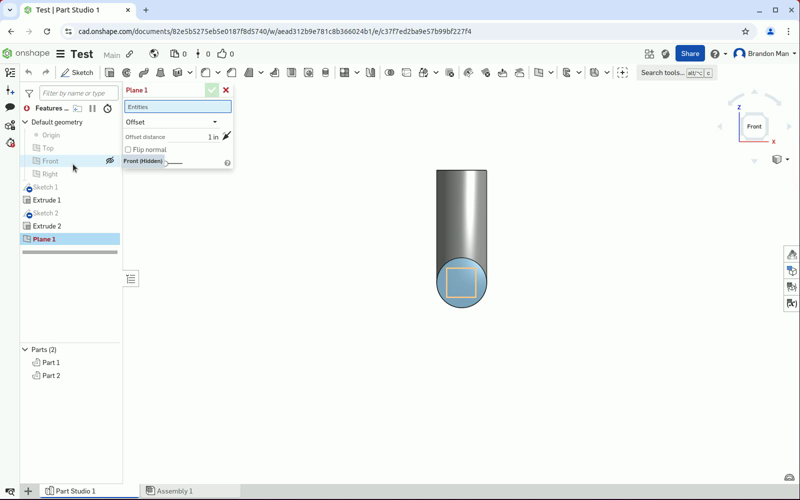
click(73, 163)
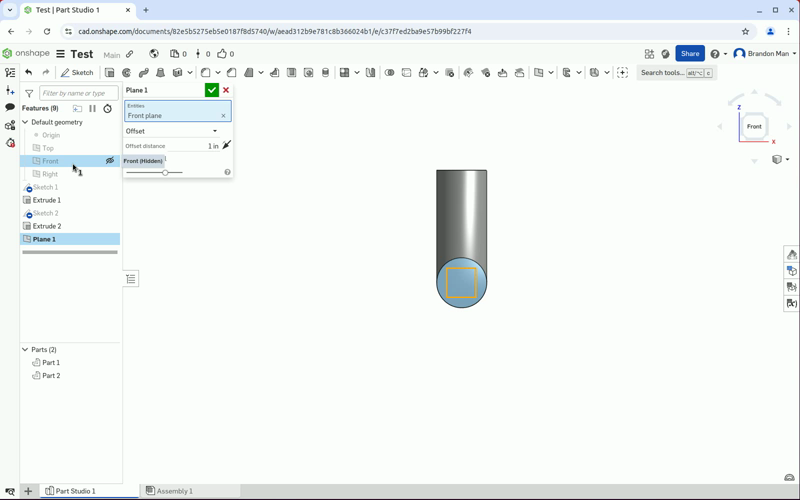
key(tab, 2)
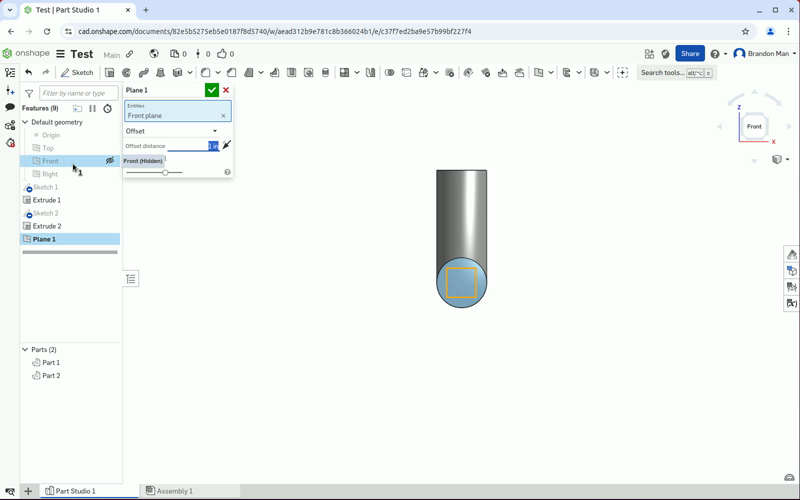
text(23.108)
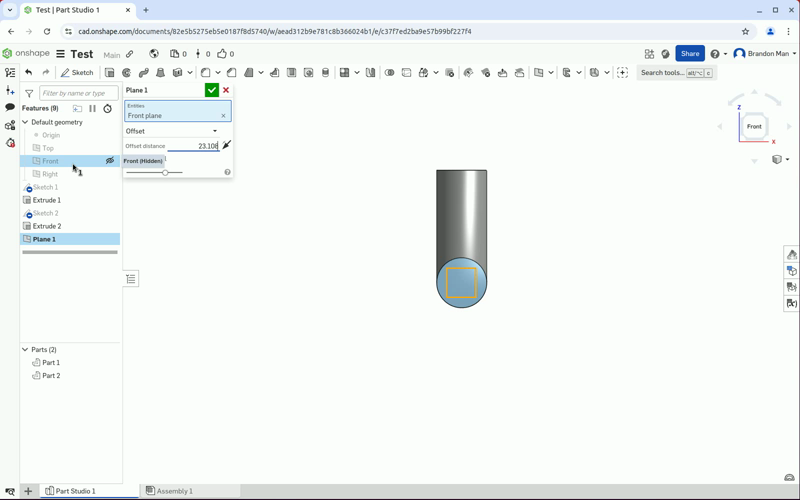
key(enter, 2)
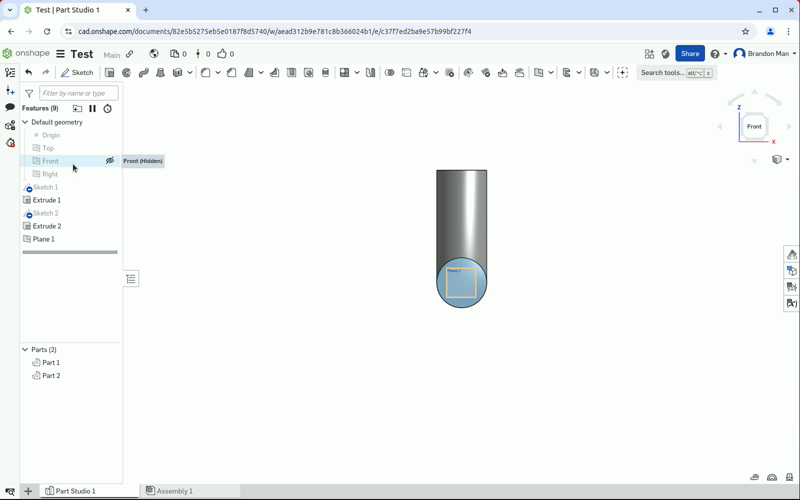
key(shift+s)
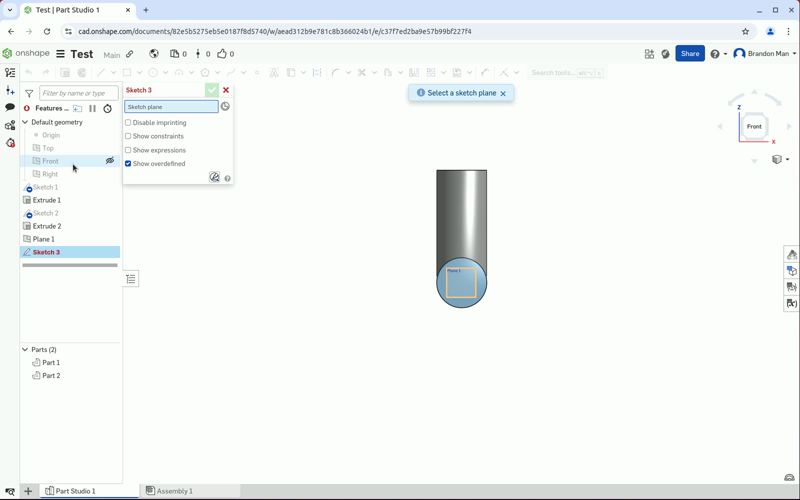
mouse_move(73, 241)
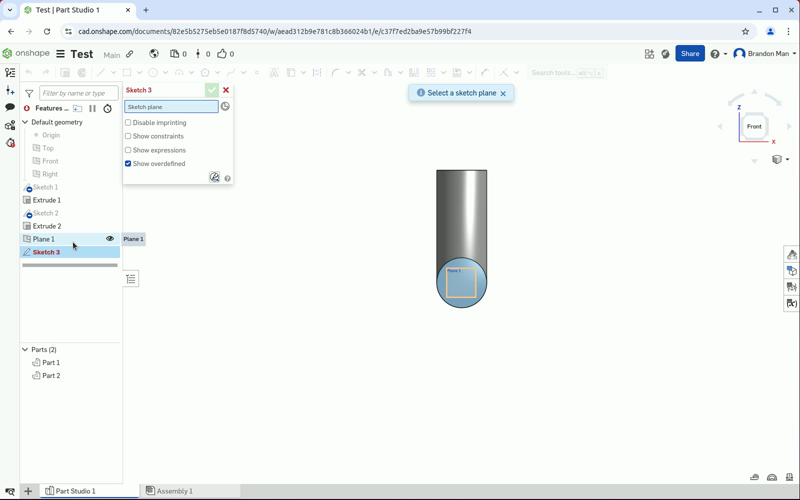
click(73, 241)
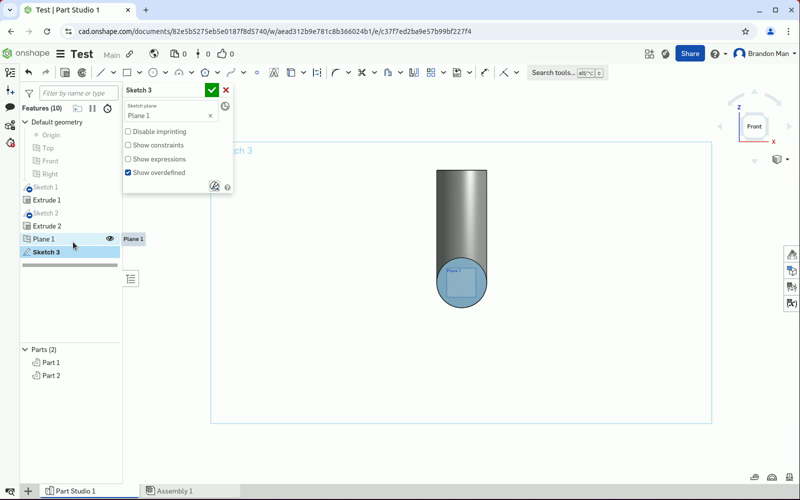
mouse_move(73, 352)
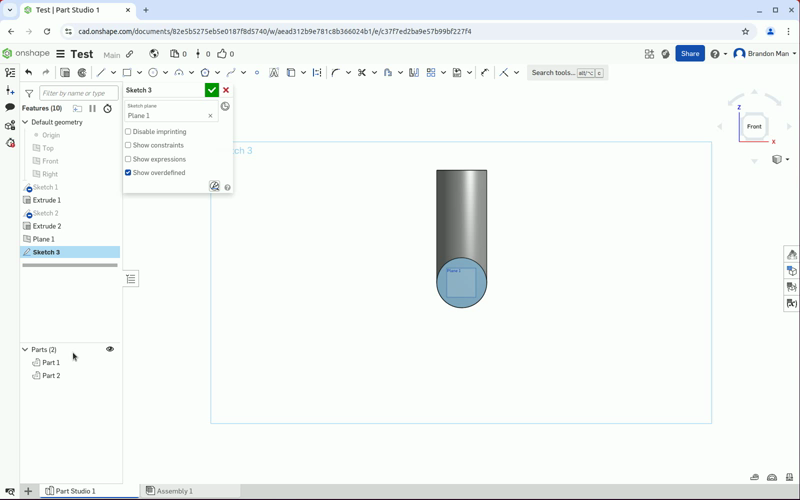
key(y)
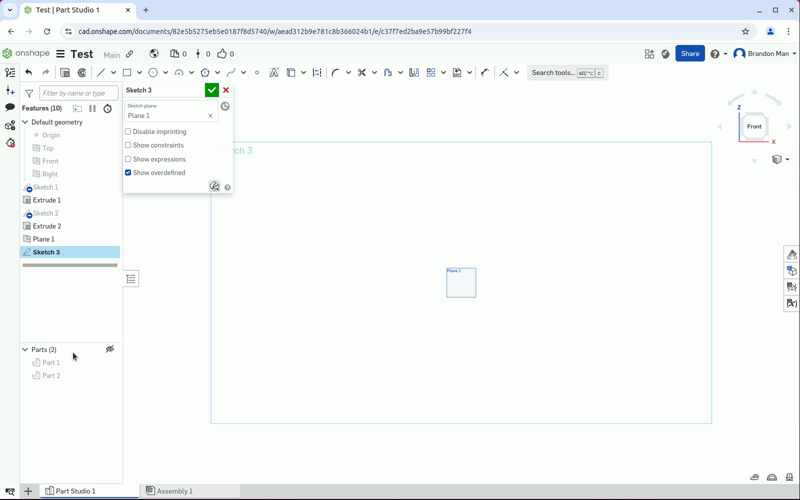
key(c)
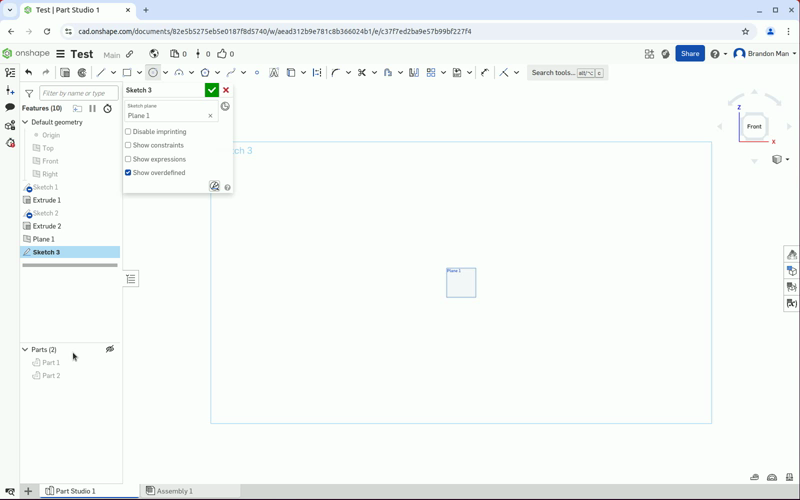
key_down(shift)
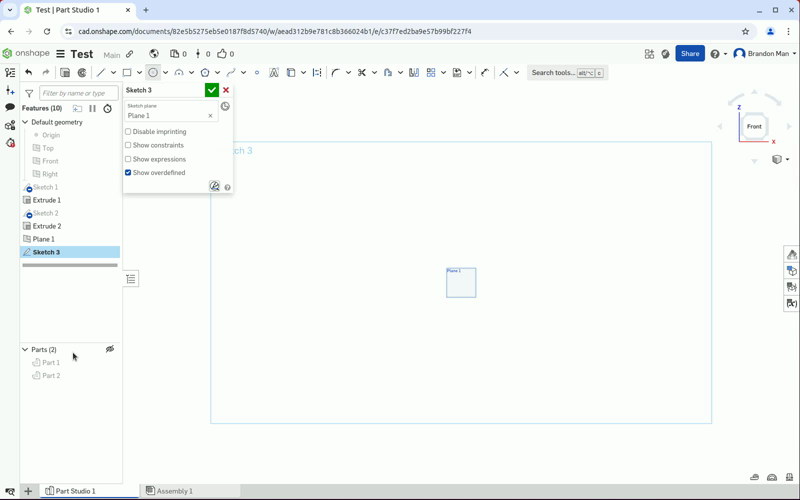
mouse_move(461, 282)
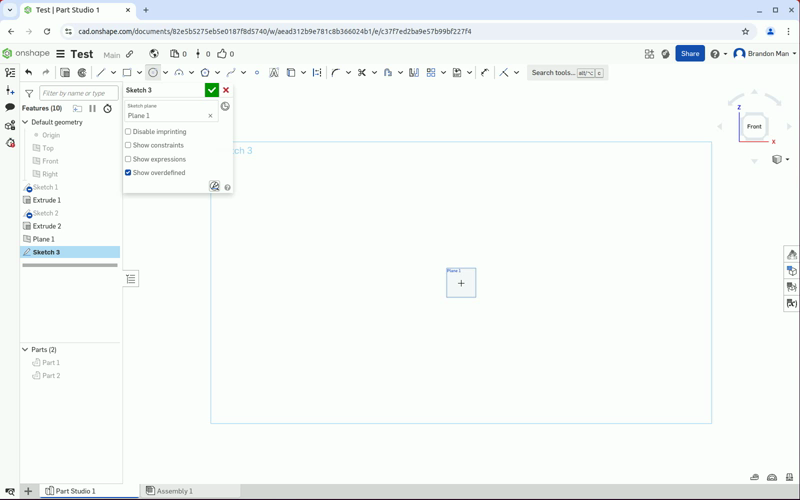
click(461, 282)
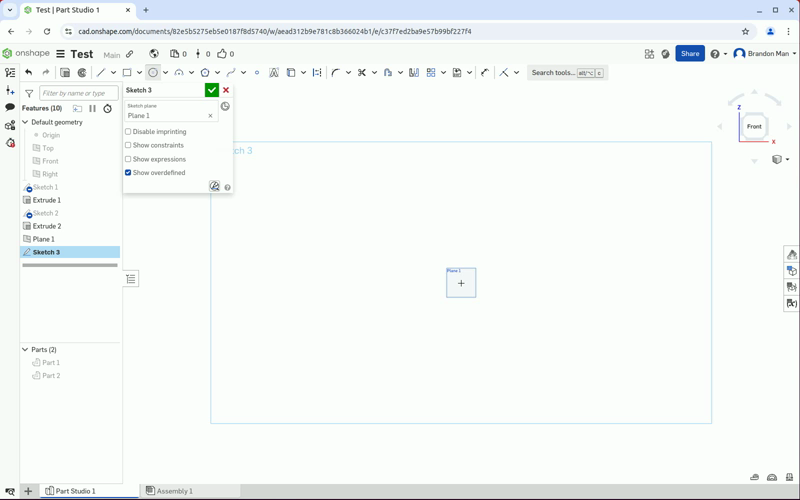
key_up(shift)
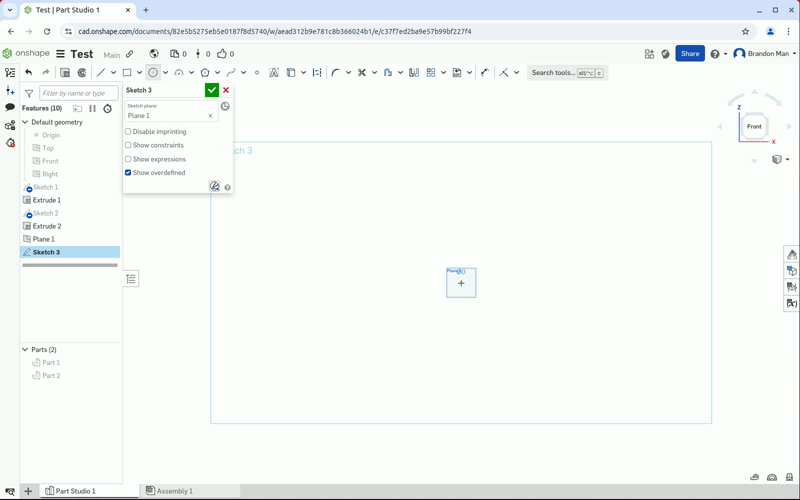
mouse_move(476, 282)
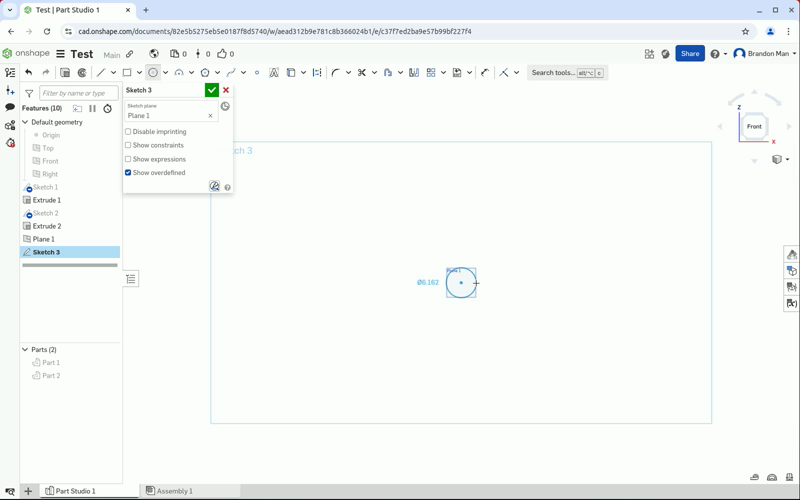
click(476, 282)
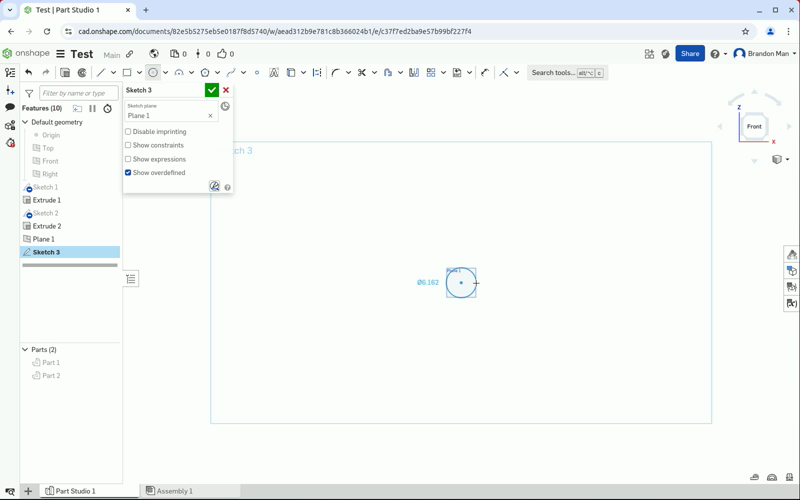
key(esc)
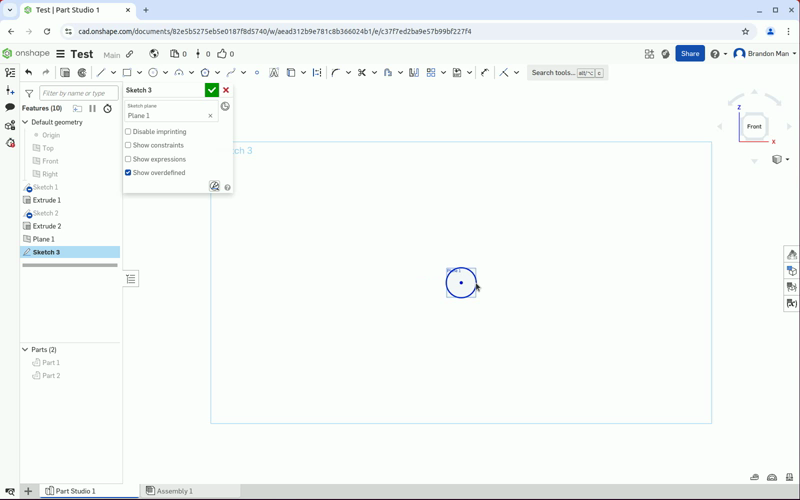
mouse_move(450, 290)
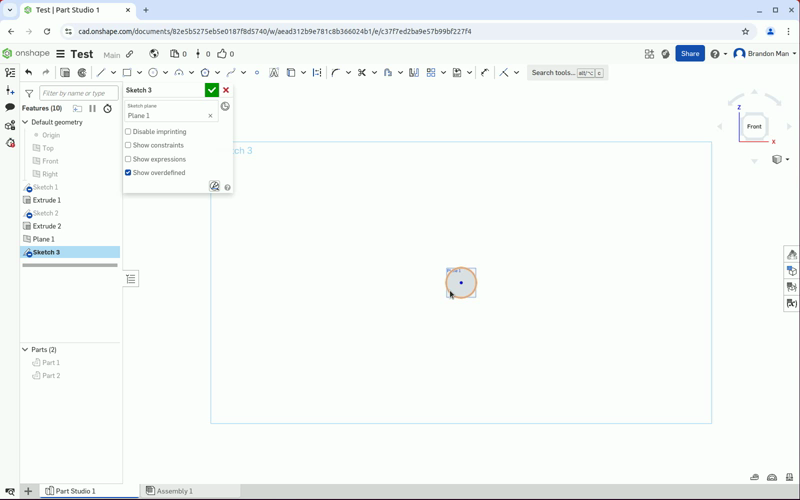
scroll(6)
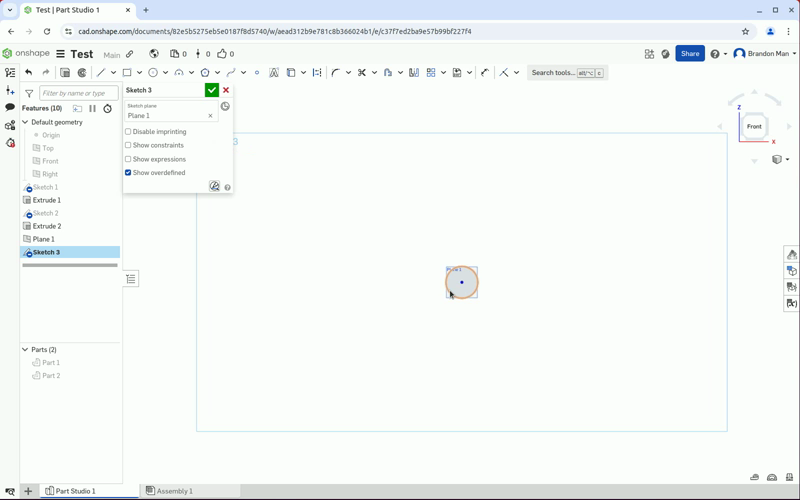
scroll(6)
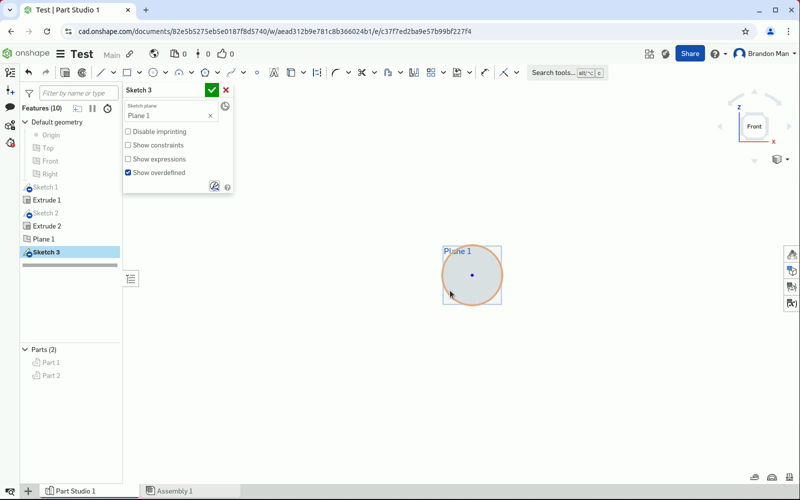
scroll(6)
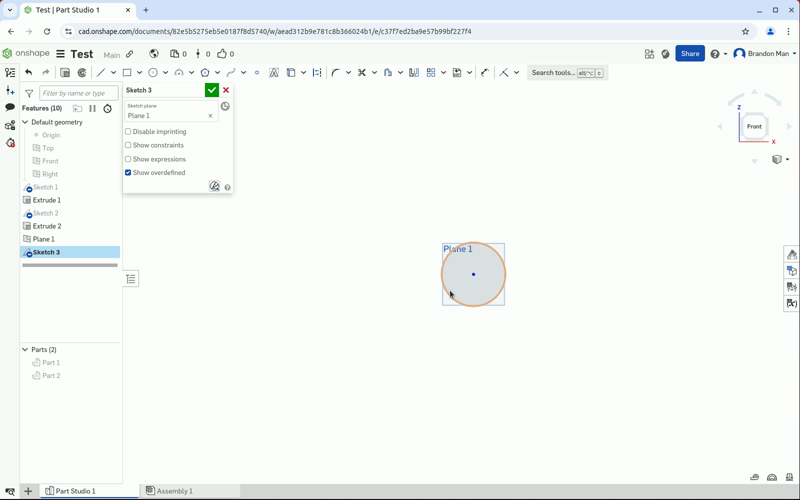
scroll(6)
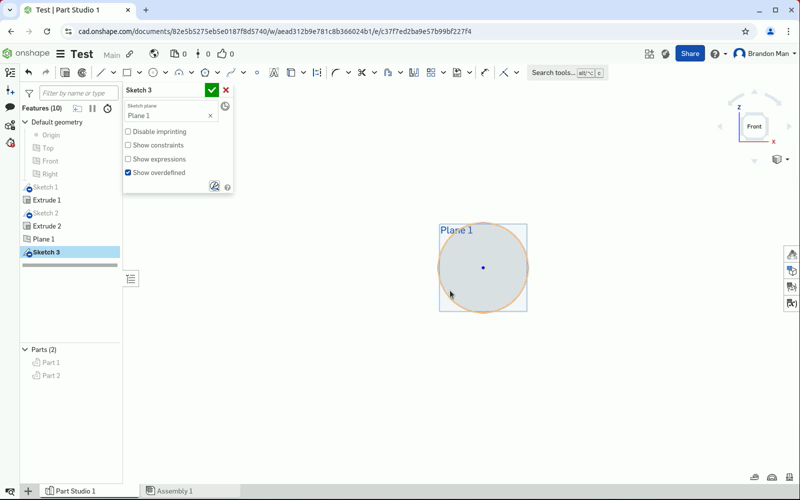
scroll(6)
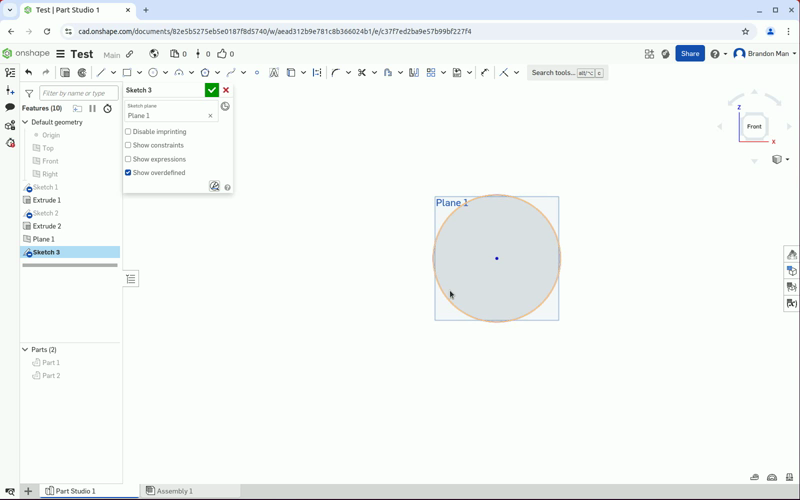
scroll(6)
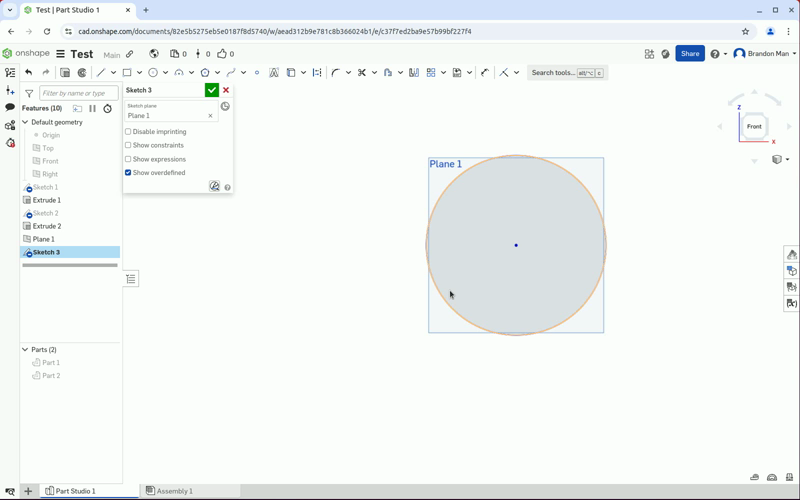
scroll(6)
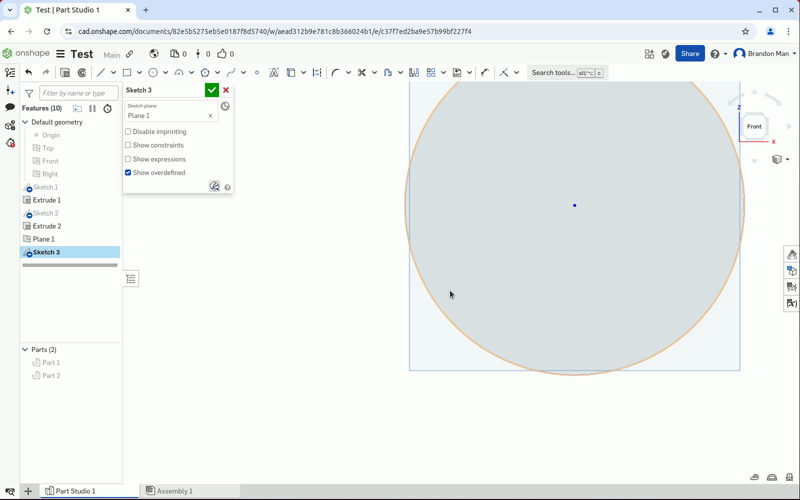
click(450, 290)
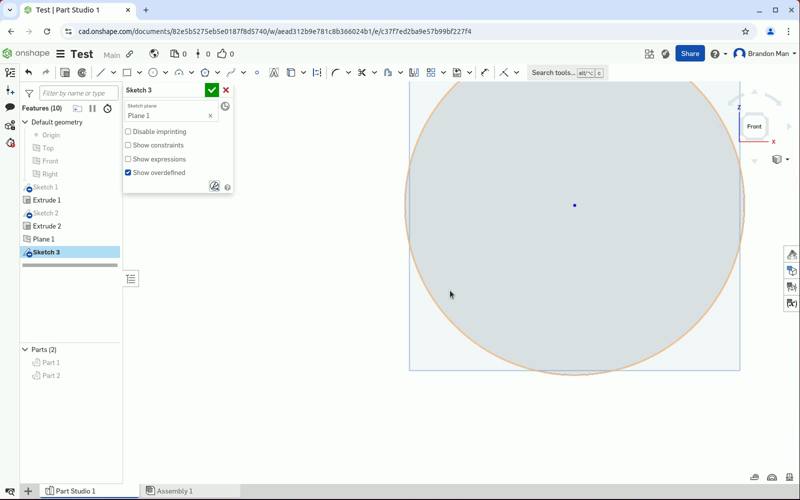
scroll(-6)
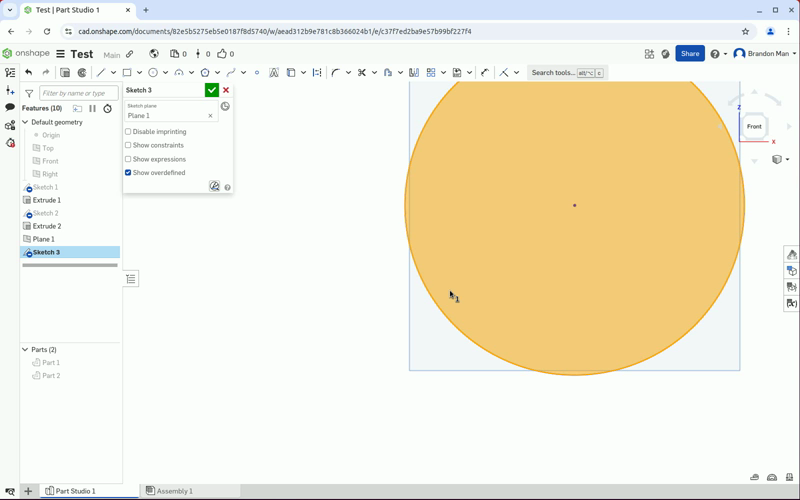
scroll(-6)
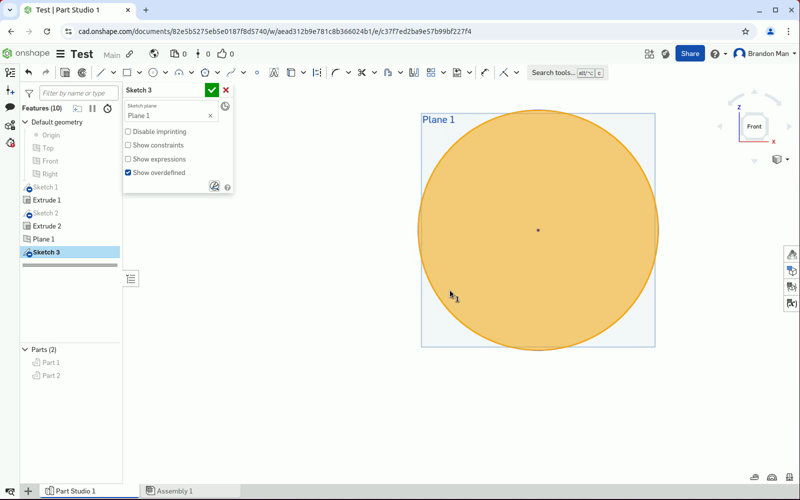
scroll(-6)
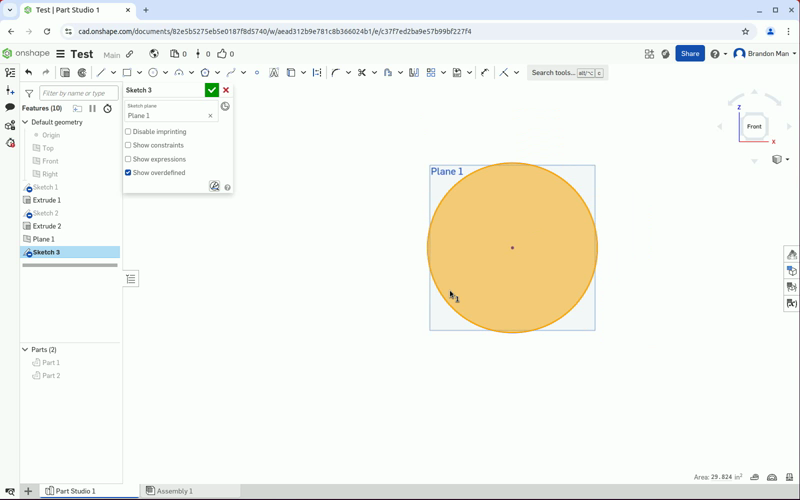
scroll(-6)
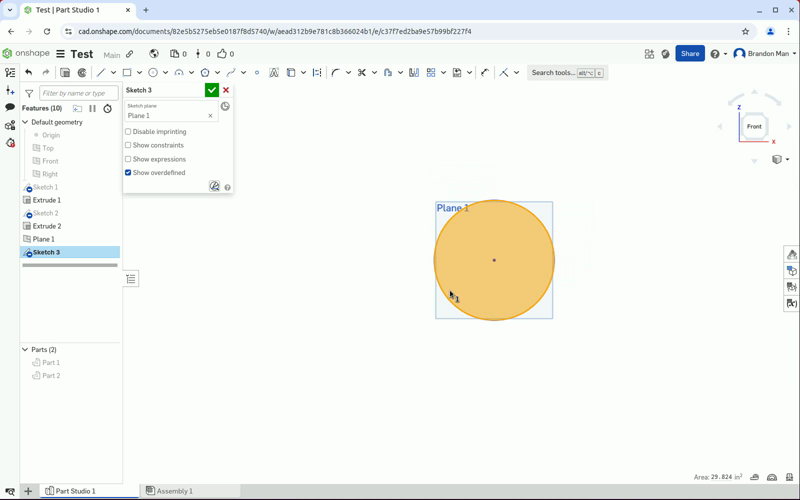
scroll(-6)
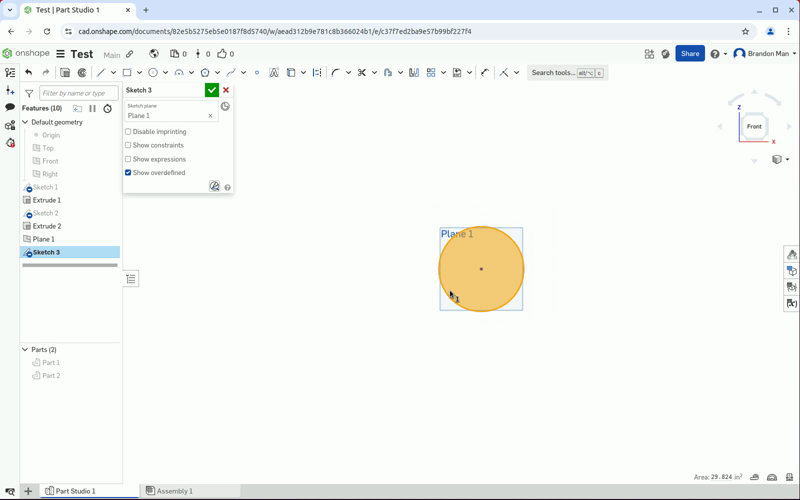
scroll(-6)
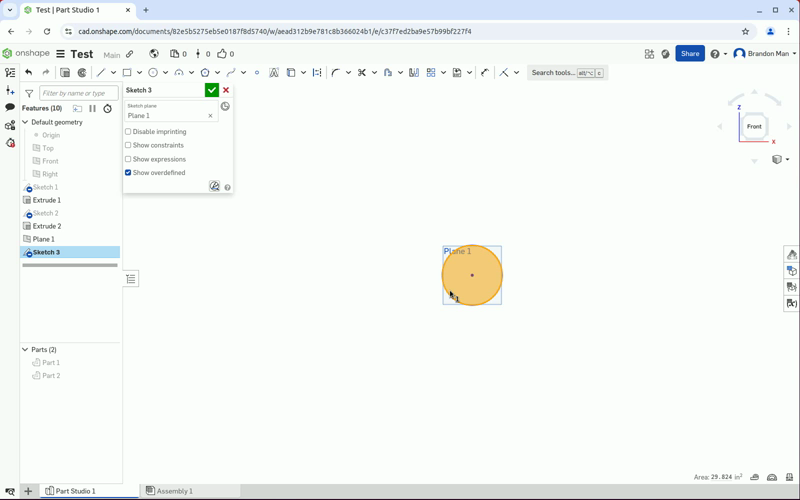
scroll(-6)
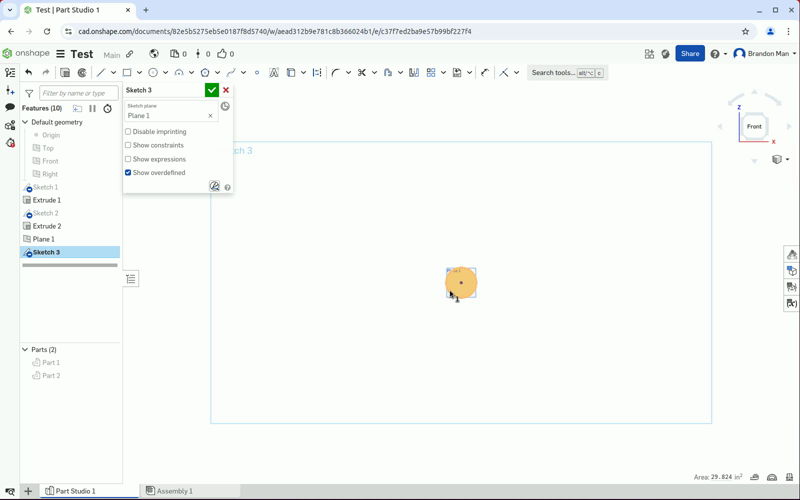
mouse_move(73, 352)
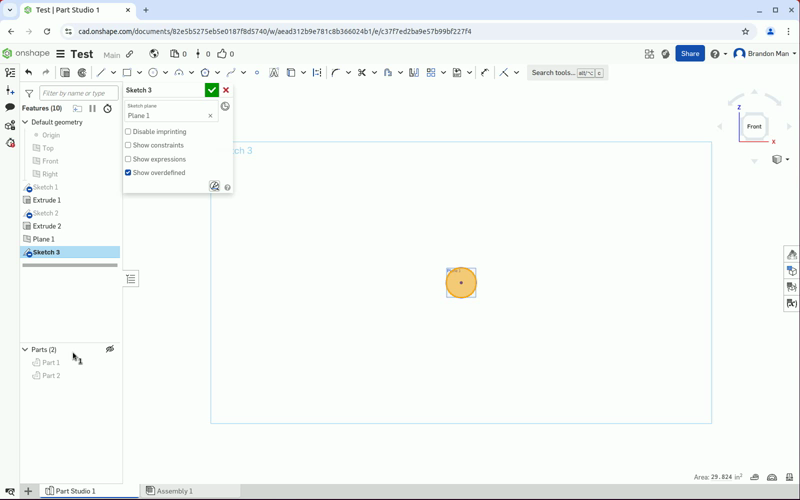
key(shift+y)
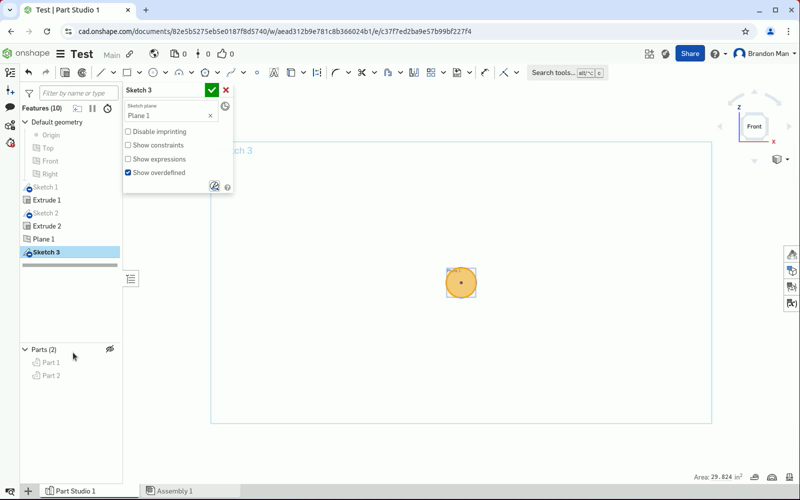
key(shift+e)
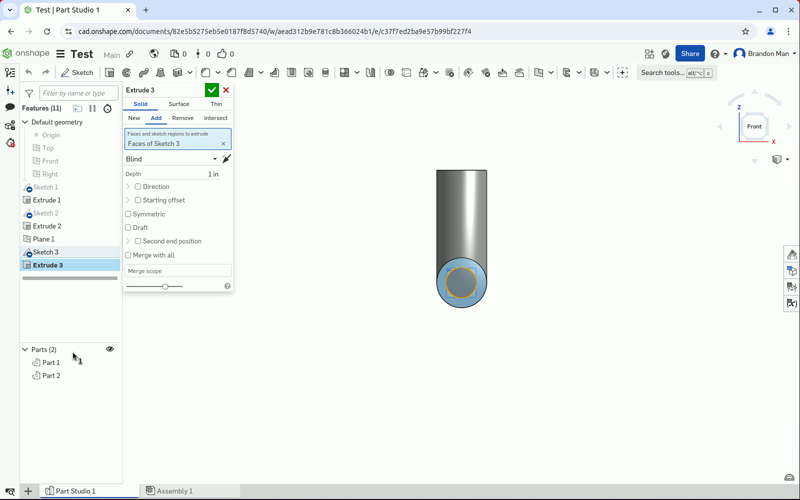
mouse_move(143, 106)
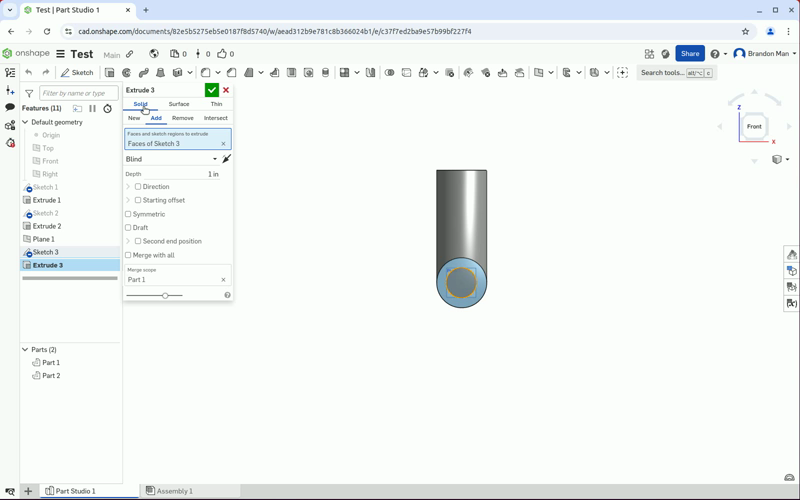
click(143, 106)
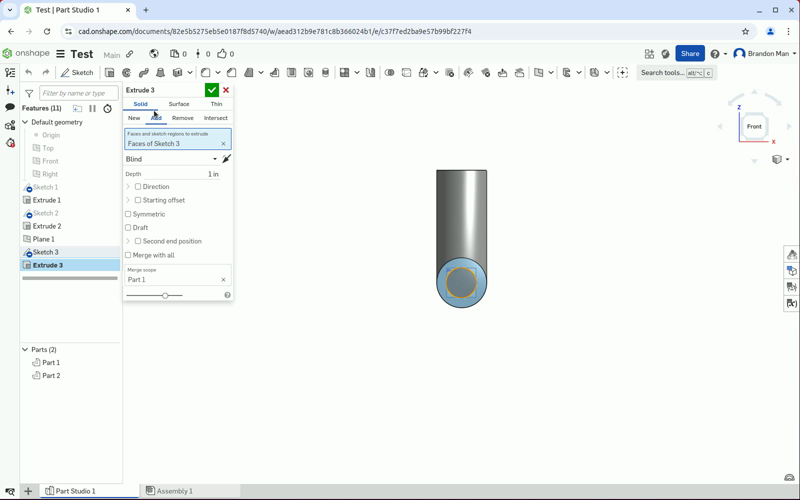
mouse_move(186, 120)
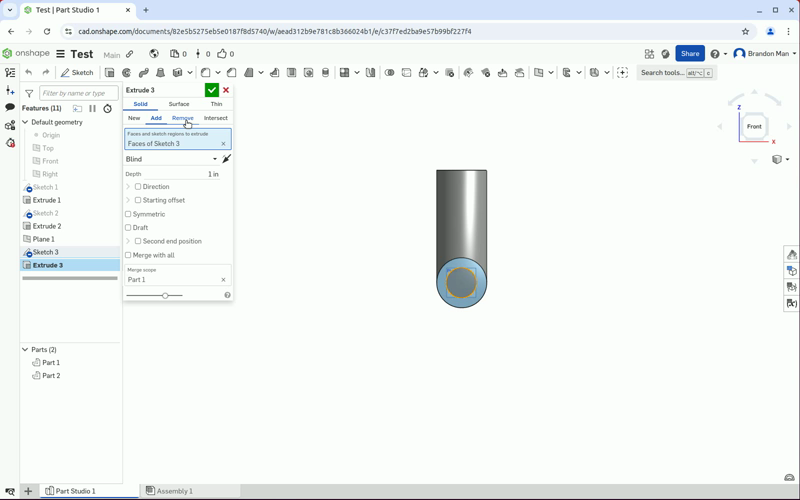
click(186, 120)
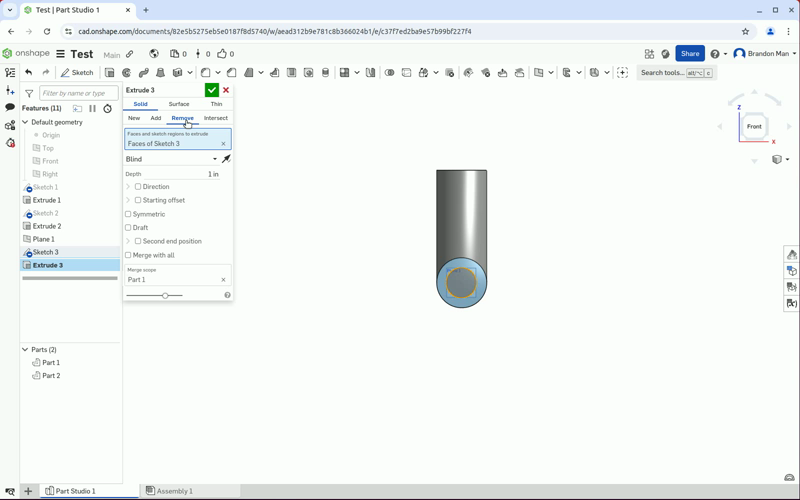
key(tab, 4)
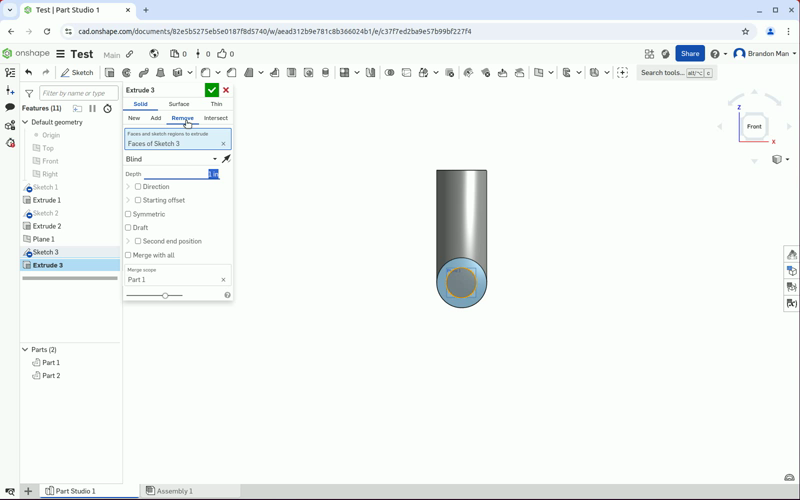
text(30.811)
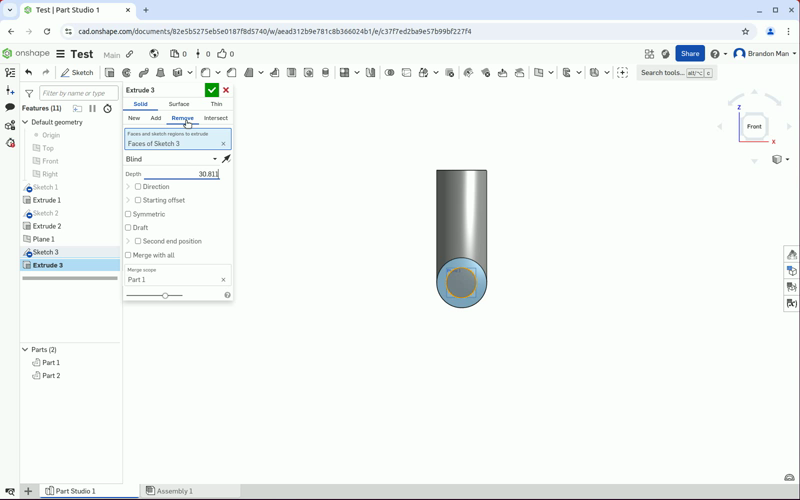
key(tab, 6)
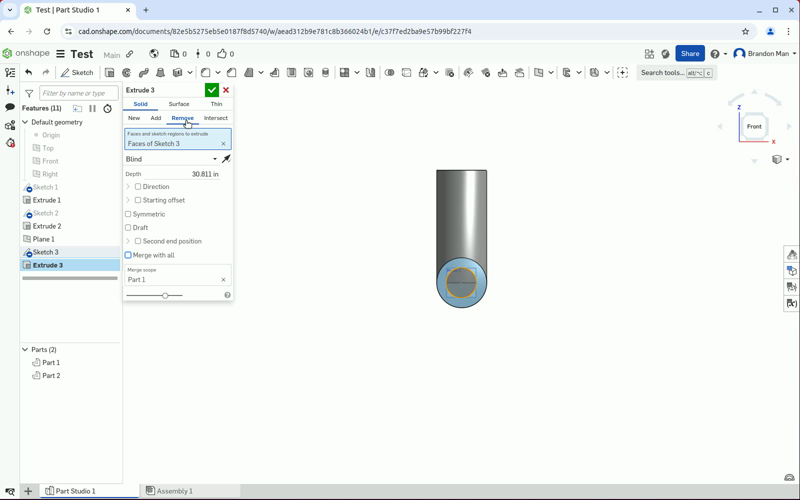
key(space)
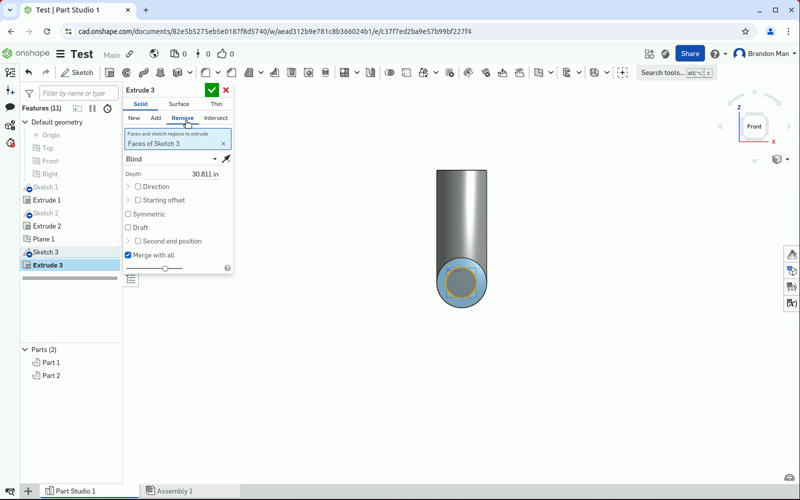
key(enter)
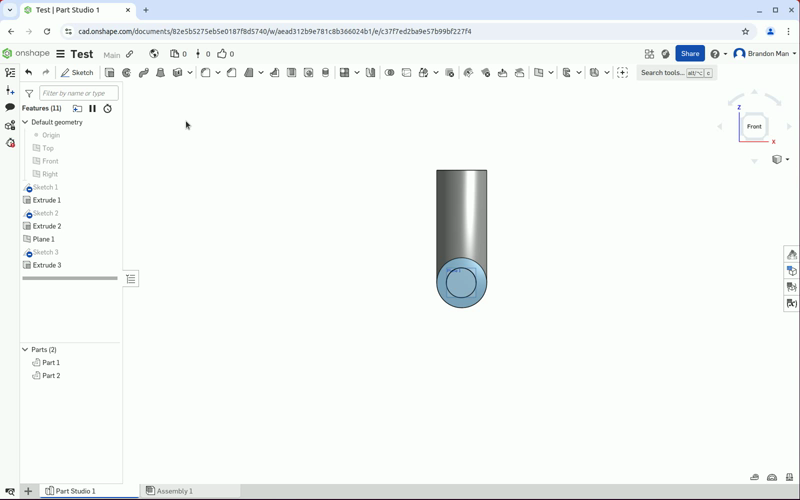
key(shift+h)
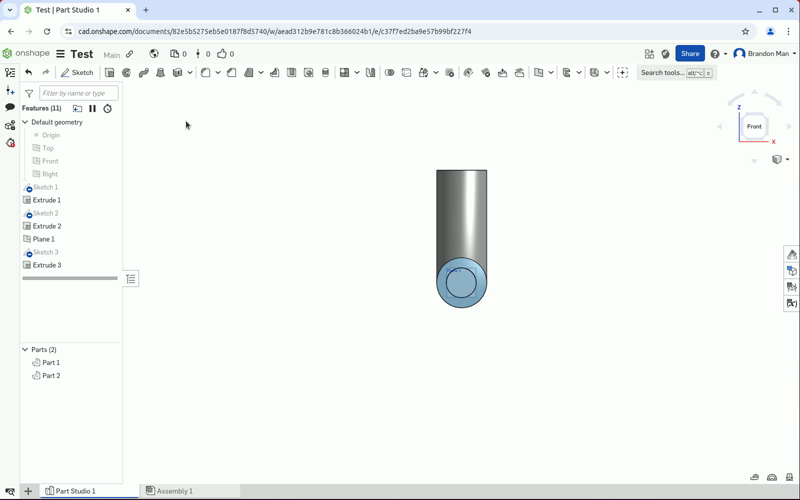
key(shift+h)
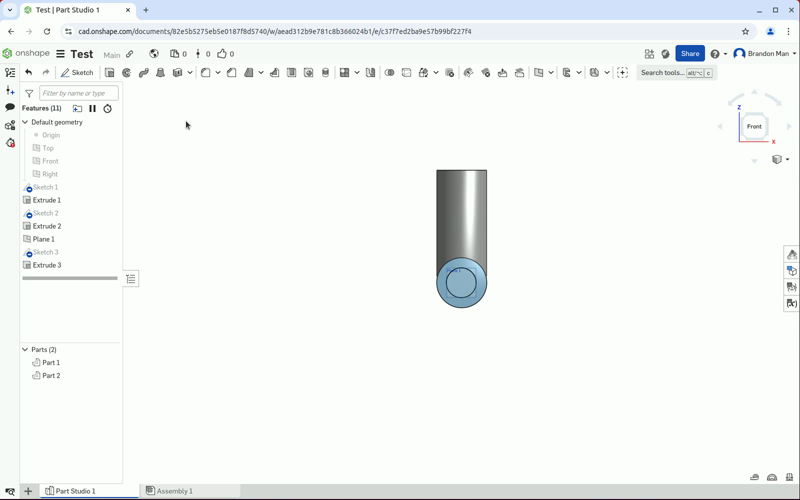
mouse_move(73, 189)
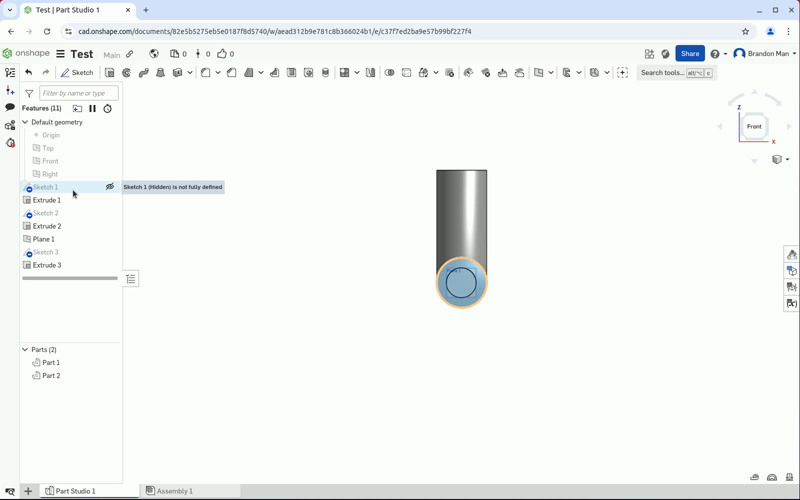
click(73, 189)
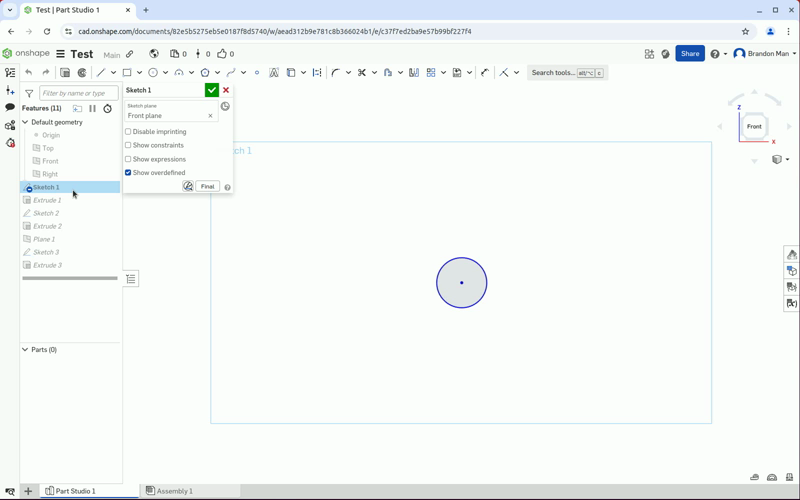
mouse_move(229, 92)
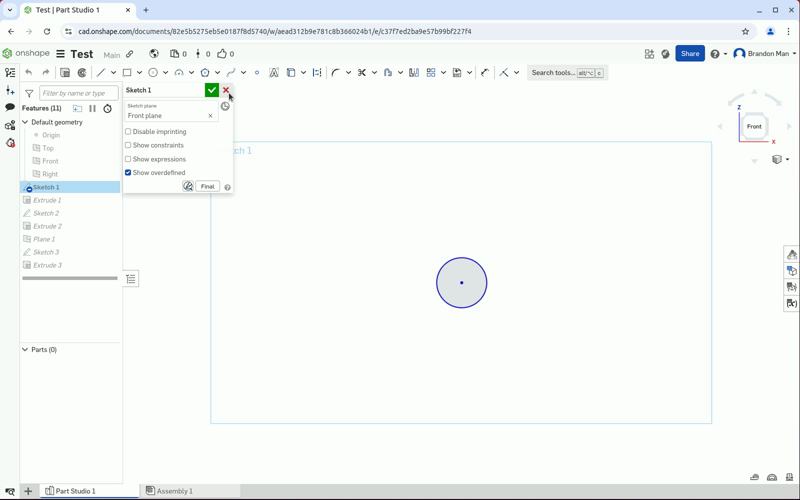
click(229, 92)
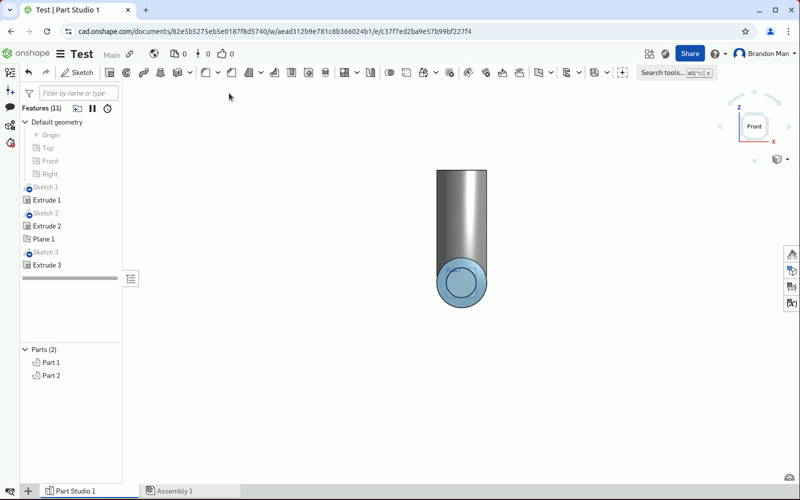
mouse_move(73, 352)
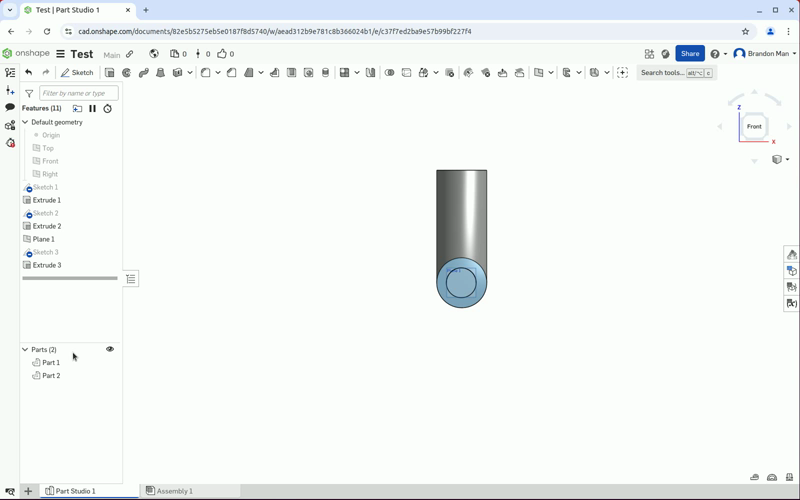
key(y)
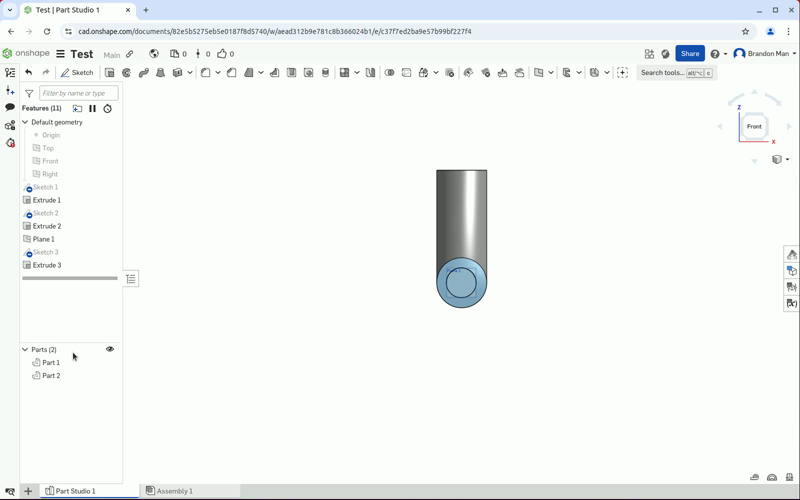
key(shift+p)
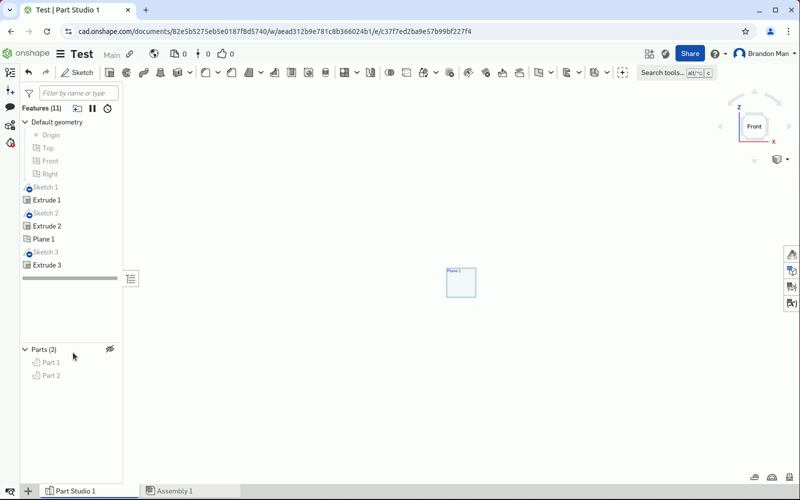
key(space)
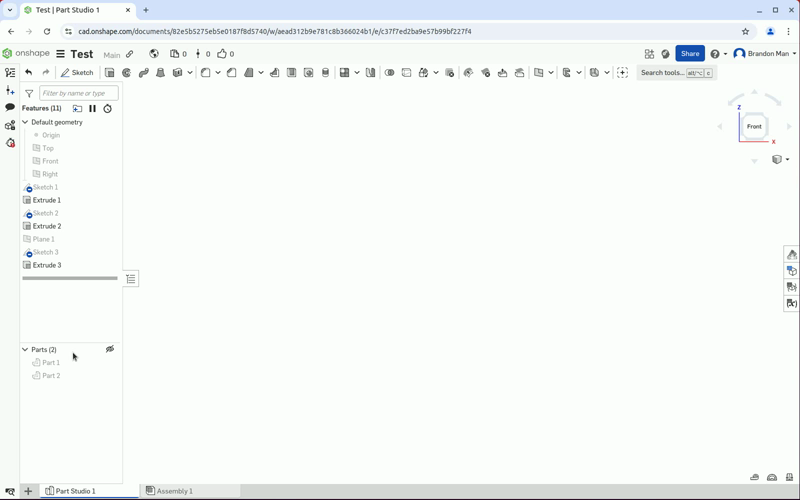
key_down(shift)
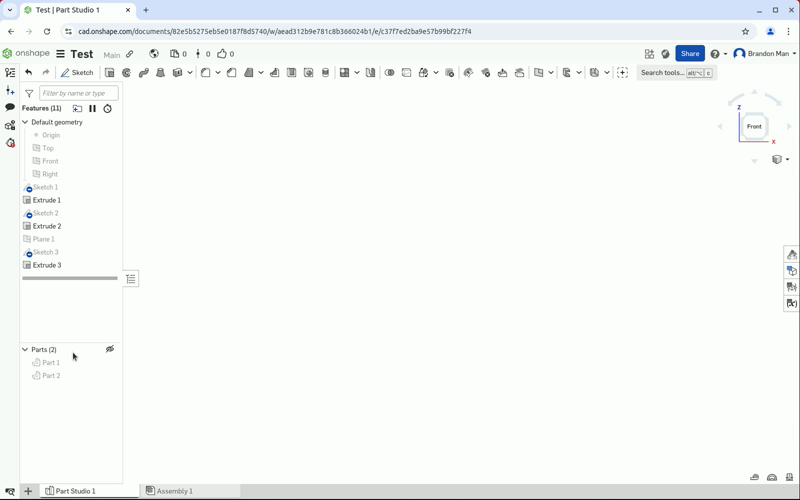
key(down)
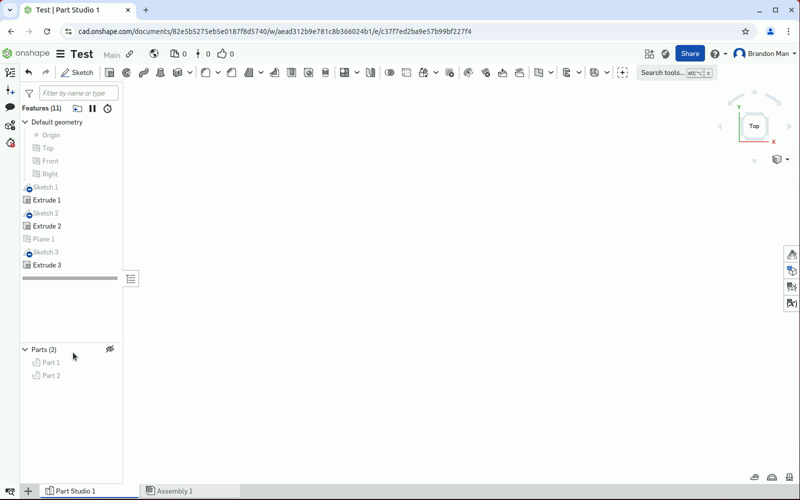
key_up(shift)
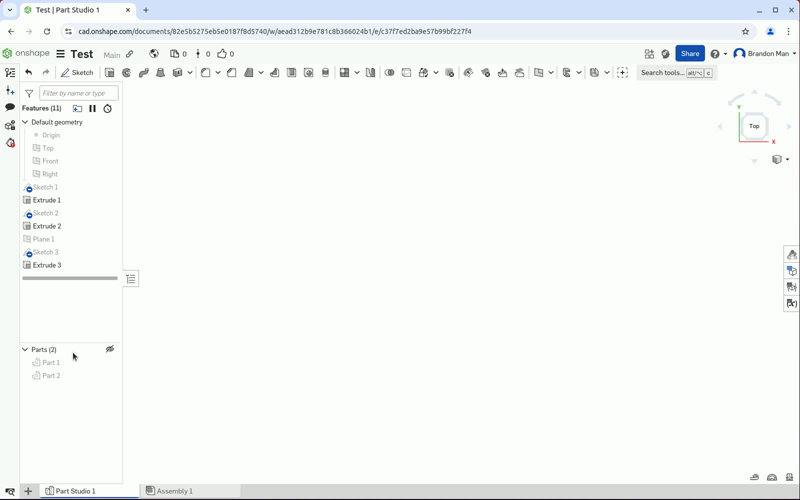
mouse_move(73, 352)
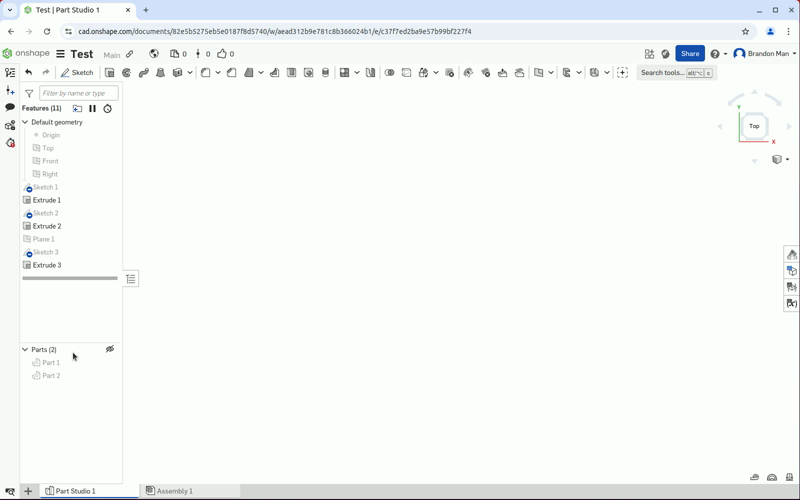
key(shift+y)
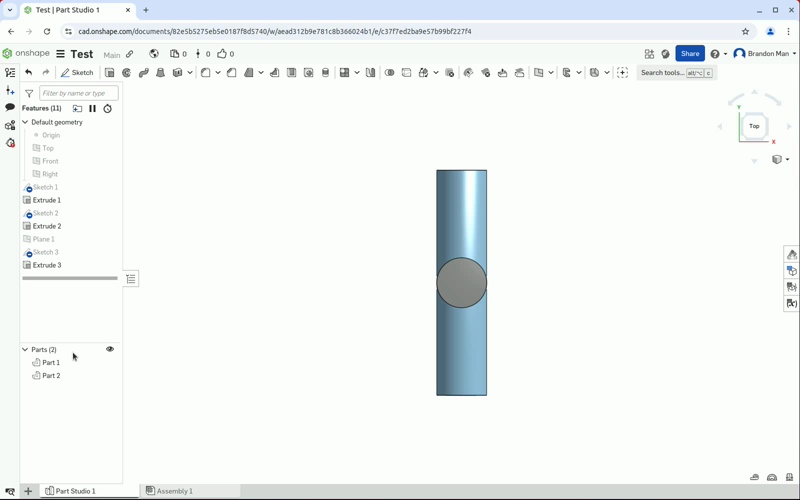
mouse_move(541, 75)
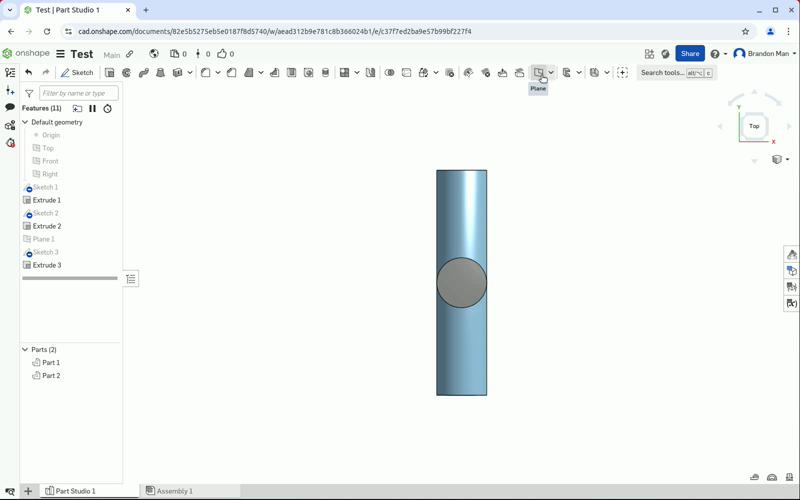
click(541, 75)
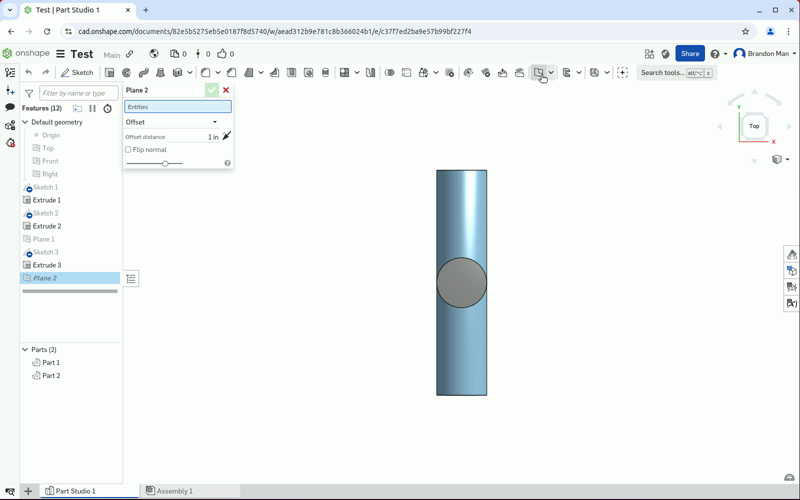
mouse_move(73, 150)
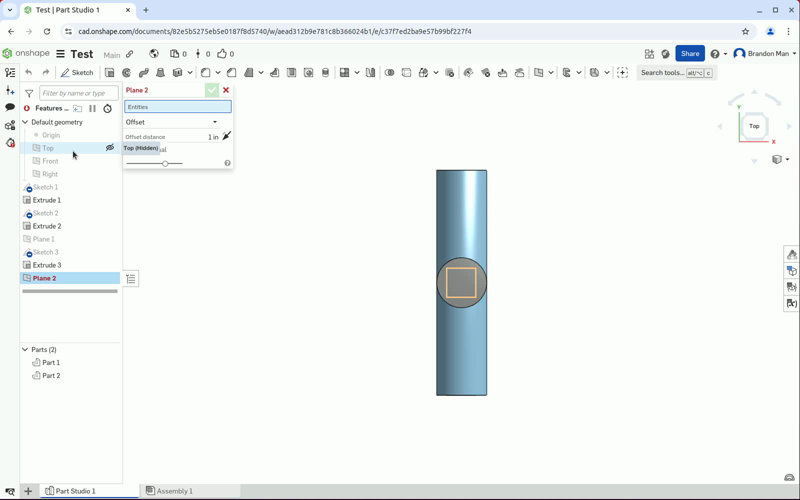
click(73, 150)
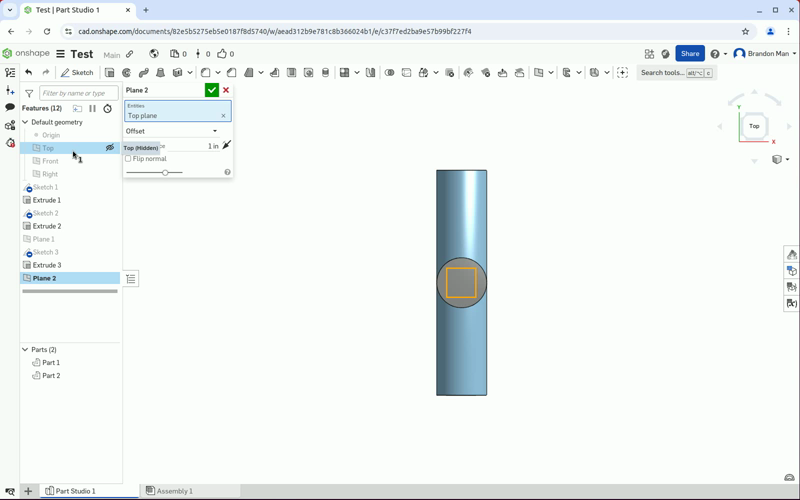
key(tab, 2)
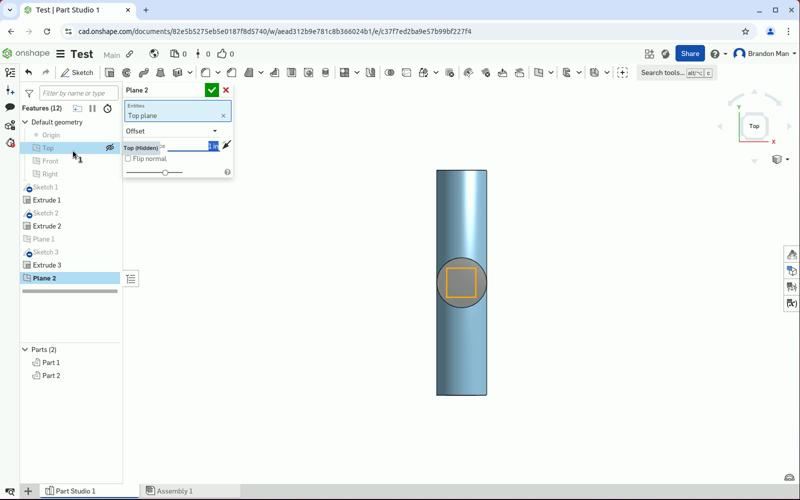
text(23.108)
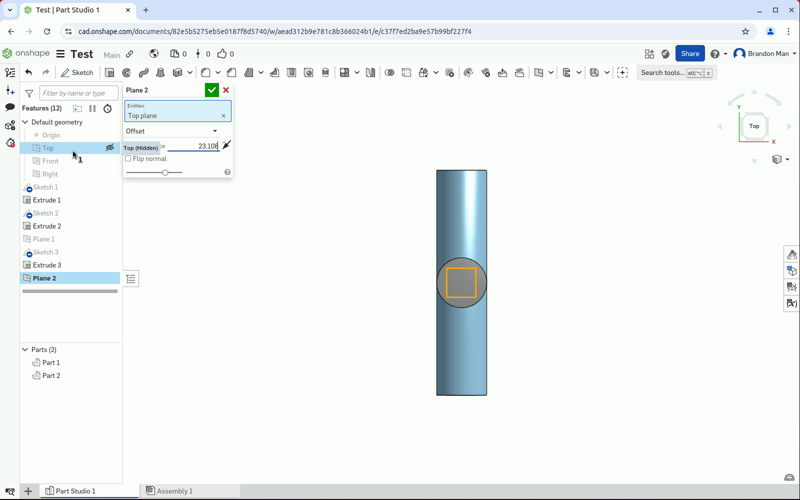
key(enter, 2)
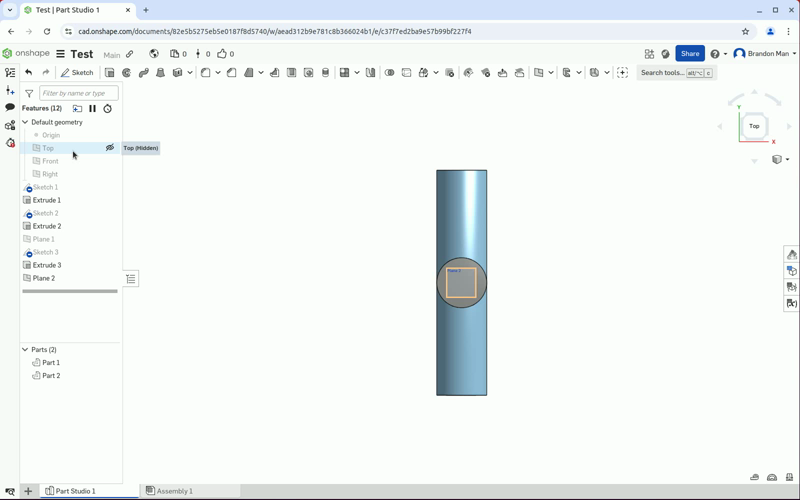
key(shift+s)
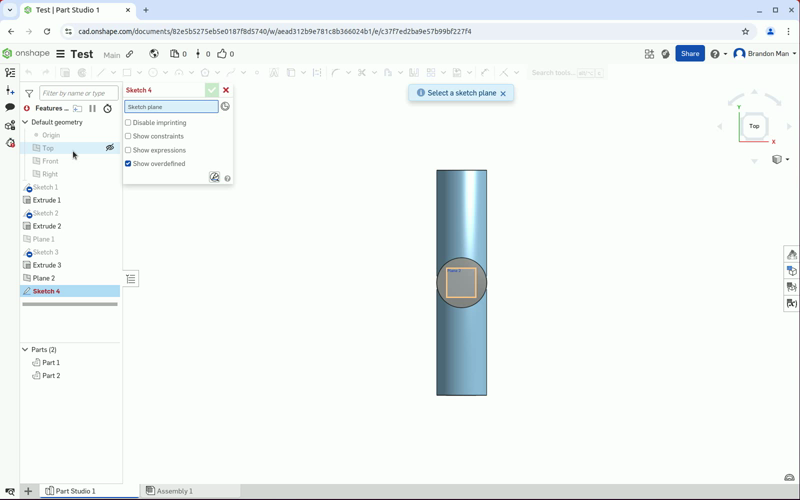
mouse_move(73, 280)
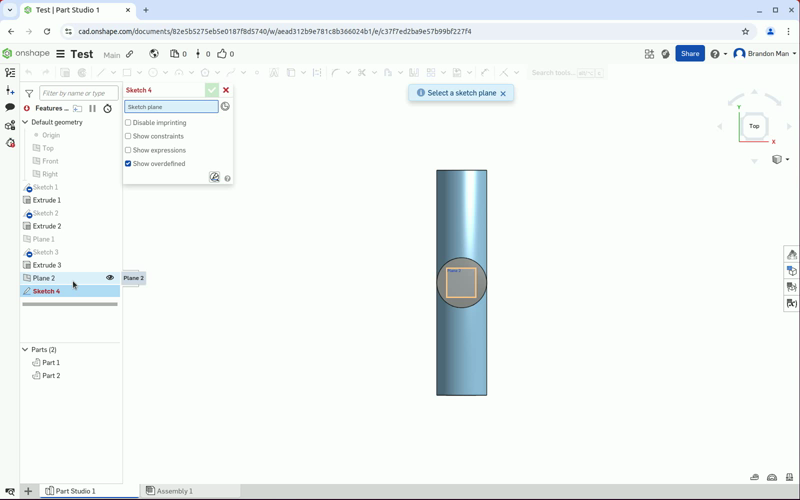
click(73, 280)
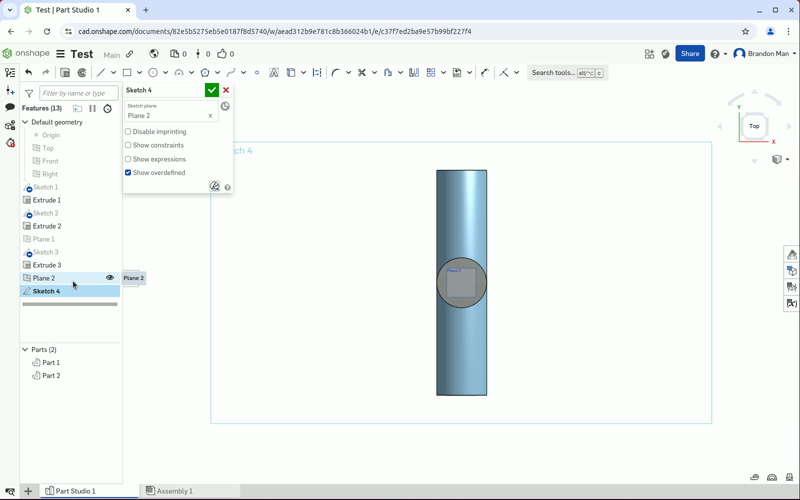
mouse_move(73, 352)
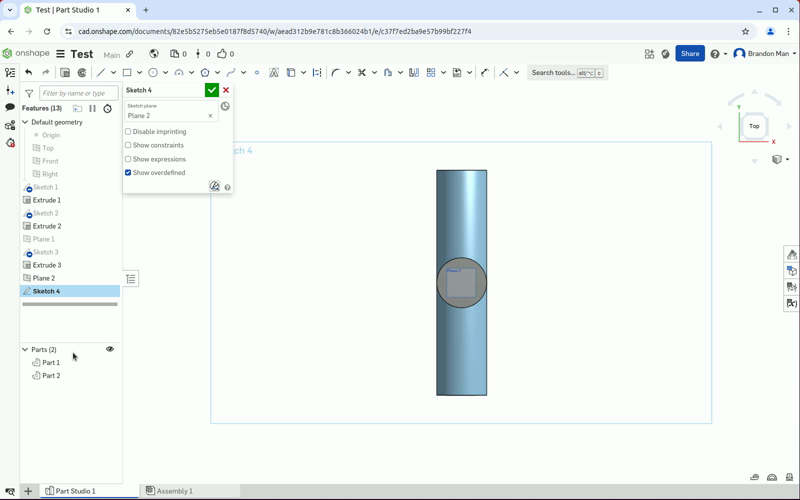
key(y)
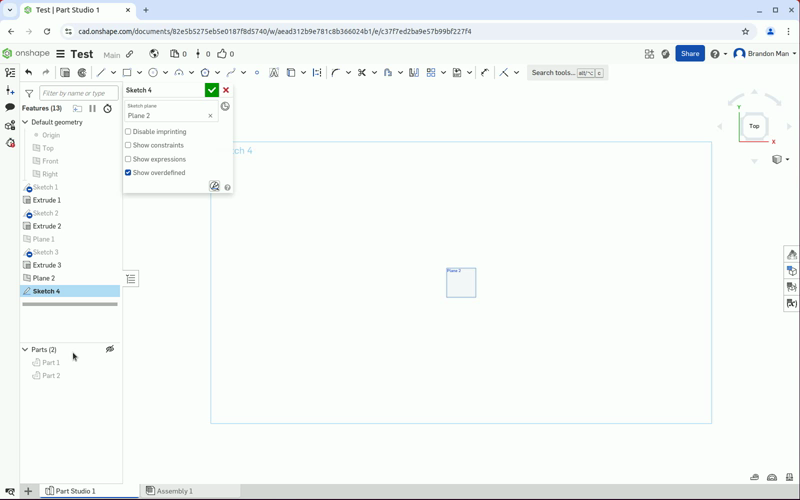
key(c)
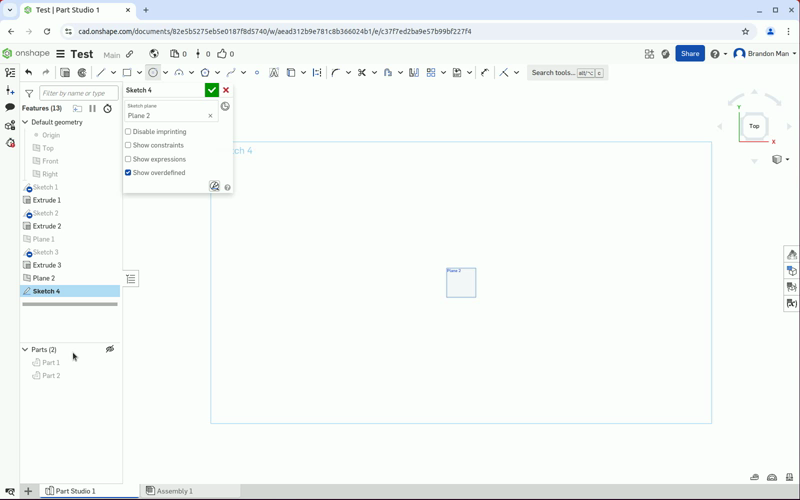
key_down(shift)
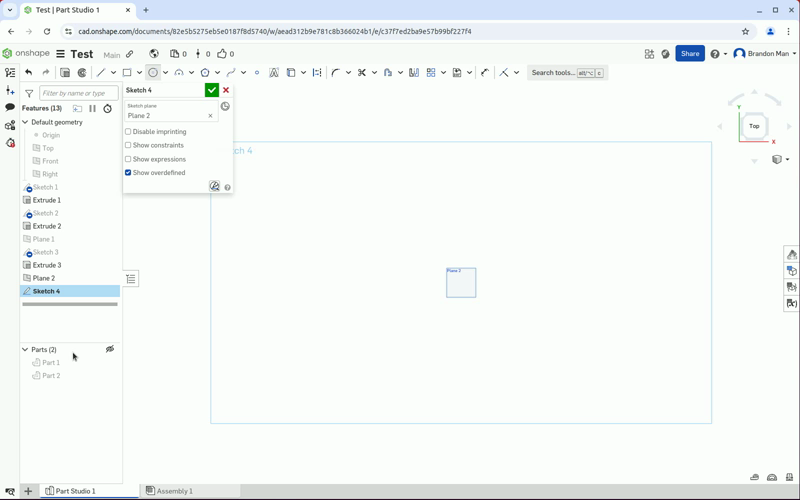
mouse_move(461, 282)
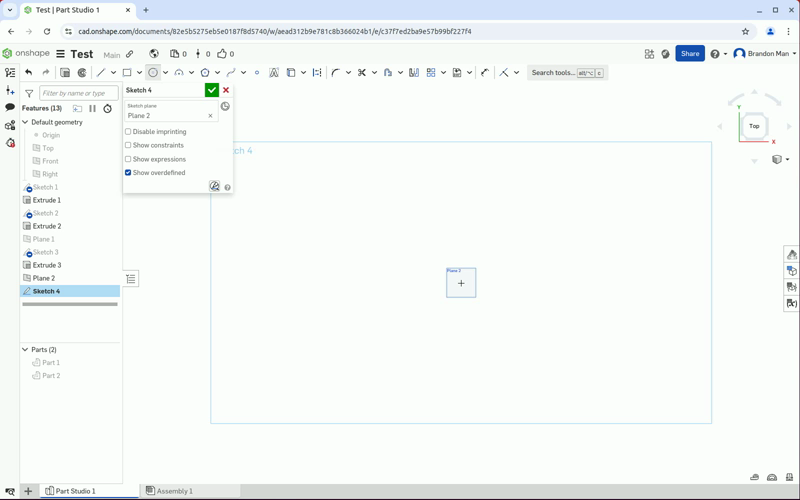
click(461, 282)
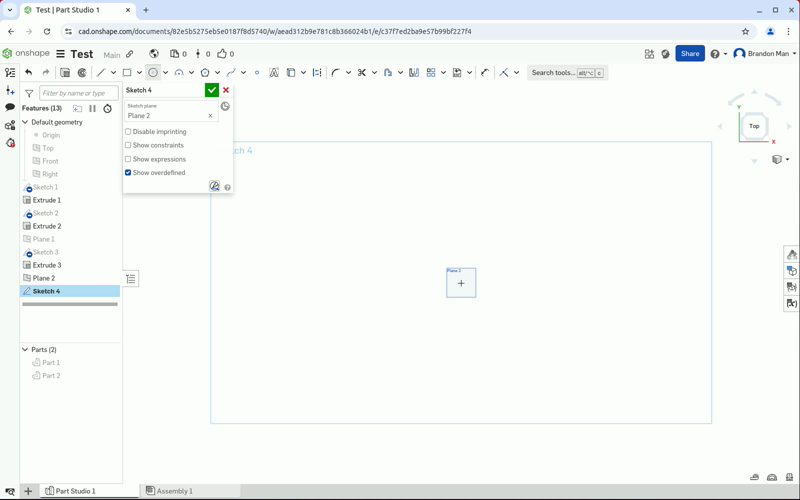
key_up(shift)
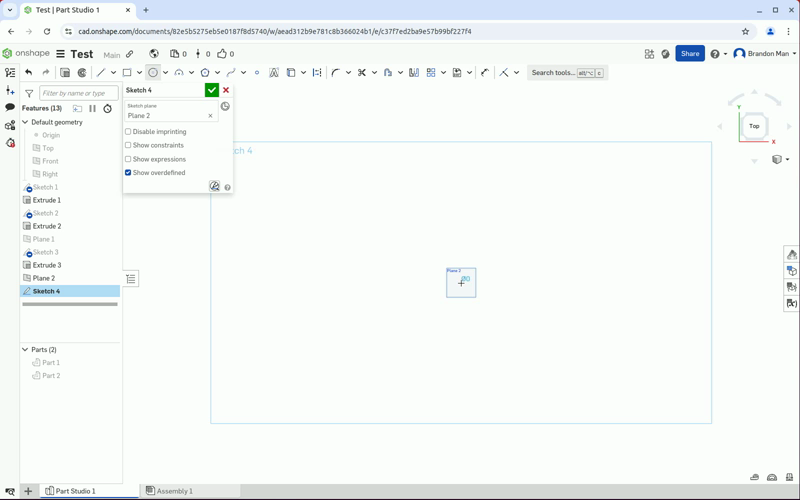
mouse_move(476, 282)
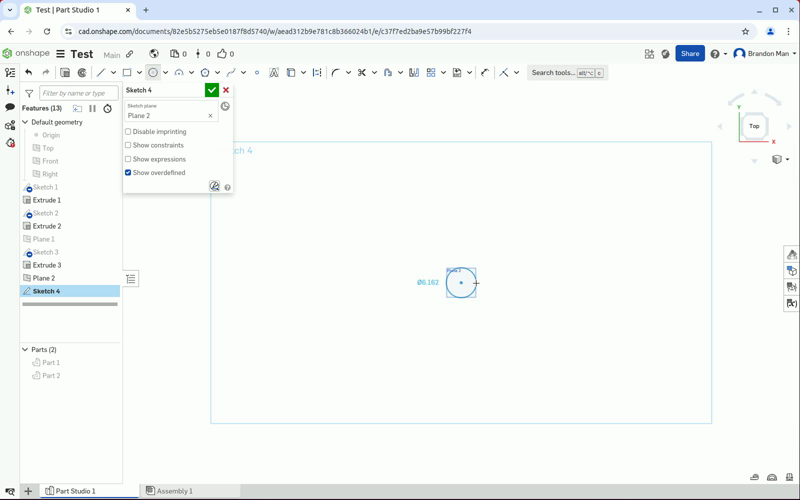
click(476, 282)
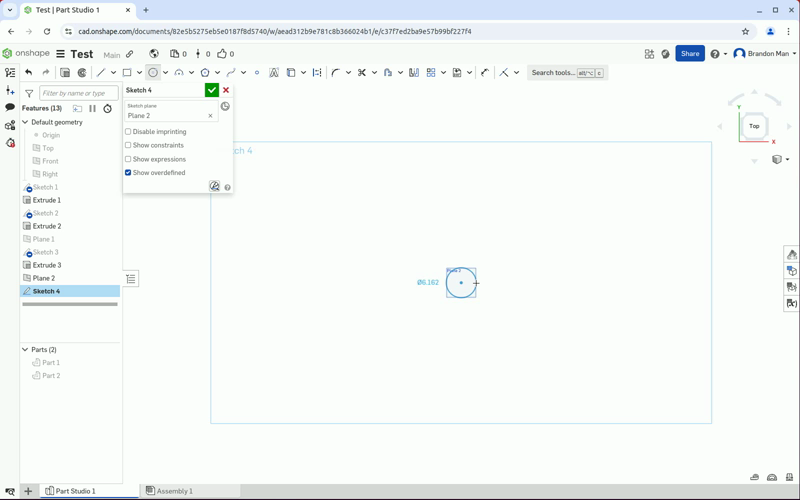
key(esc)
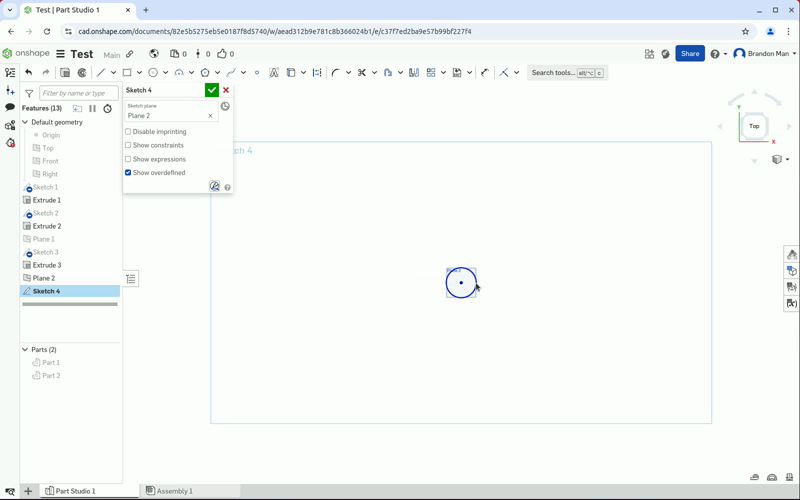
mouse_move(463, 278)
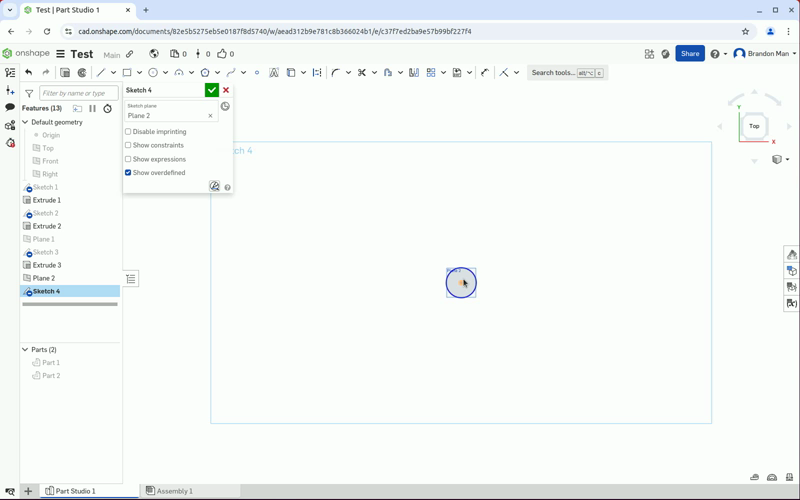
scroll(6)
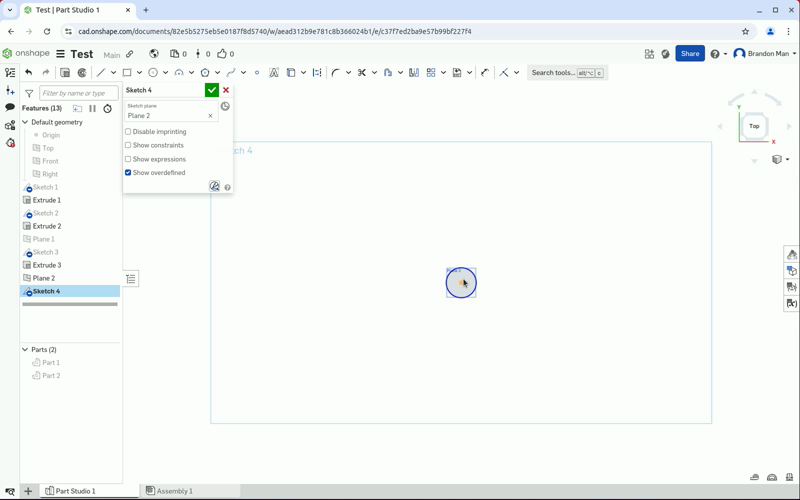
scroll(6)
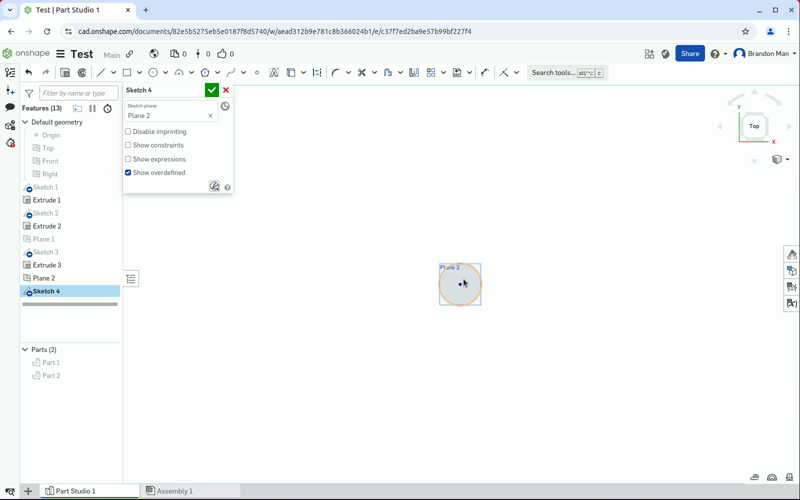
scroll(6)
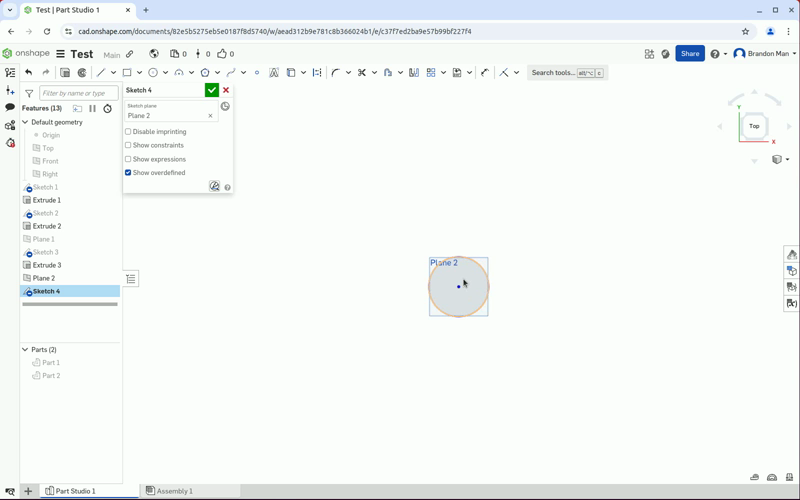
scroll(6)
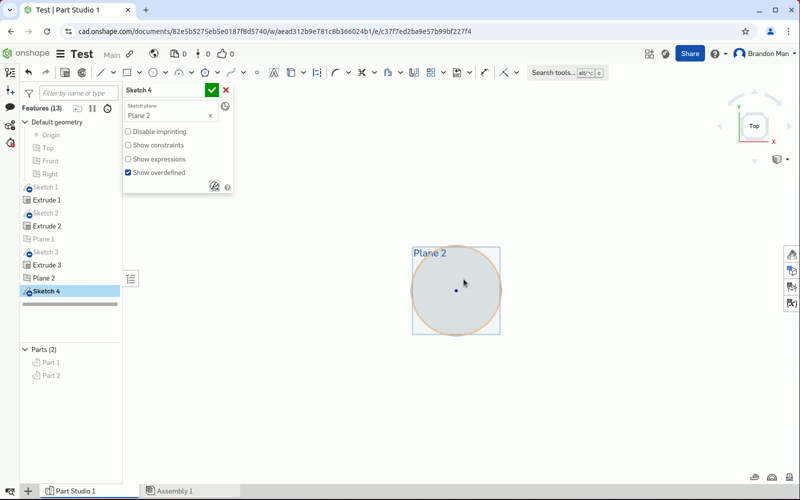
scroll(6)
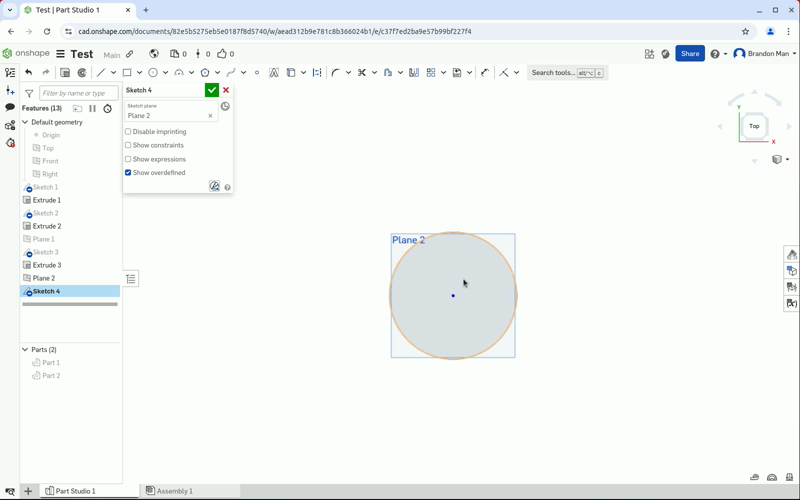
scroll(6)
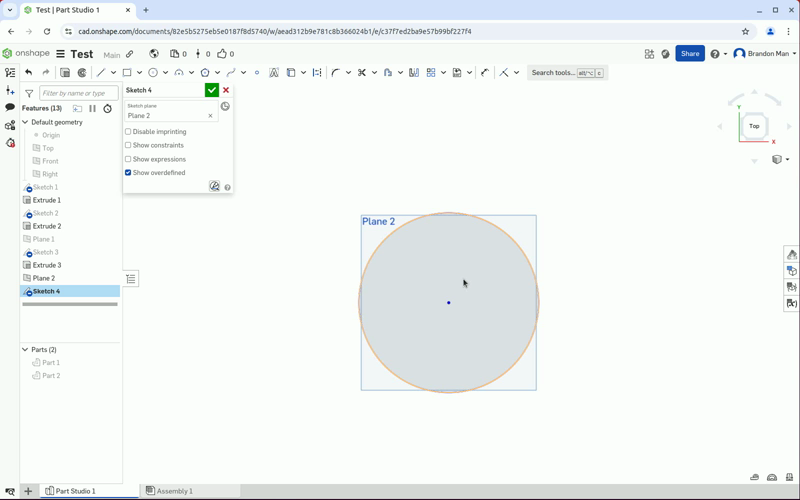
scroll(6)
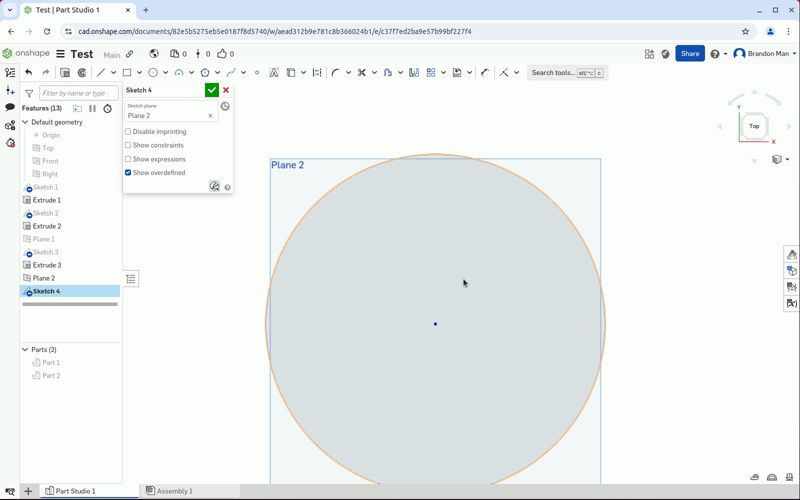
click(463, 278)
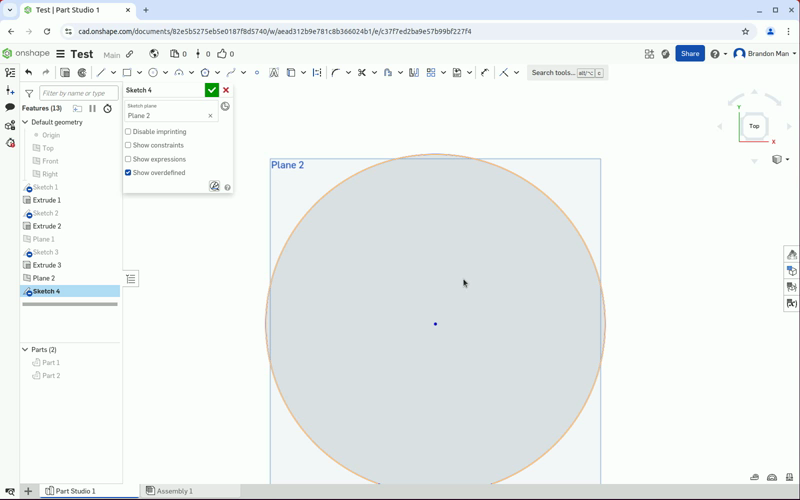
scroll(-6)
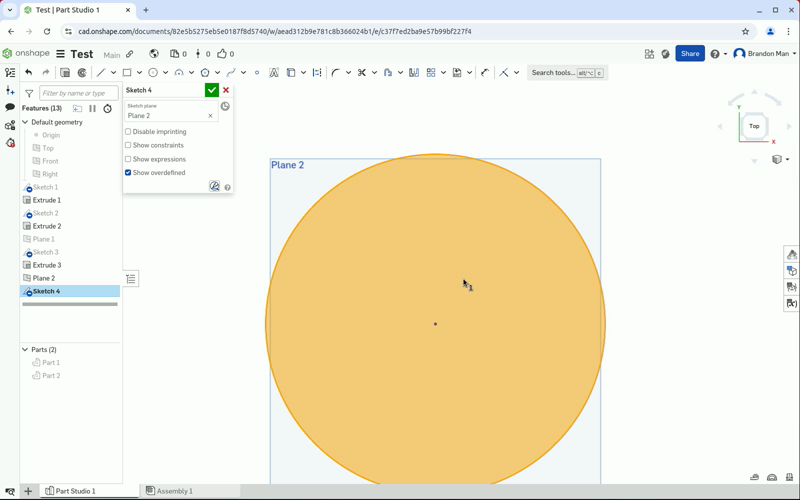
scroll(-6)
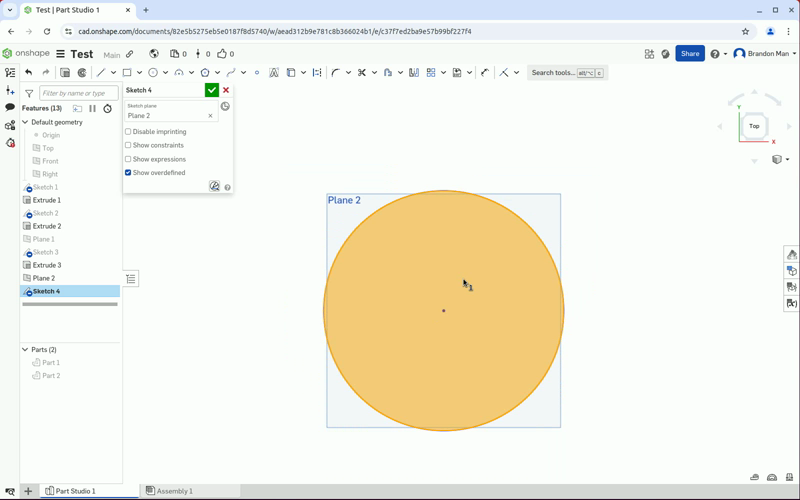
scroll(-6)
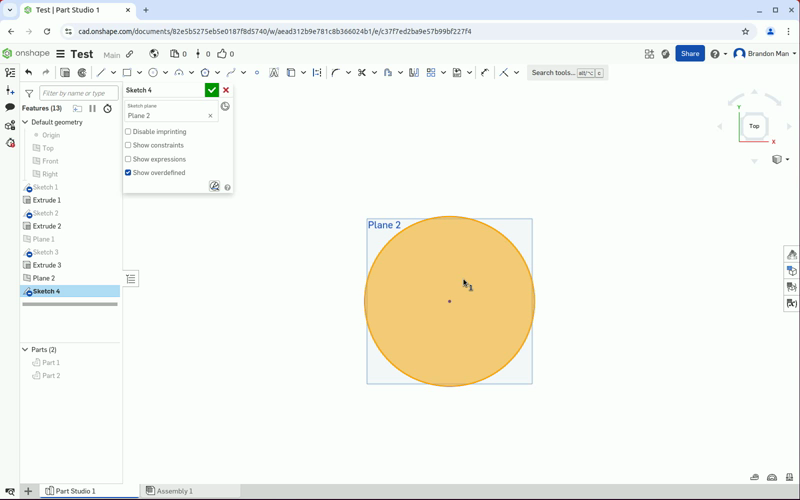
scroll(-6)
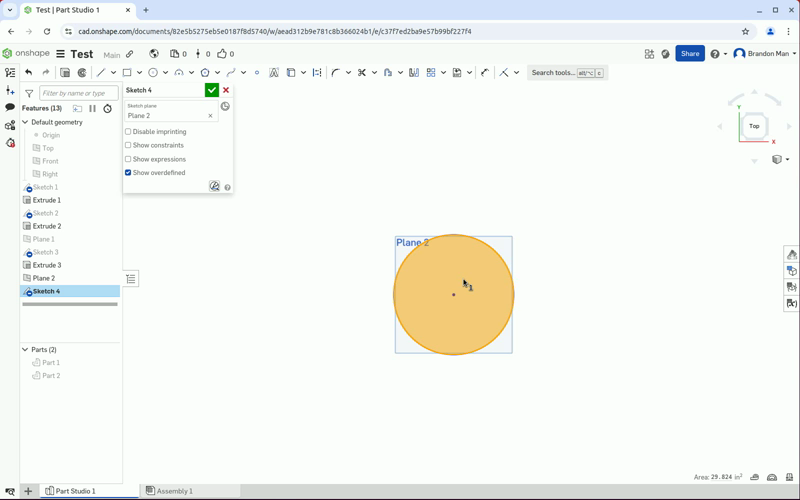
scroll(-6)
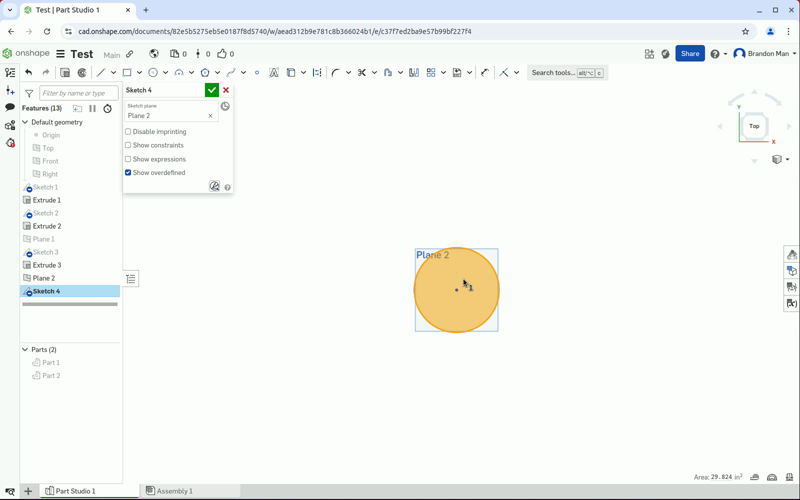
scroll(-6)
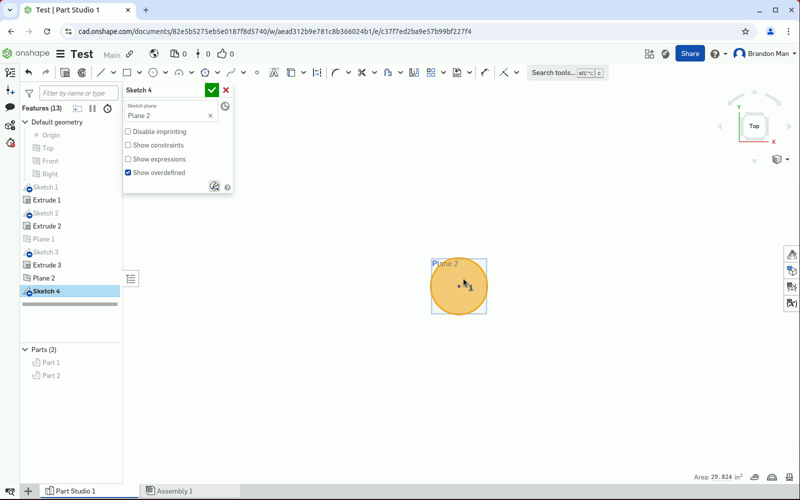
scroll(-6)
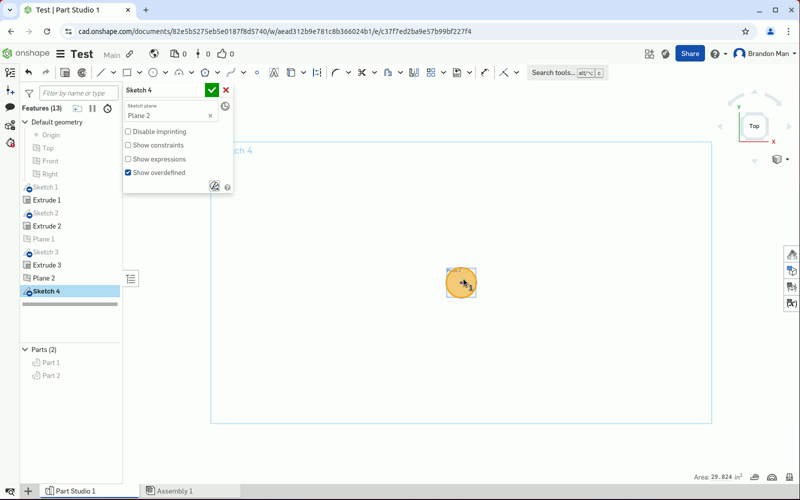
mouse_move(73, 352)
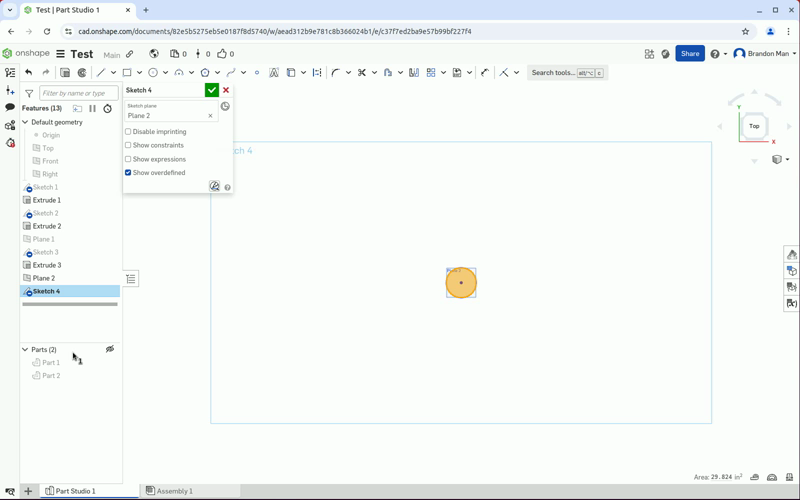
key(shift+y)
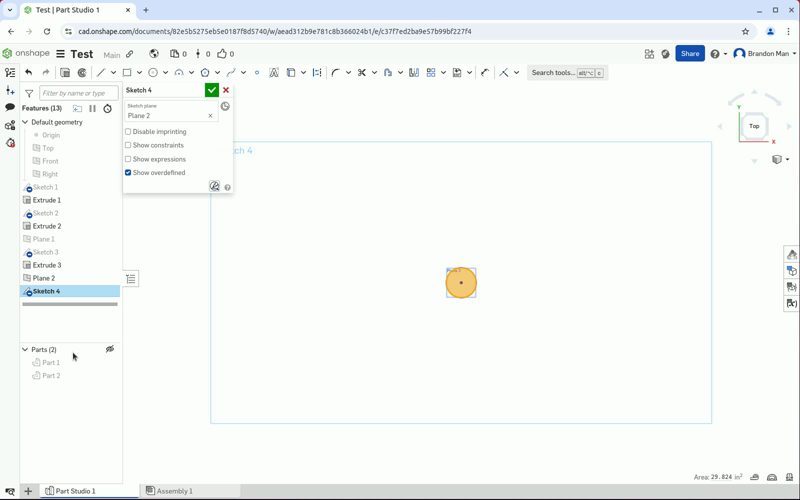
key(shift+e)
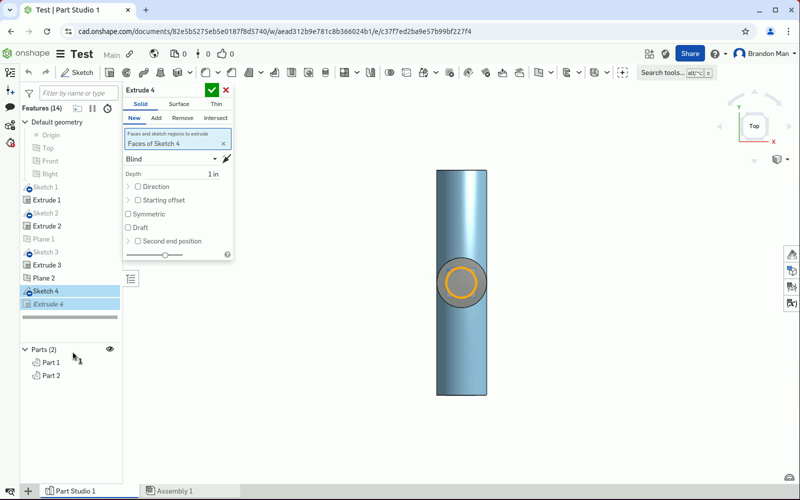
mouse_move(143, 106)
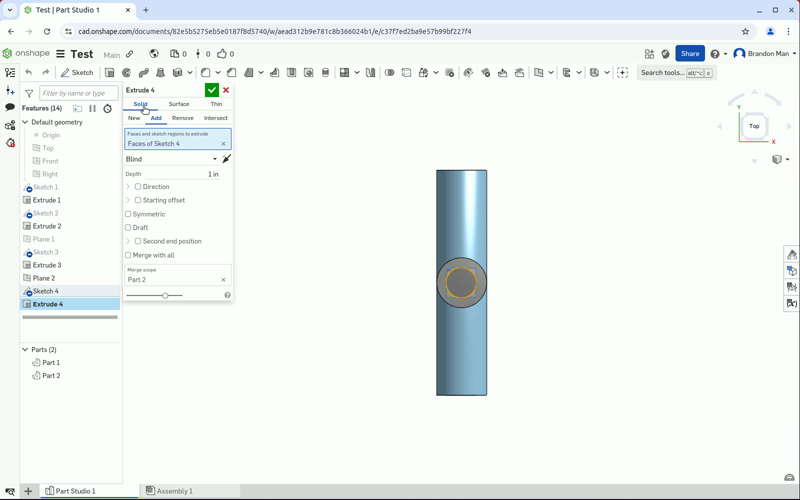
click(143, 106)
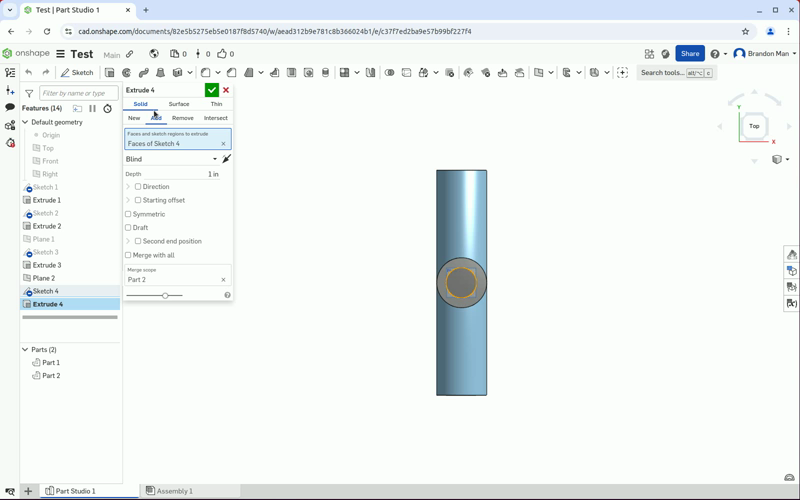
mouse_move(186, 120)
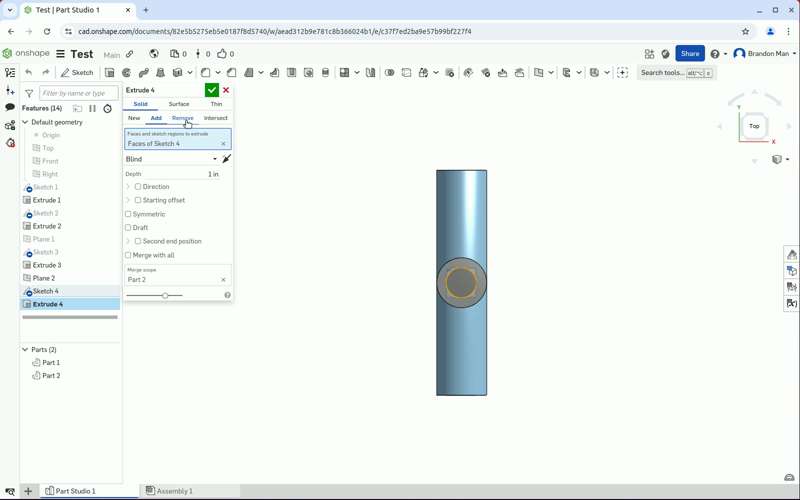
click(186, 120)
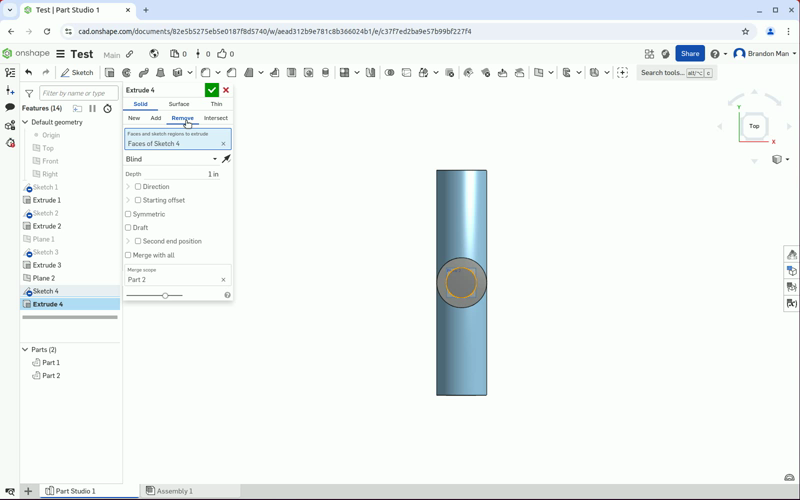
key(tab, 4)
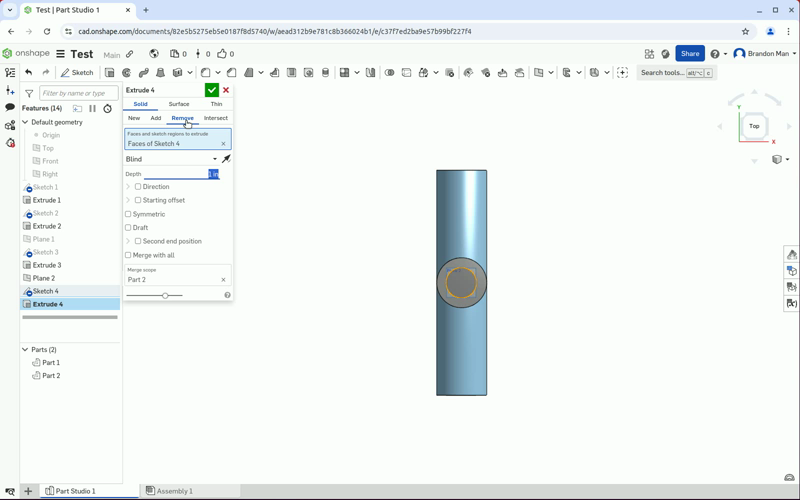
text(23.108)
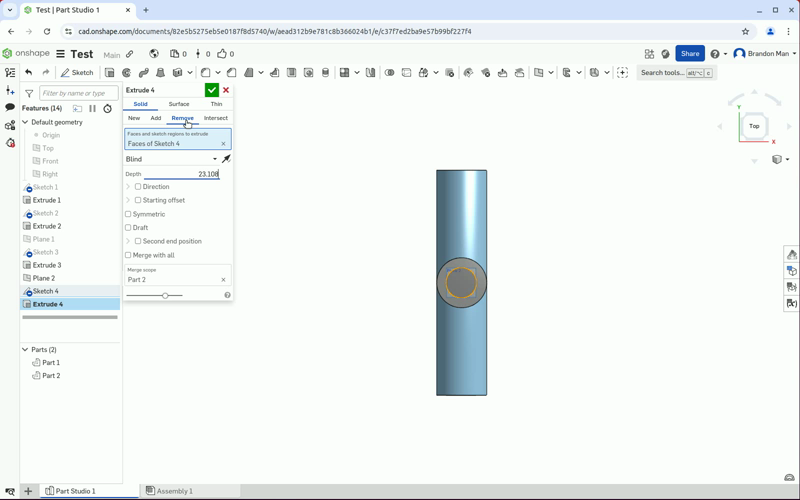
key(tab, 6)
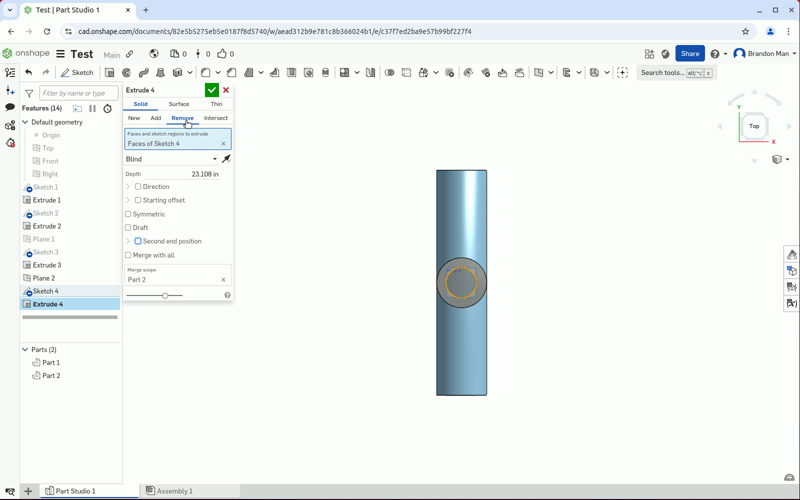
key(space)
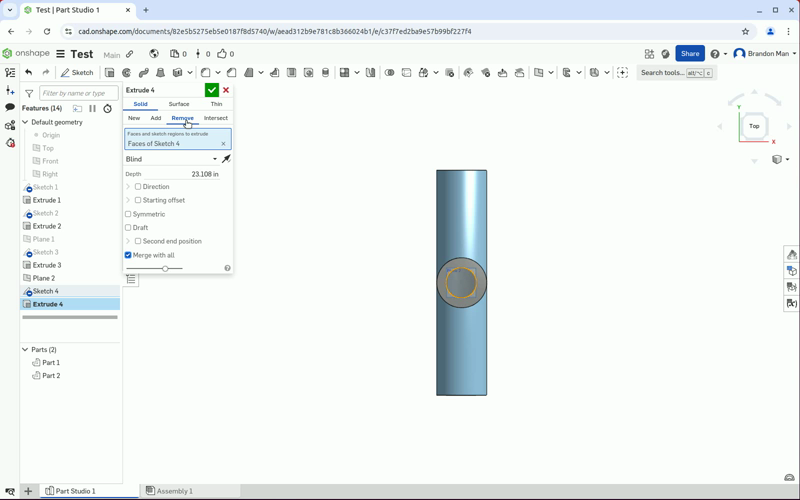
key(enter)
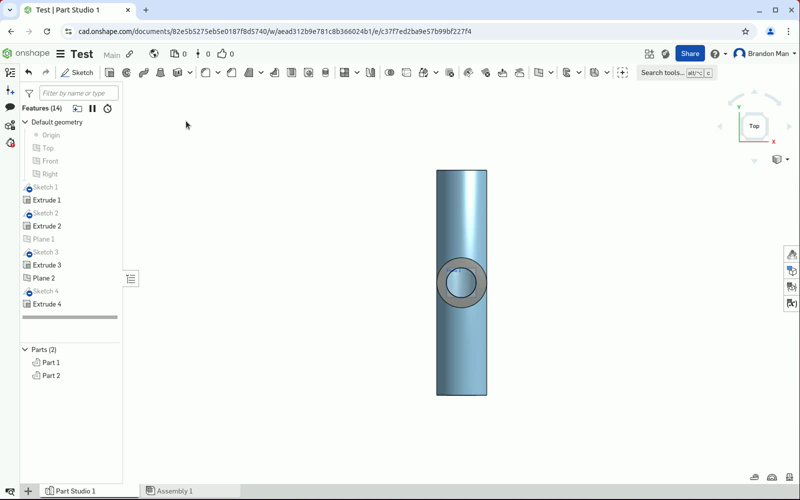
key(shift+h)
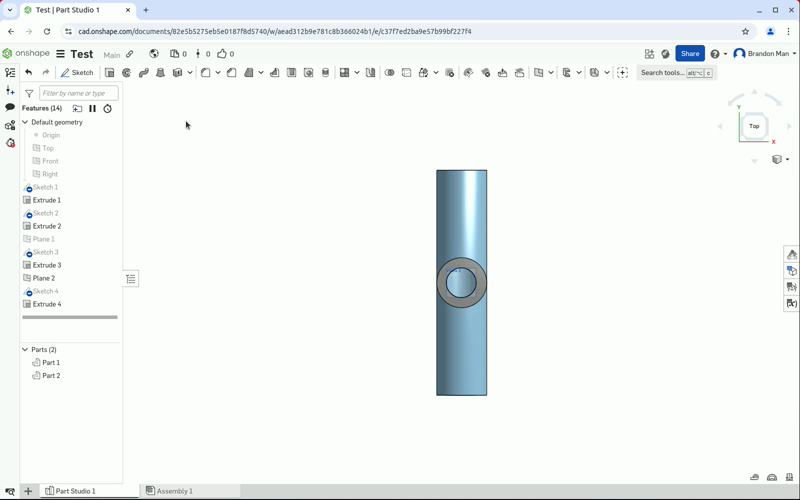
key(shift+h)
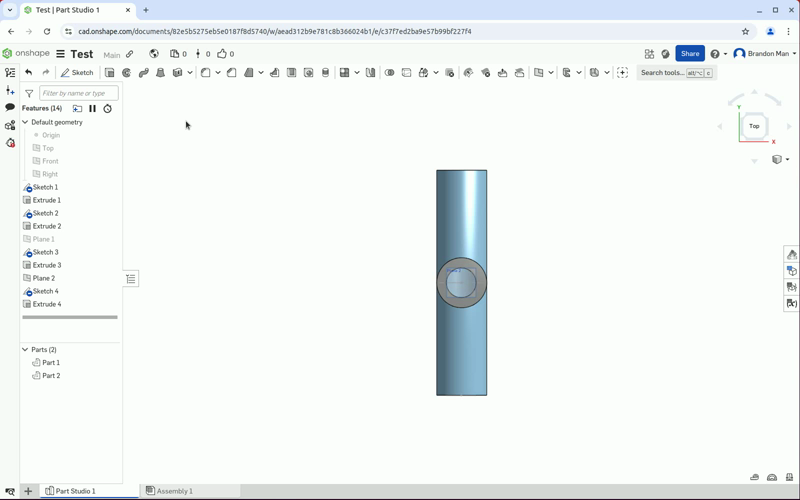
key(shift+7)
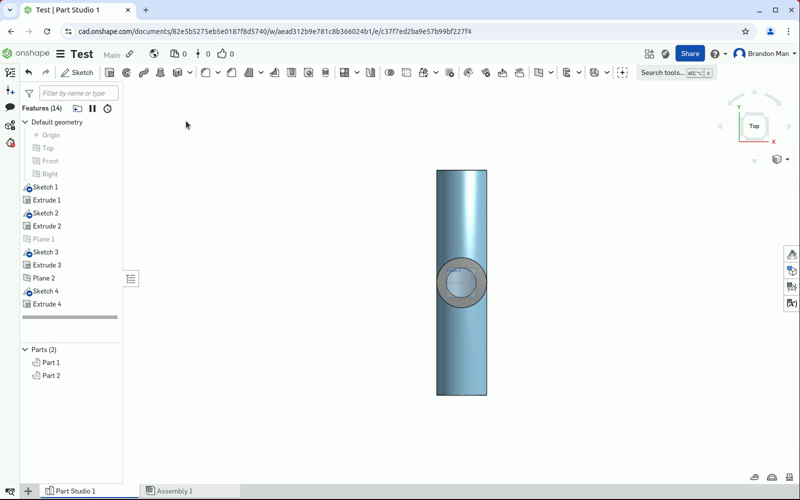
key(up, 3)
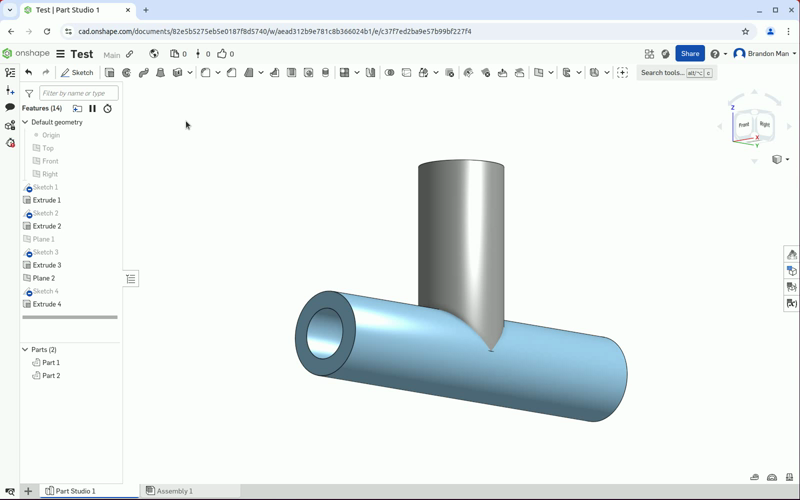
key(left, 3)
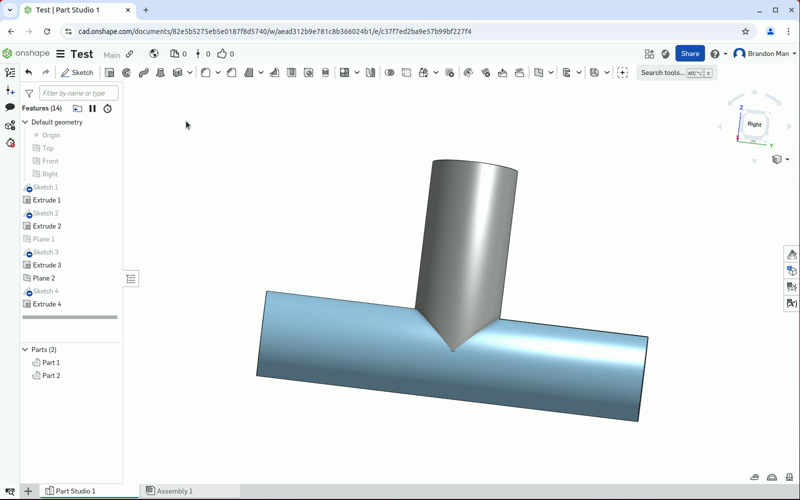
key(right, 3)
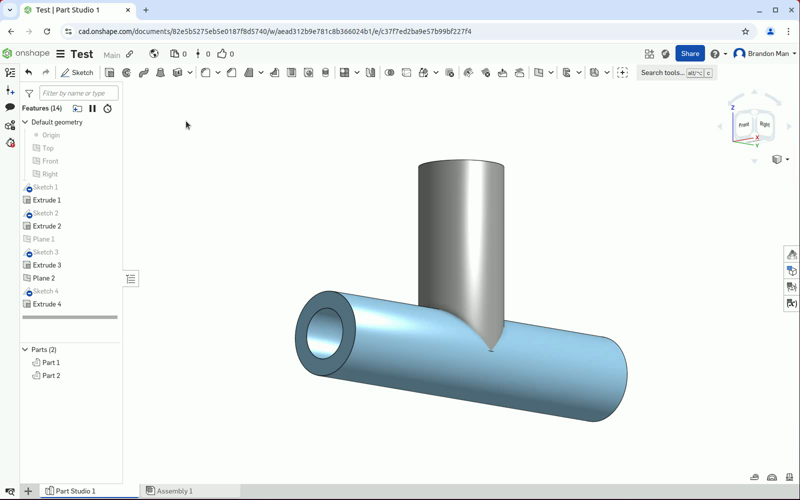
key(down, 3)
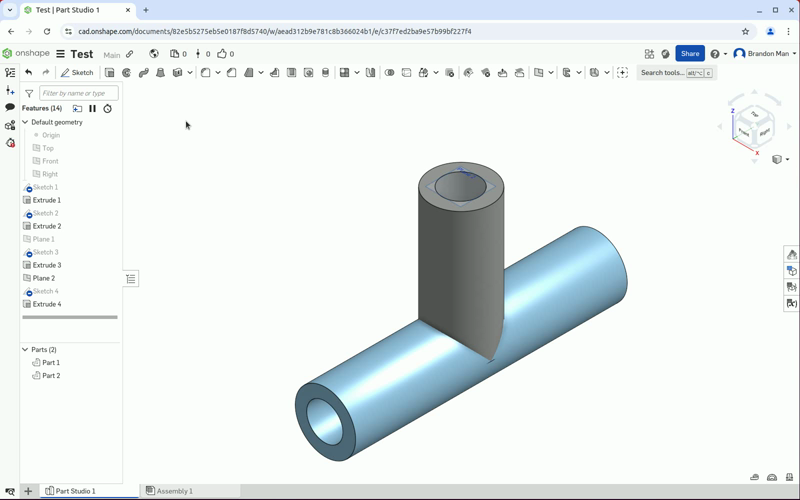
mouse_move(73, 189)
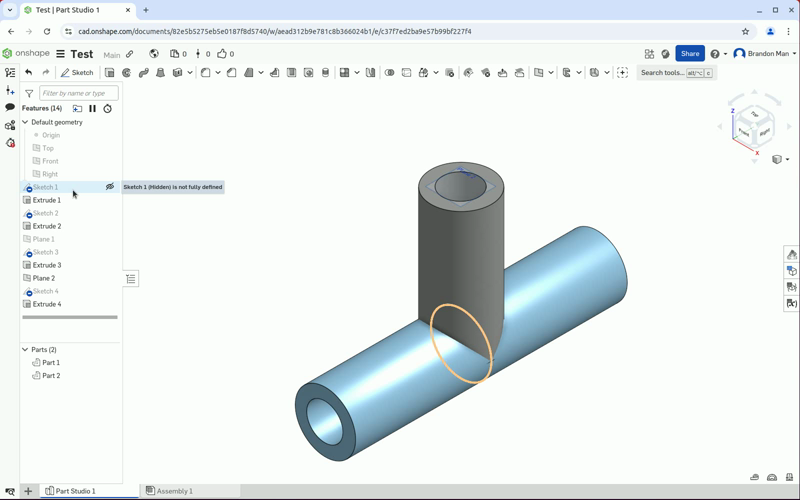
click(73, 189)